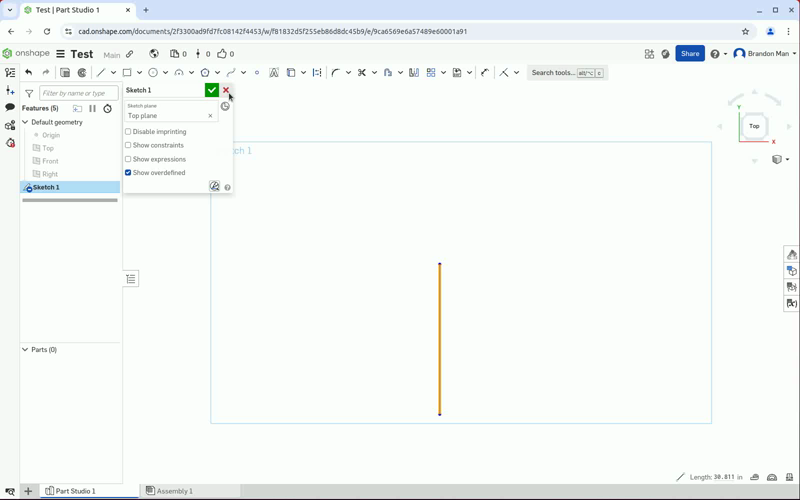
key(shift+h)
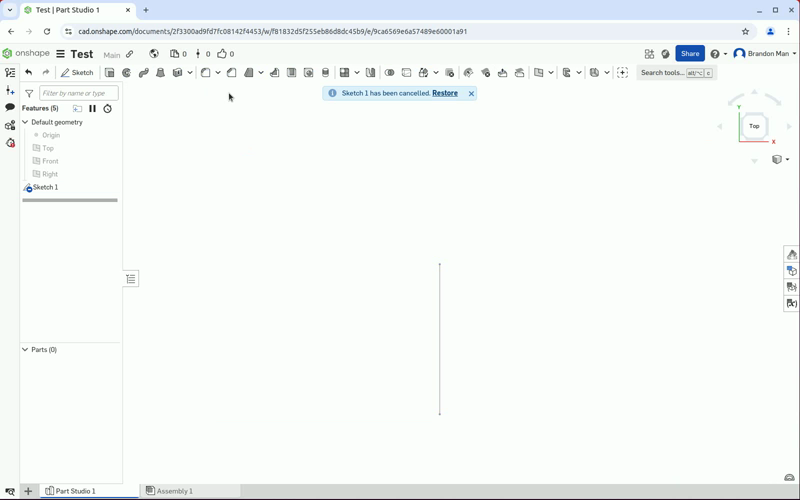
key(shift+s)
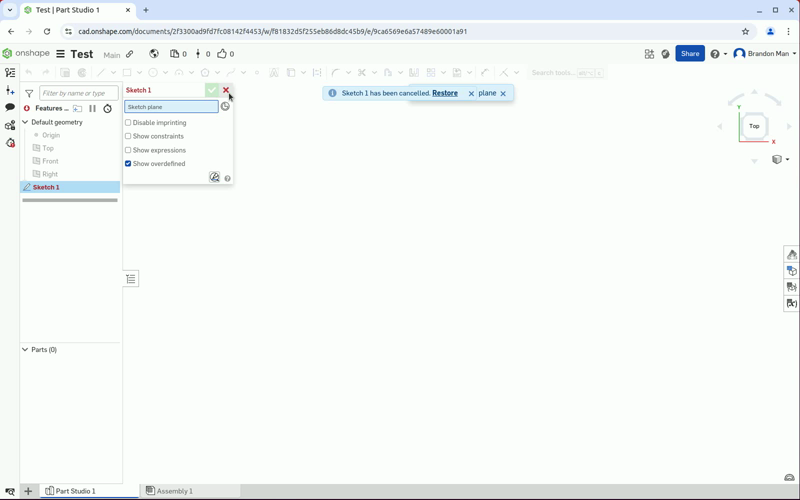
mouse_move(73, 150)
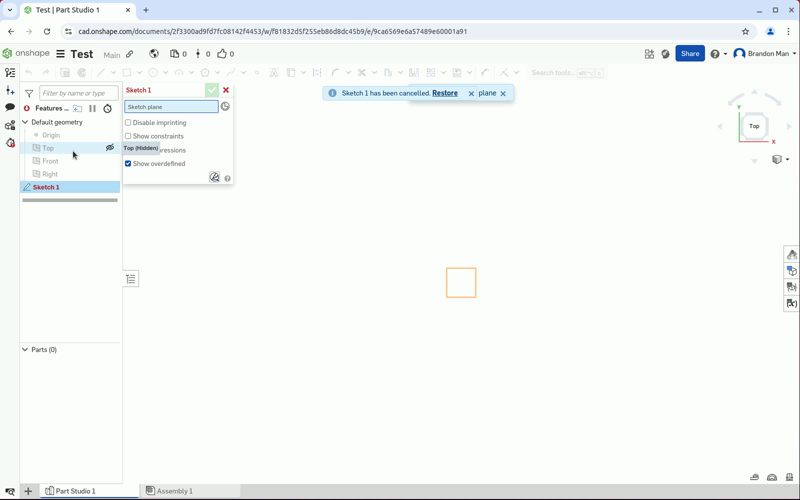
click(73, 150)
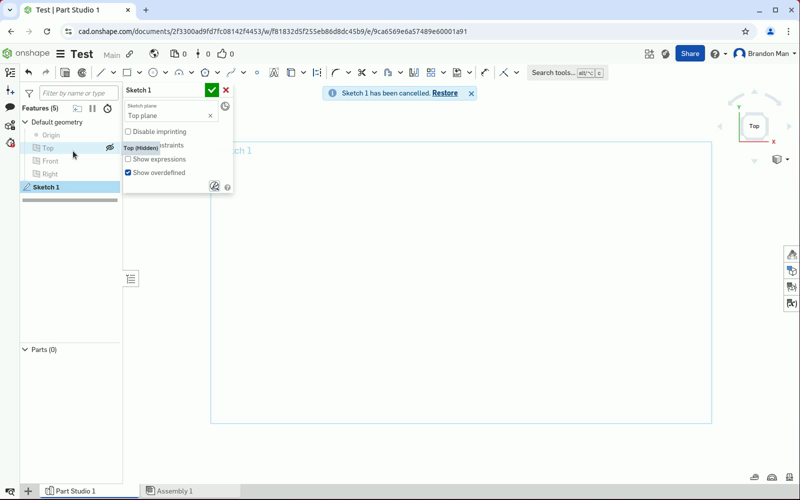
mouse_move(73, 352)
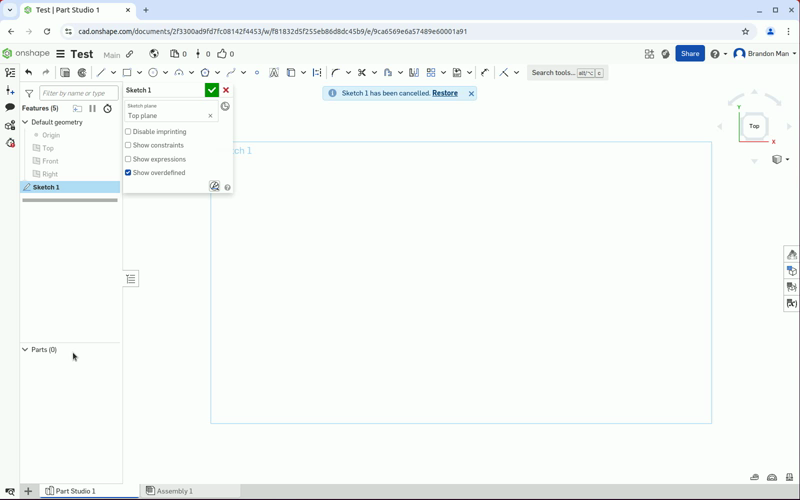
key(y)
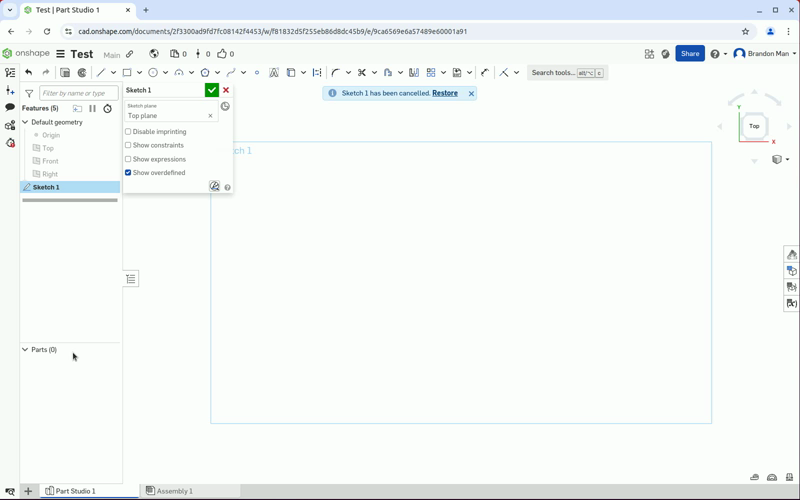
key(l)
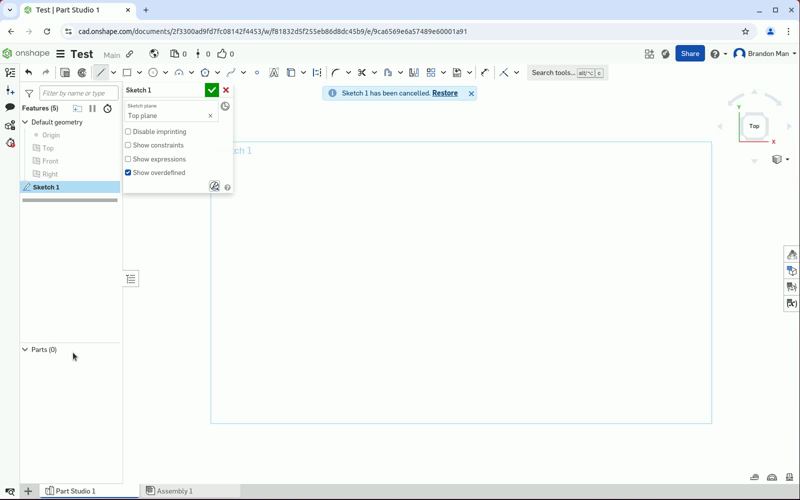
key_down(shift)
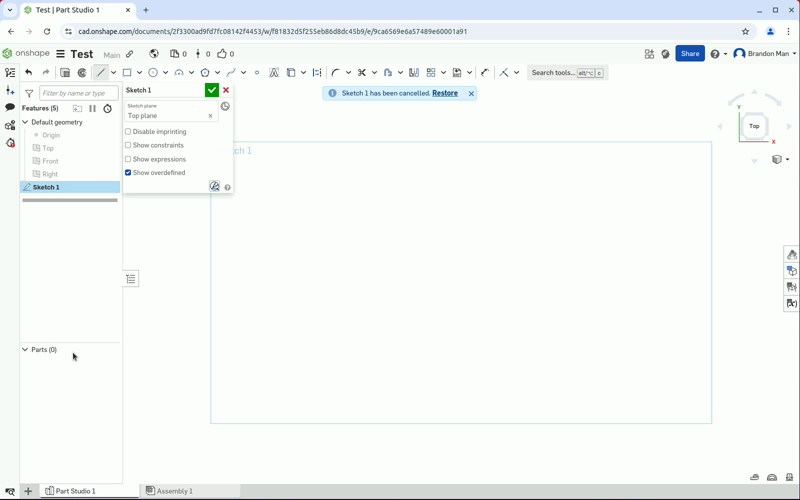
mouse_move(385, 260)
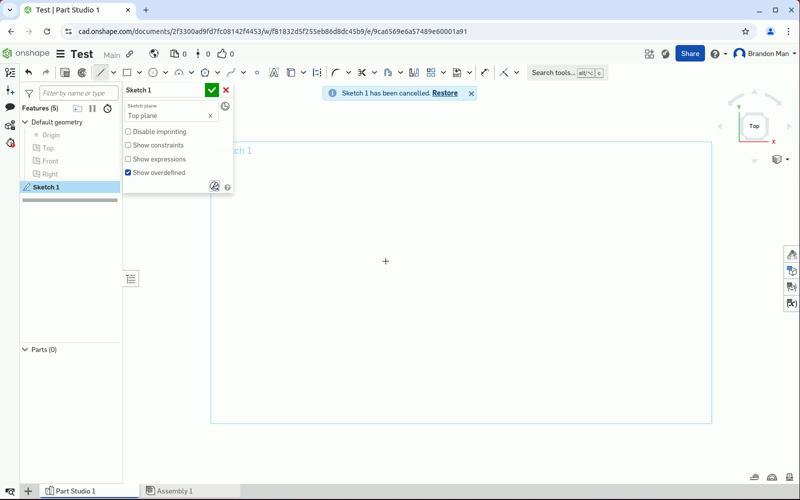
click(385, 260)
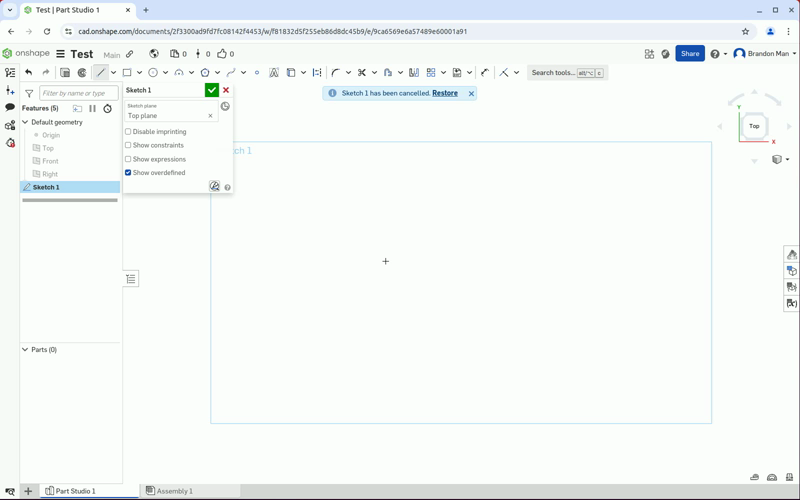
key_up(shift)
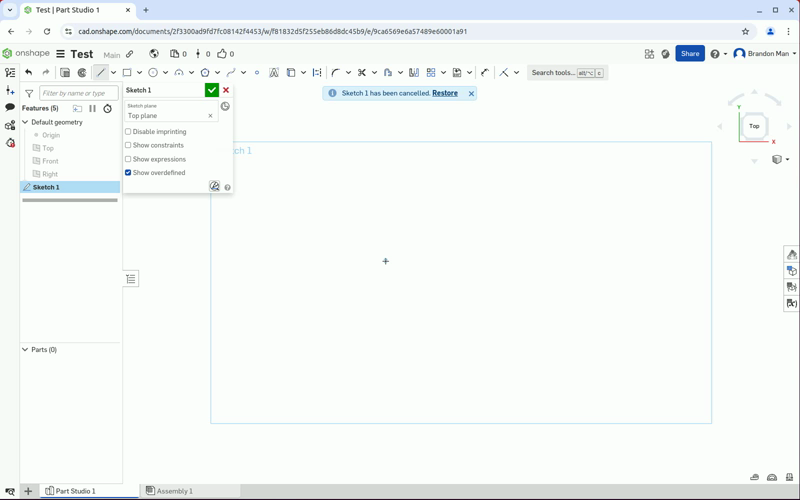
key_down(shift)
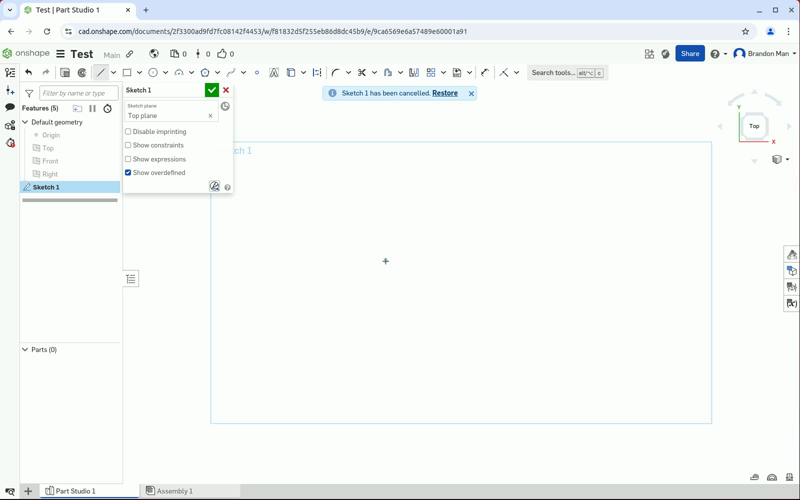
mouse_move(450, 260)
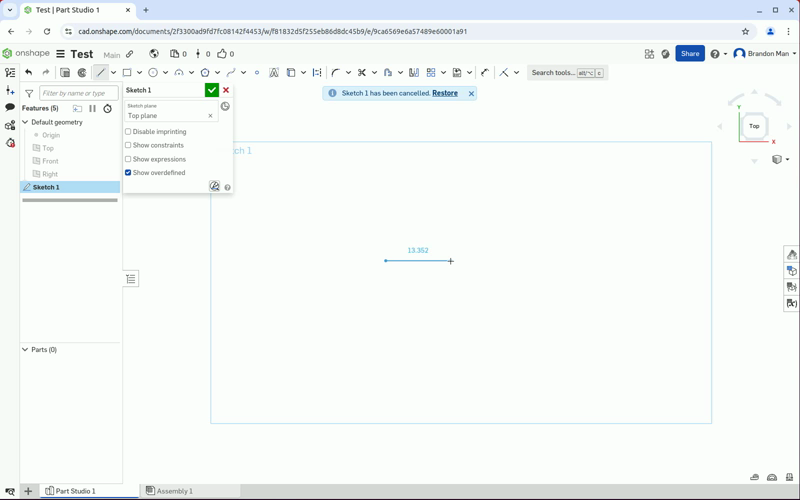
click(450, 260)
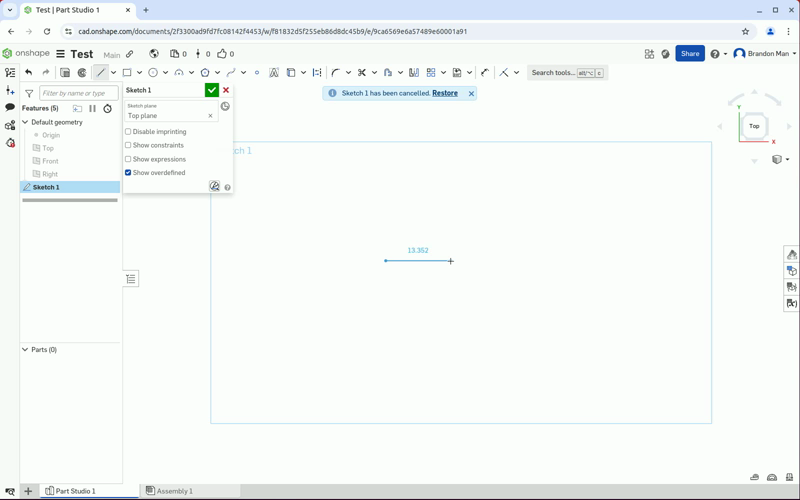
key_up(shift)
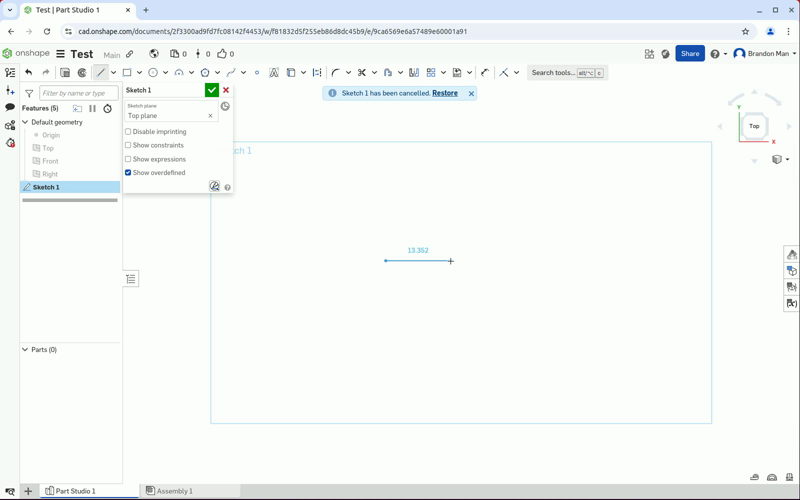
key_down(shift)
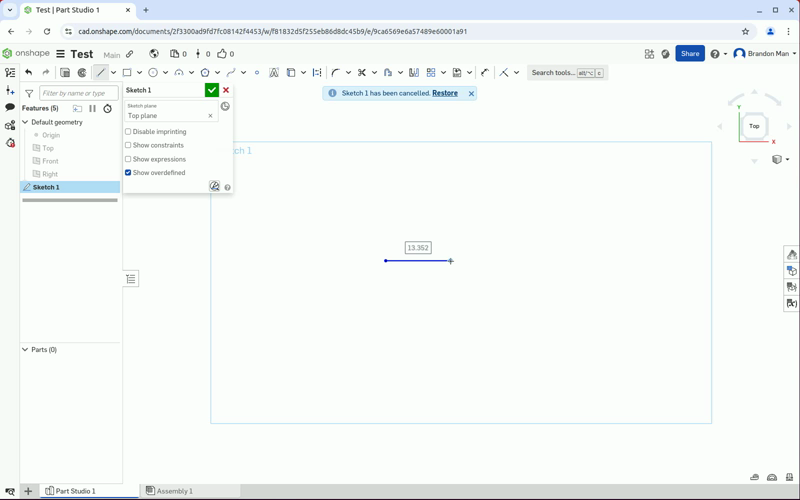
mouse_move(450, 170)
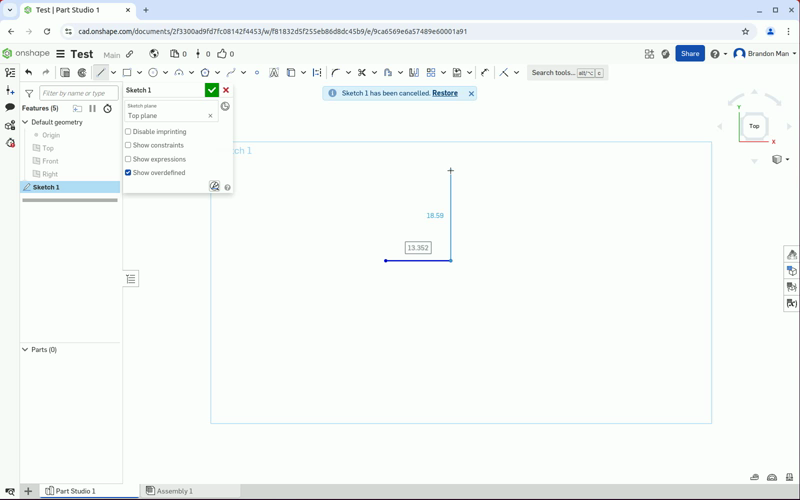
click(450, 170)
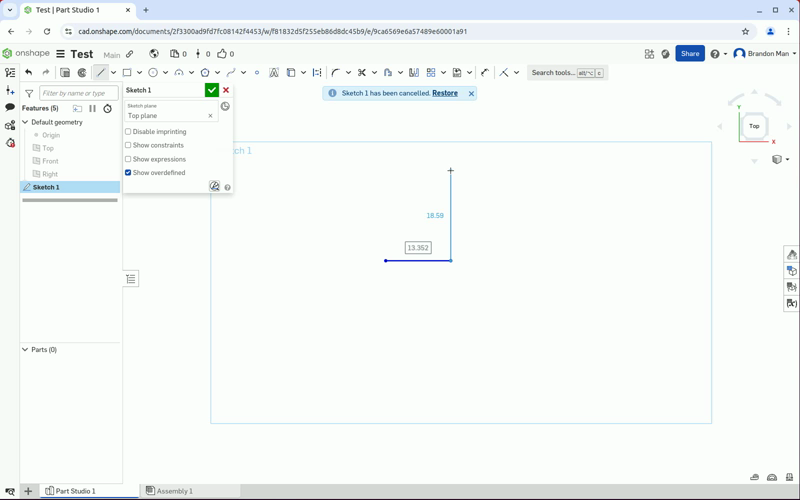
key_up(shift)
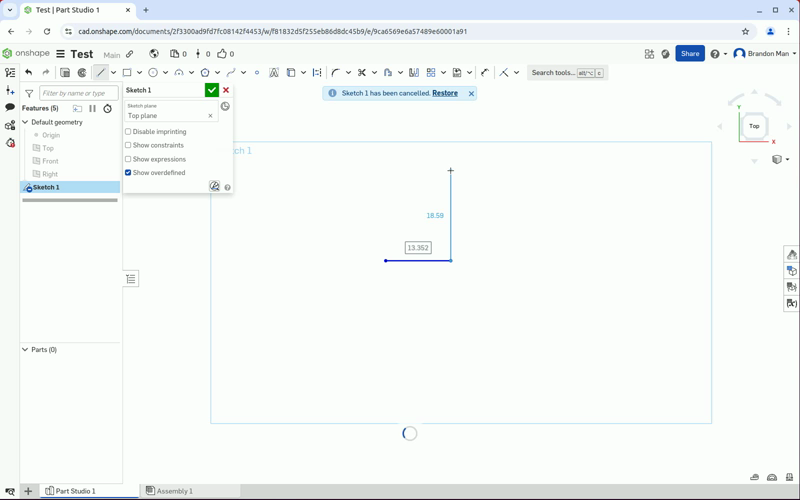
key_down(shift)
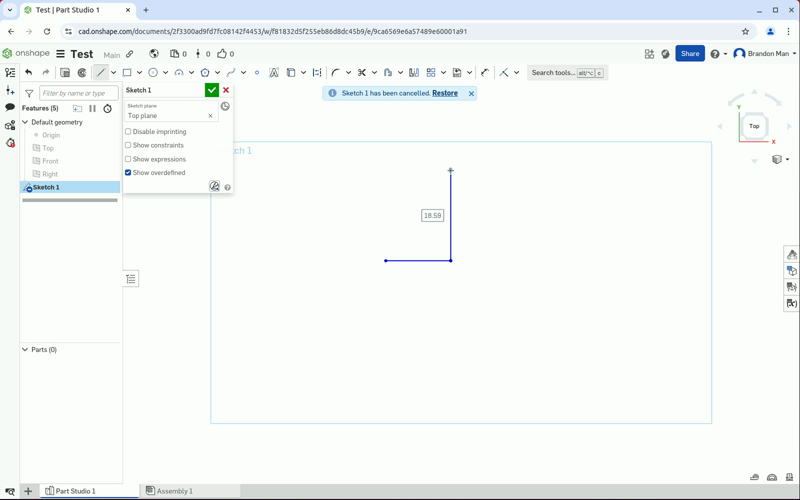
mouse_move(385, 170)
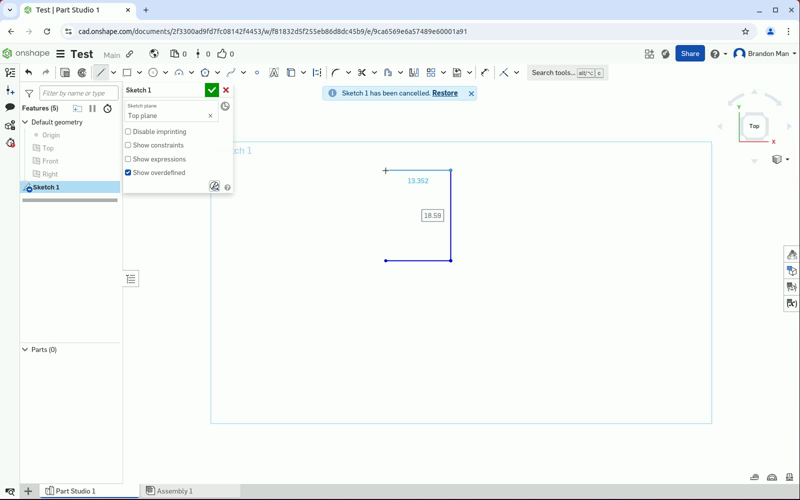
click(385, 170)
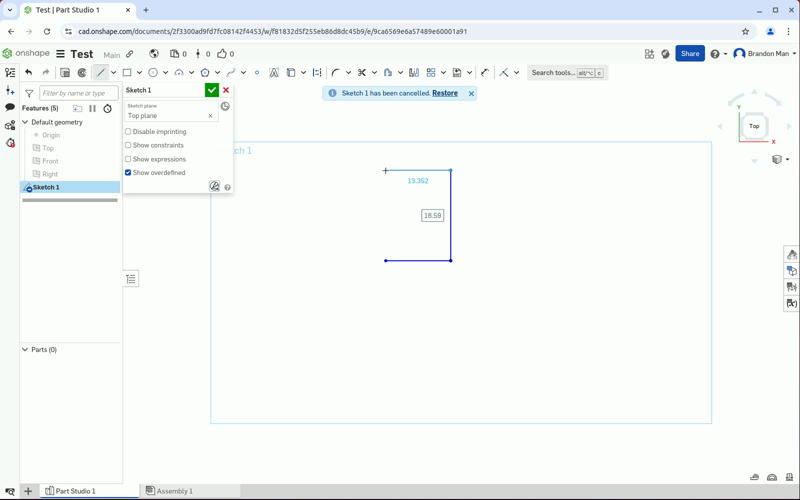
key_up(shift)
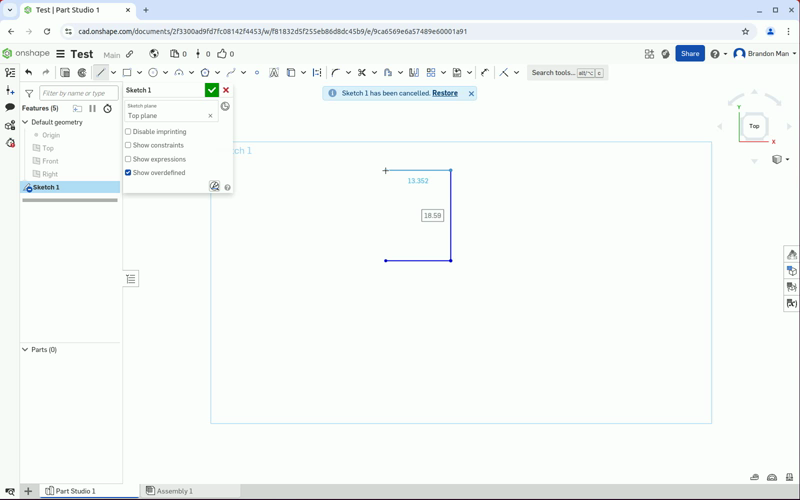
key_down(shift)
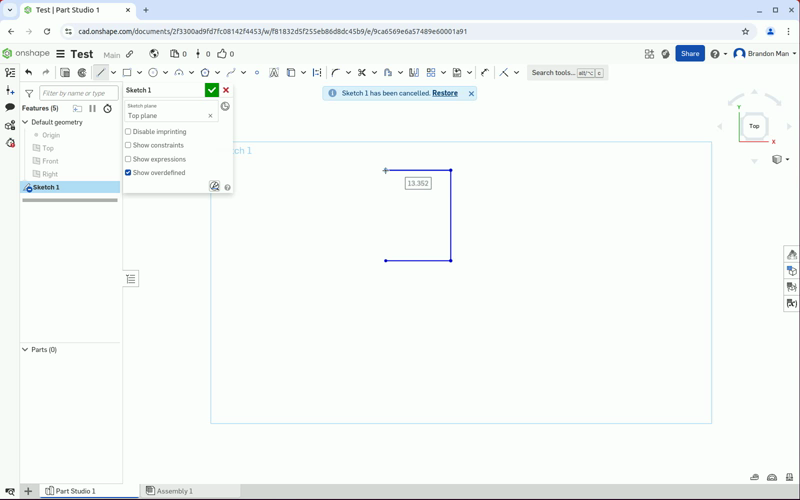
mouse_move(385, 260)
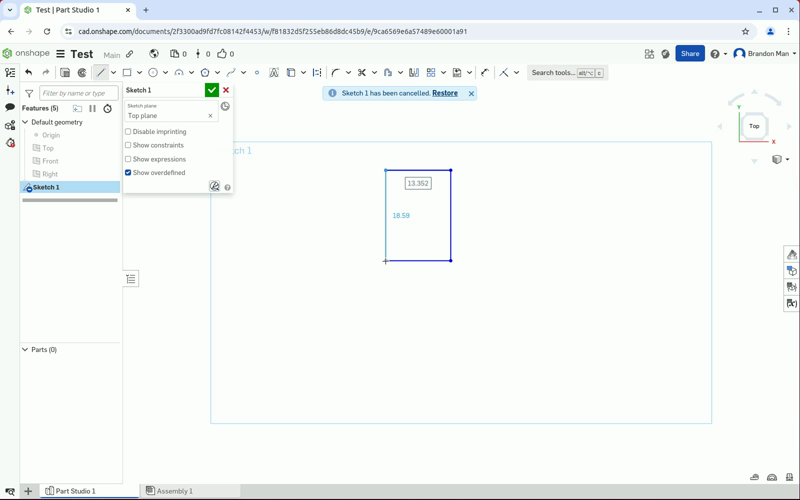
key_up(shift)
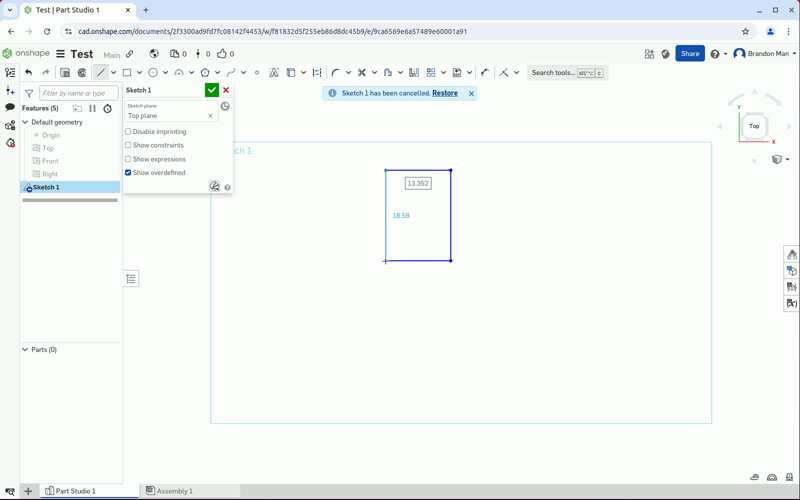
click(385, 260)
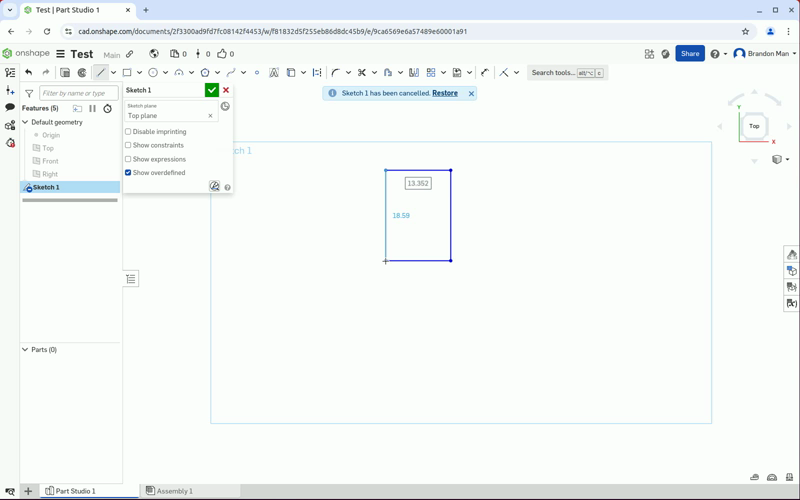
key(esc)
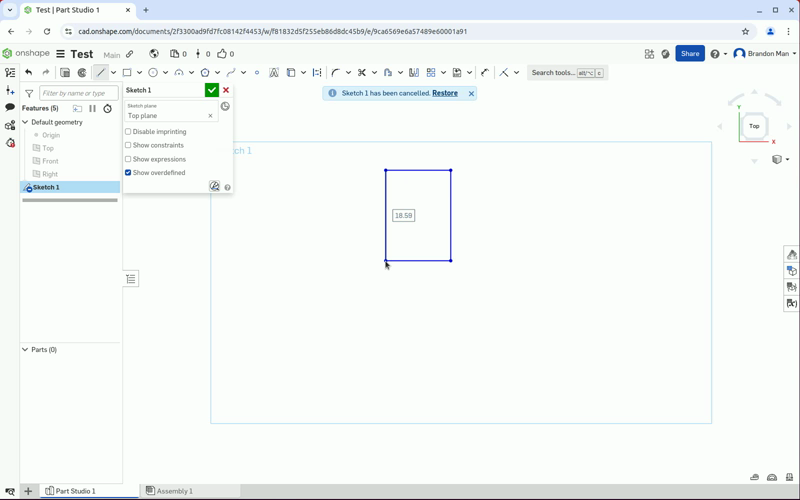
mouse_move(404, 205)
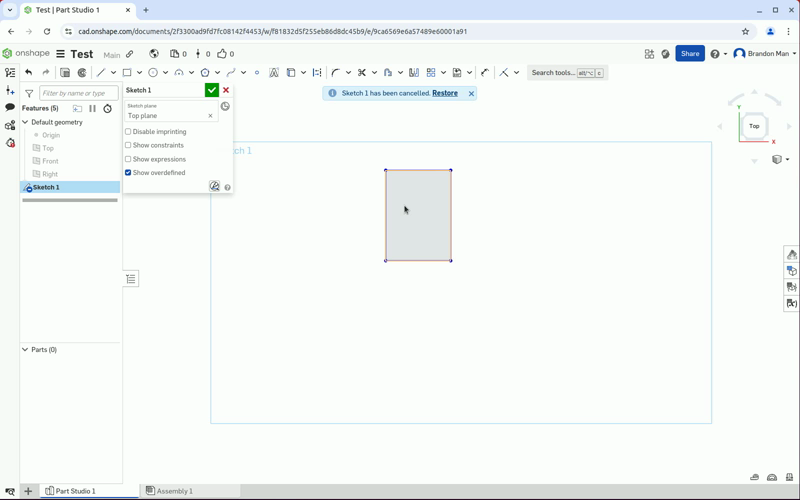
click(404, 205)
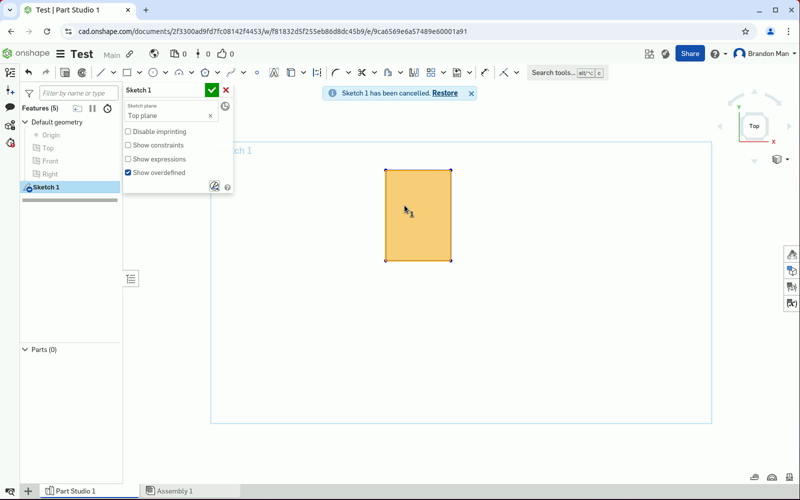
mouse_move(73, 352)
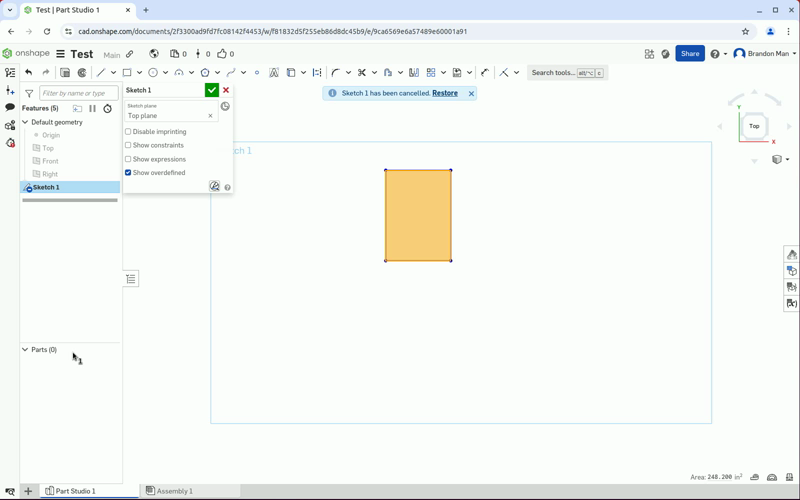
key(shift+y)
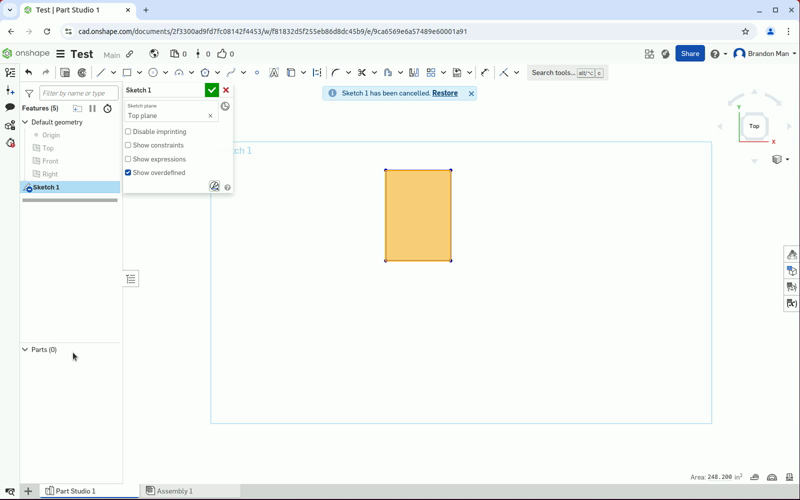
key(shift+e)
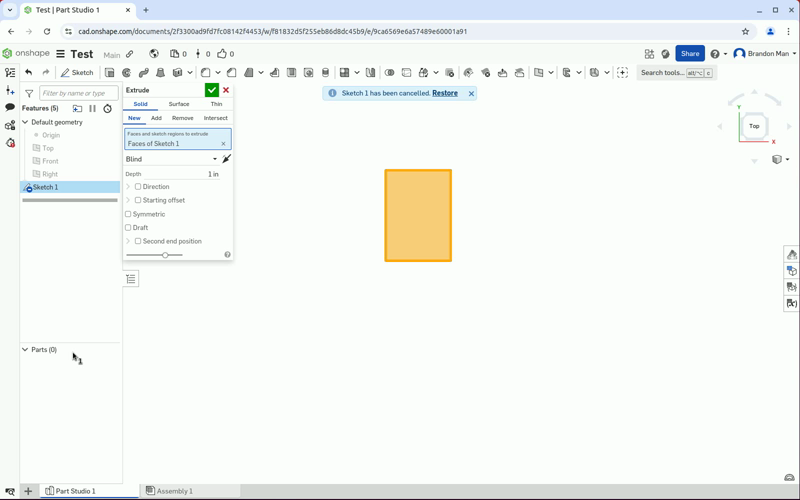
mouse_move(143, 106)
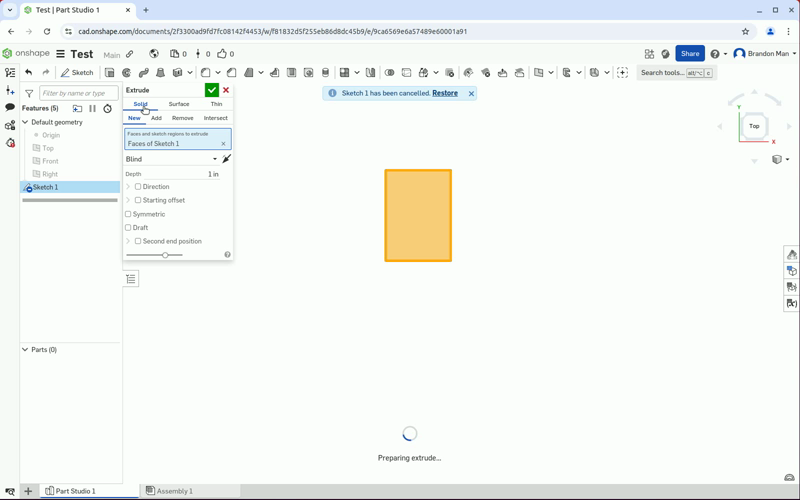
click(143, 106)
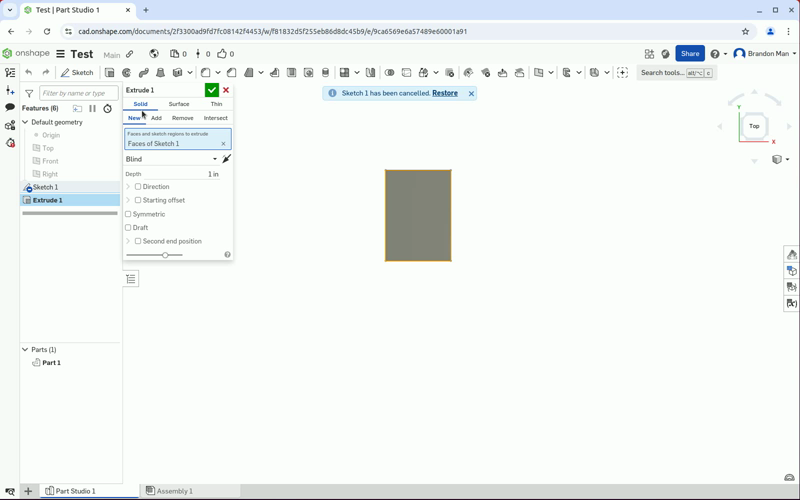
mouse_move(137, 120)
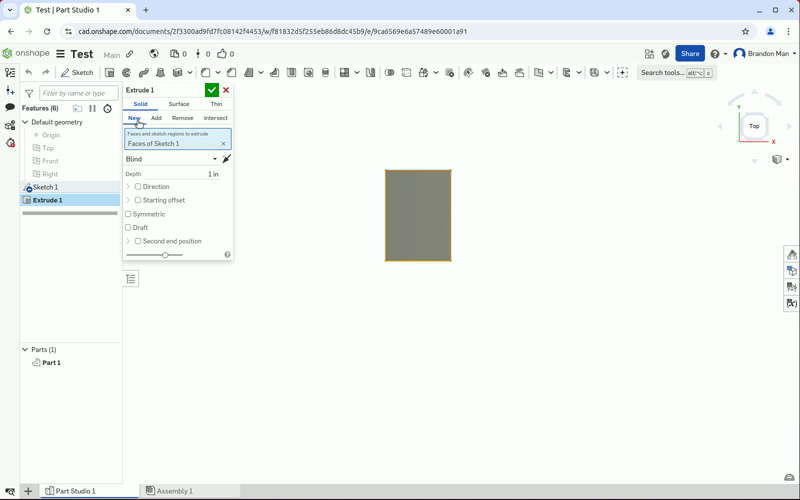
click(137, 120)
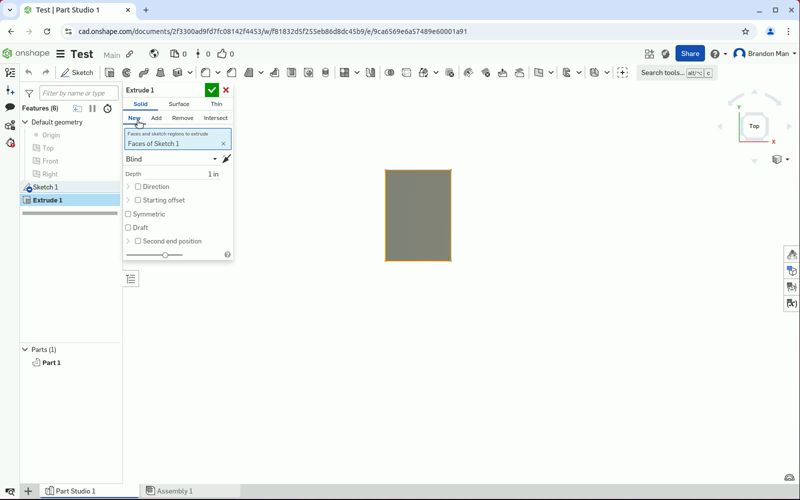
key(tab, 4)
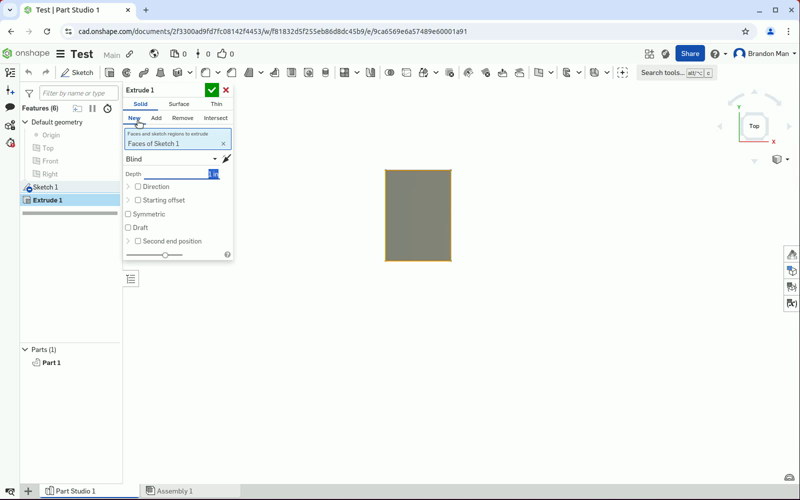
text(0.481)
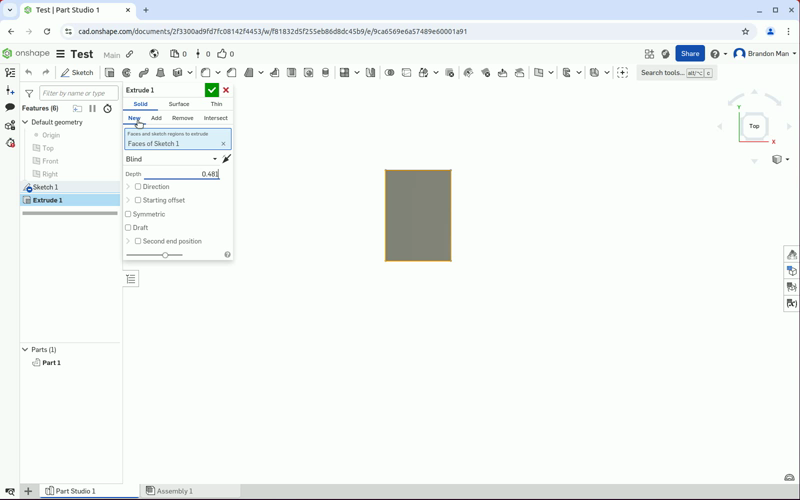
key(enter)
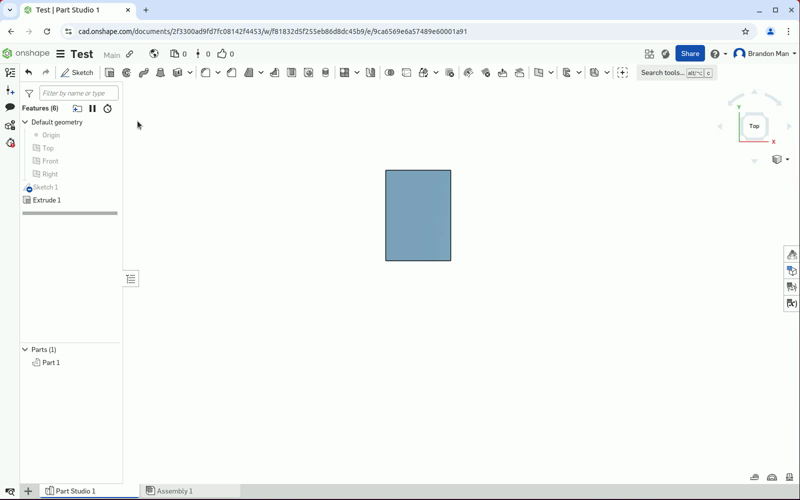
key(shift+h)
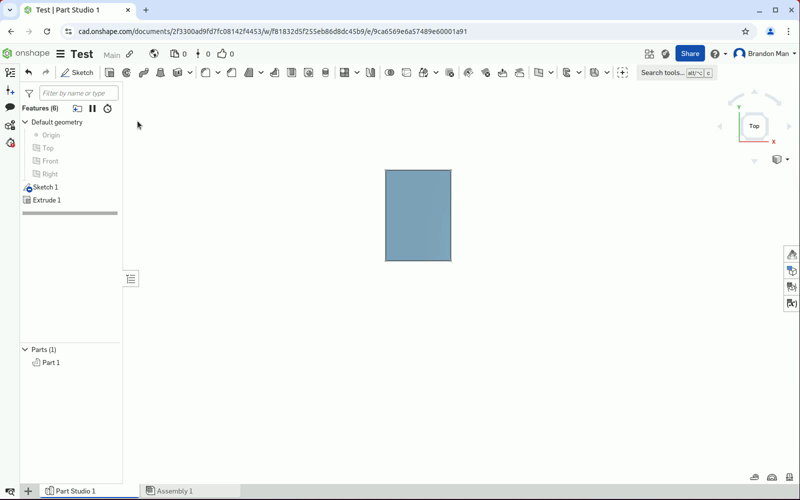
key(shift+h)
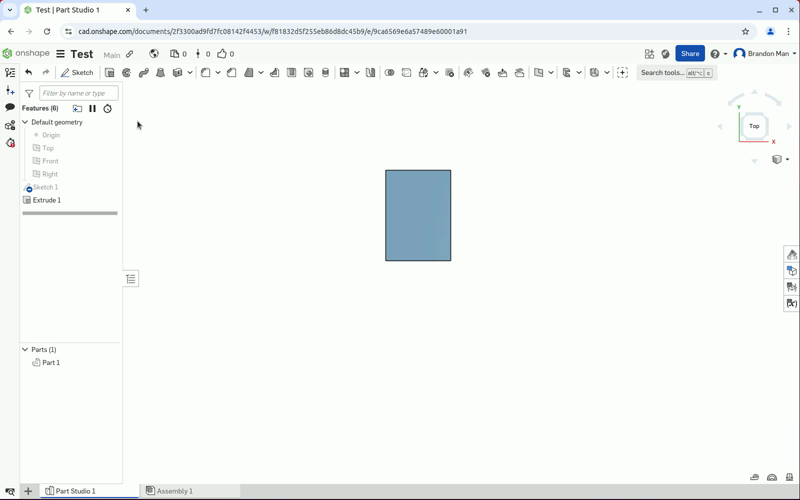
mouse_move(73, 189)
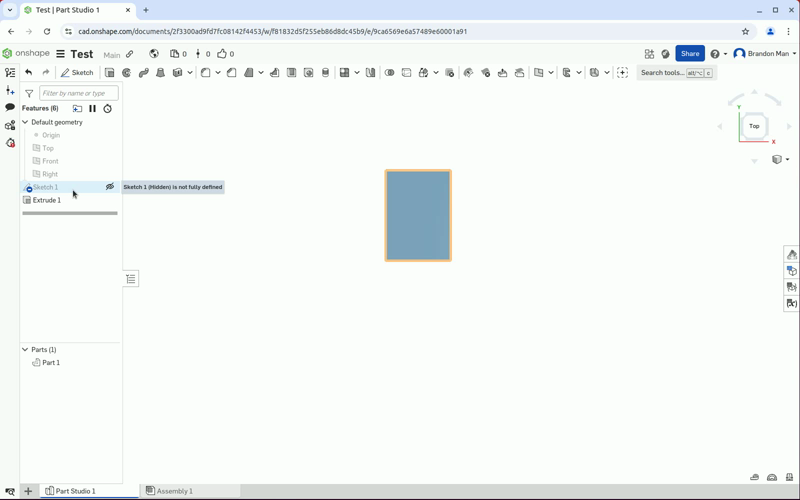
click(73, 189)
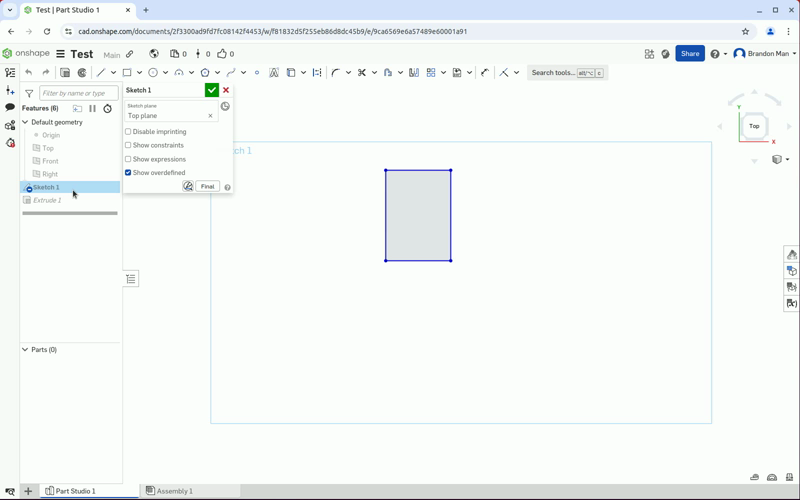
mouse_move(229, 92)
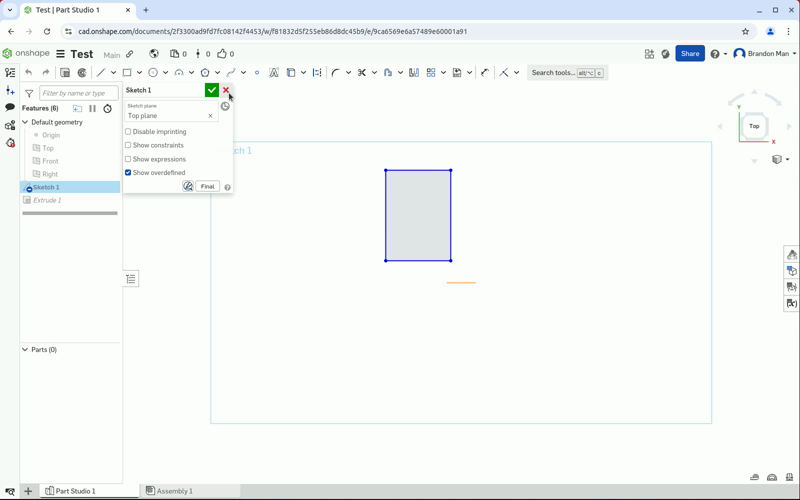
click(229, 92)
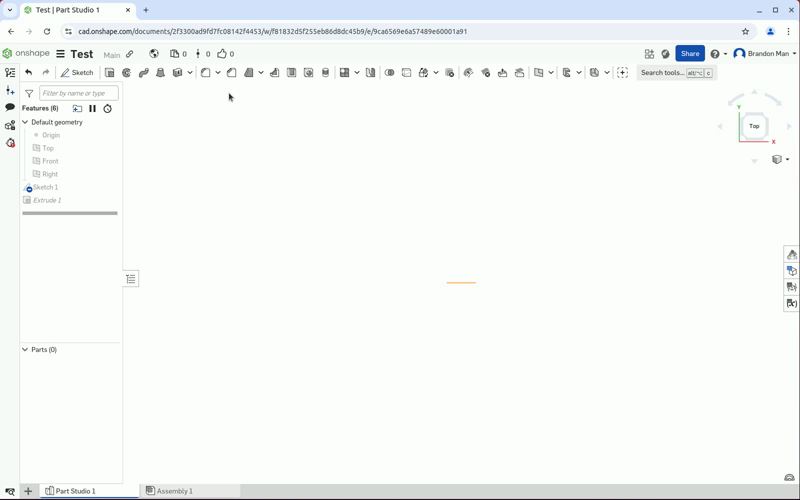
mouse_move(541, 75)
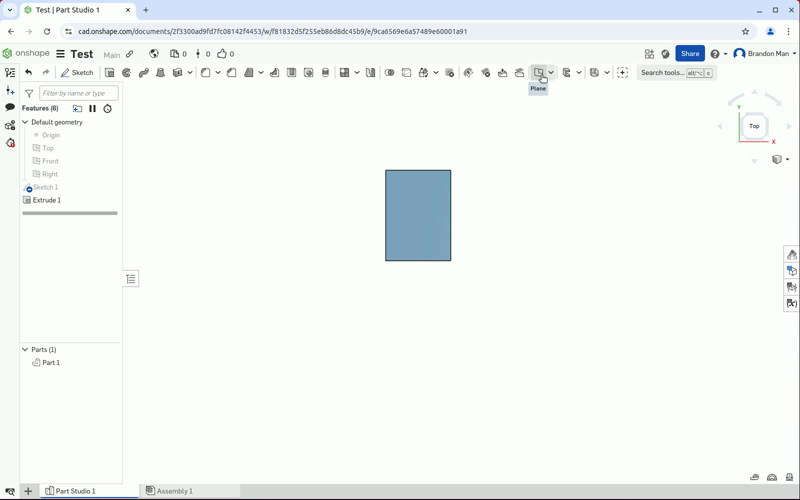
click(541, 75)
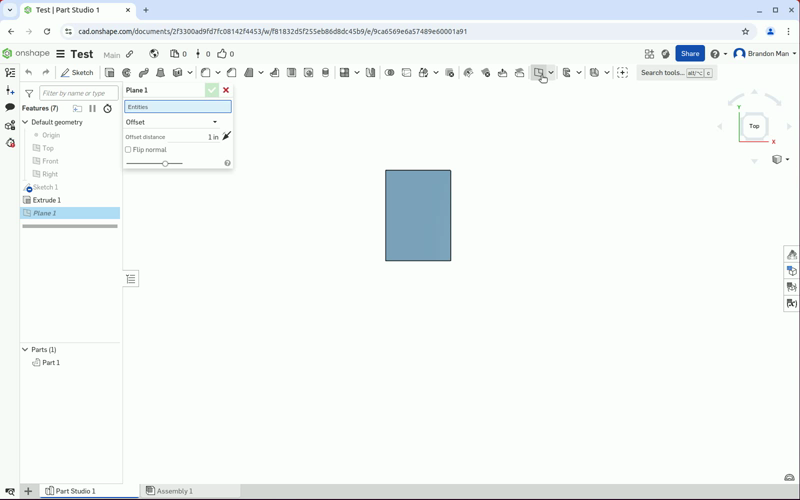
mouse_move(73, 150)
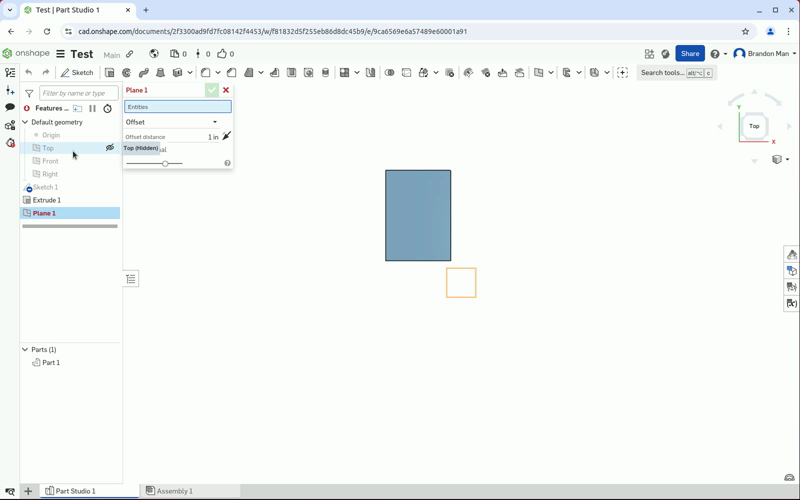
click(73, 150)
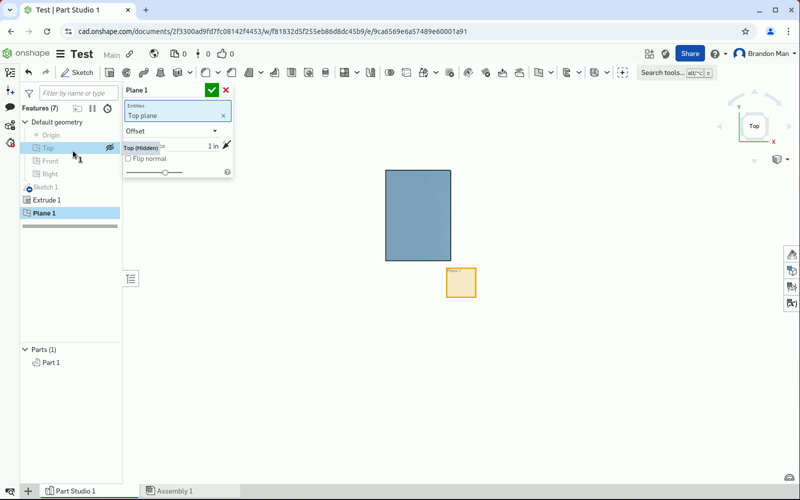
key(tab, 2)
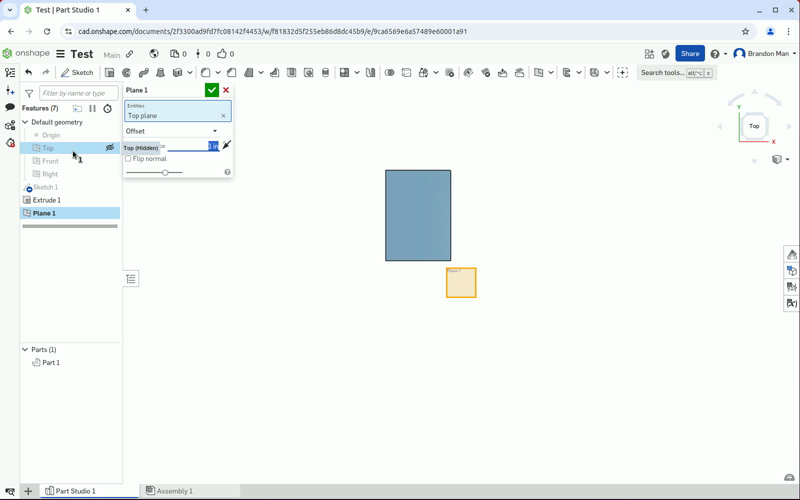
text(0.493)
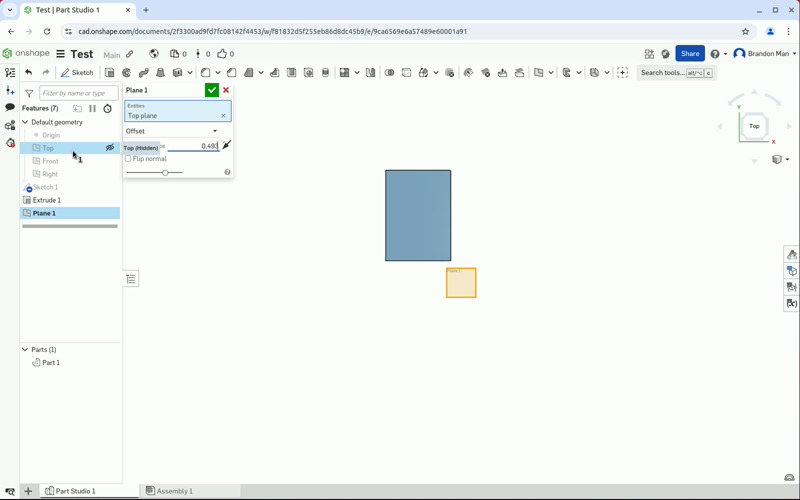
key(enter, 2)
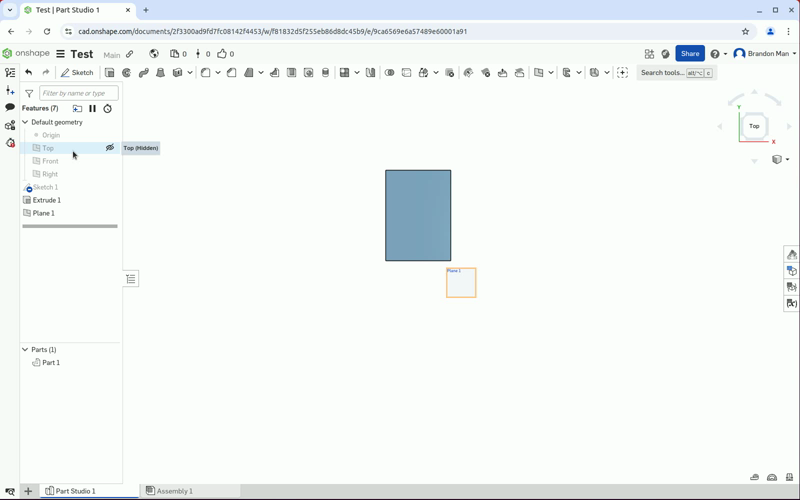
key(shift+s)
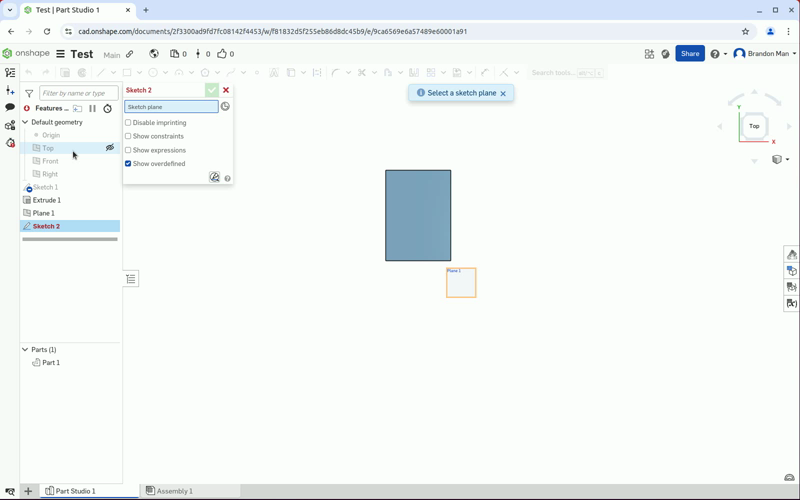
mouse_move(73, 215)
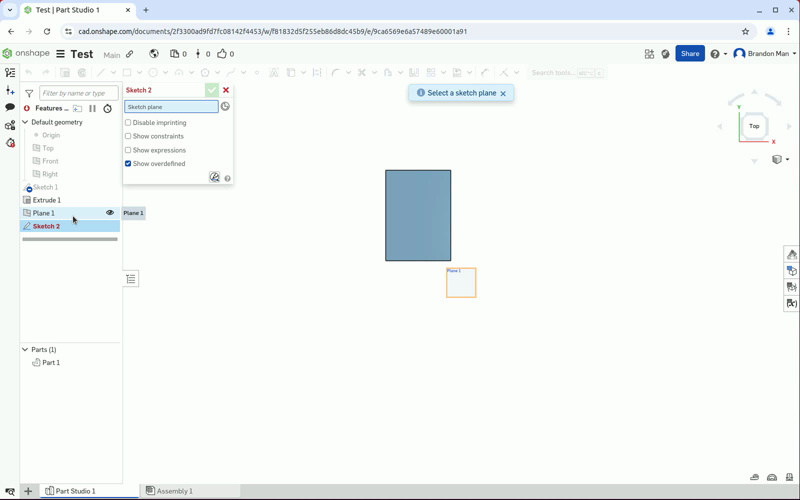
click(73, 215)
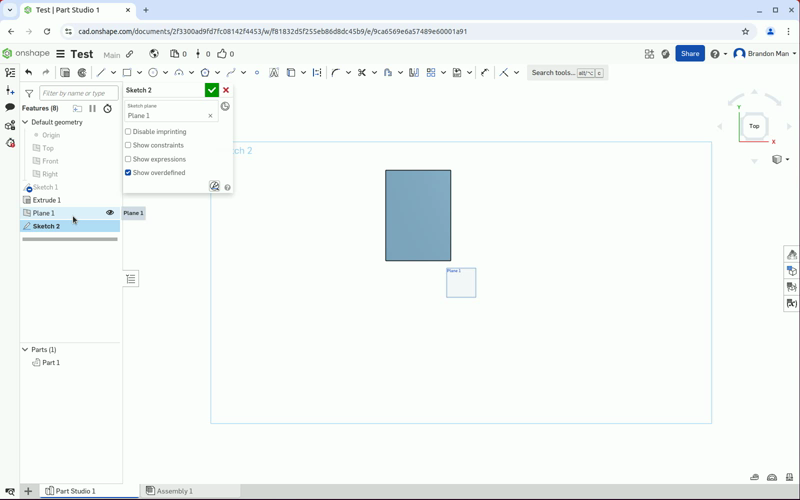
mouse_move(73, 352)
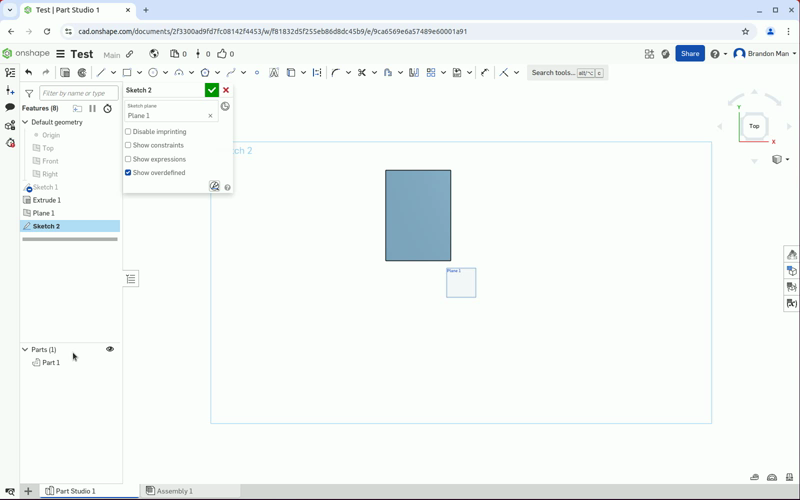
key(y)
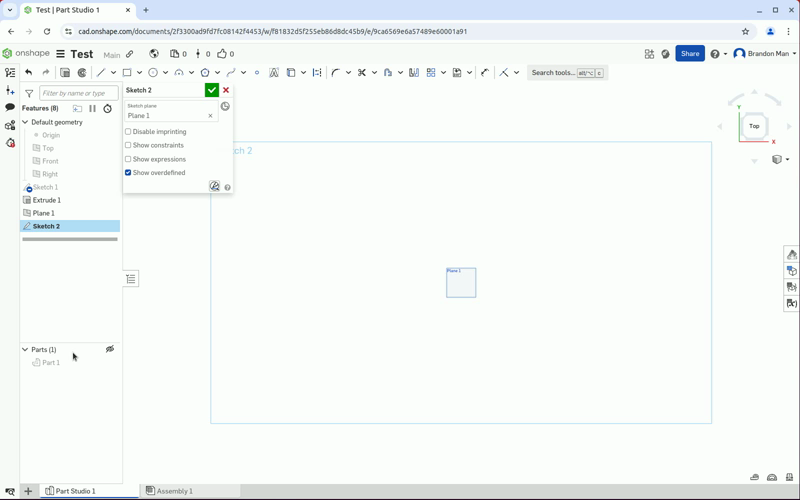
key(c)
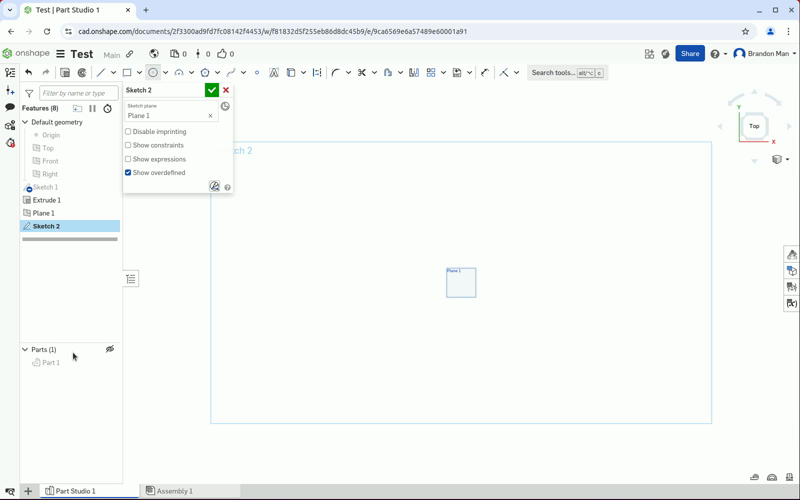
key_down(shift)
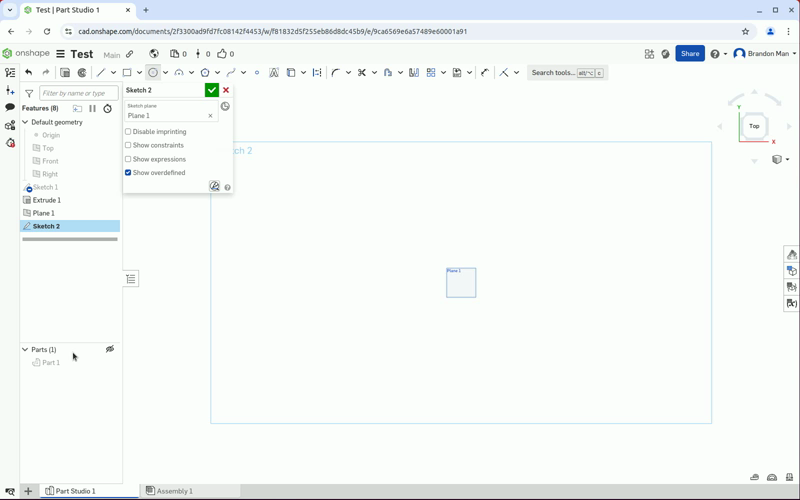
mouse_move(390, 174)
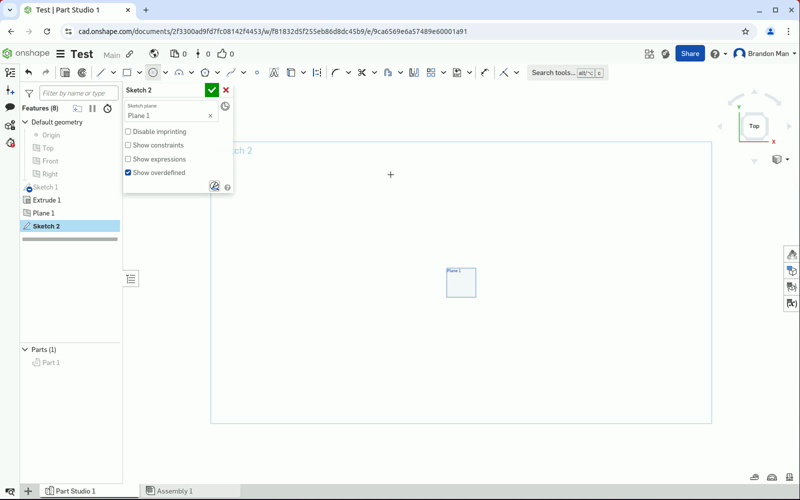
click(390, 174)
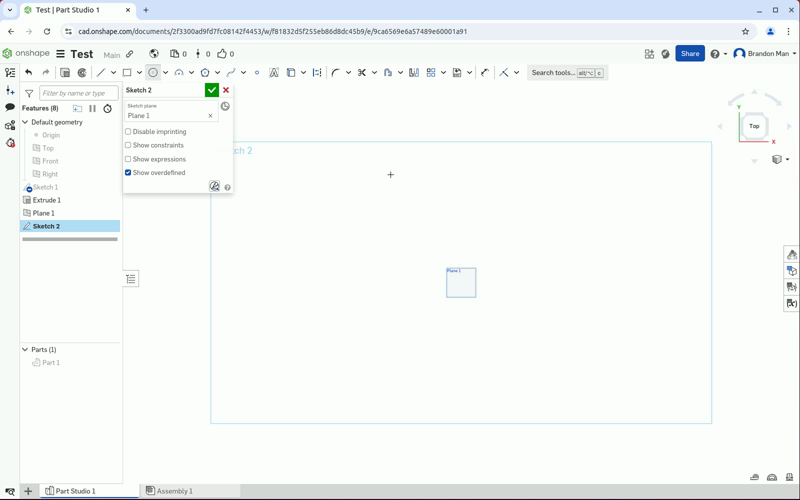
key_up(shift)
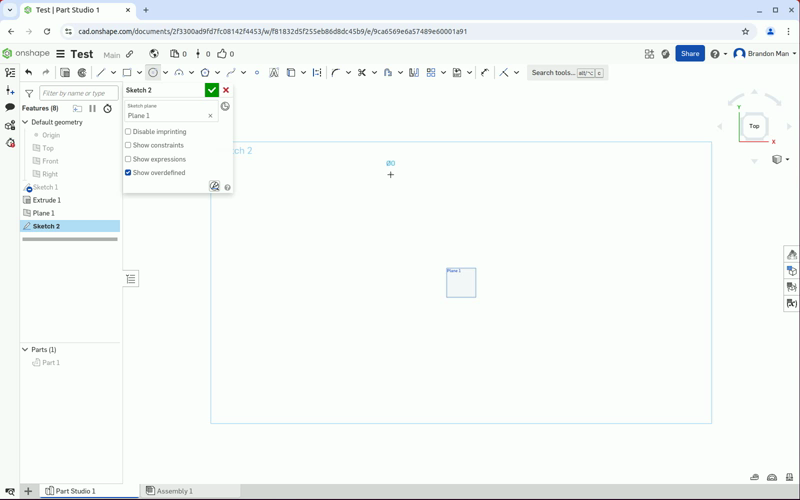
mouse_move(392, 174)
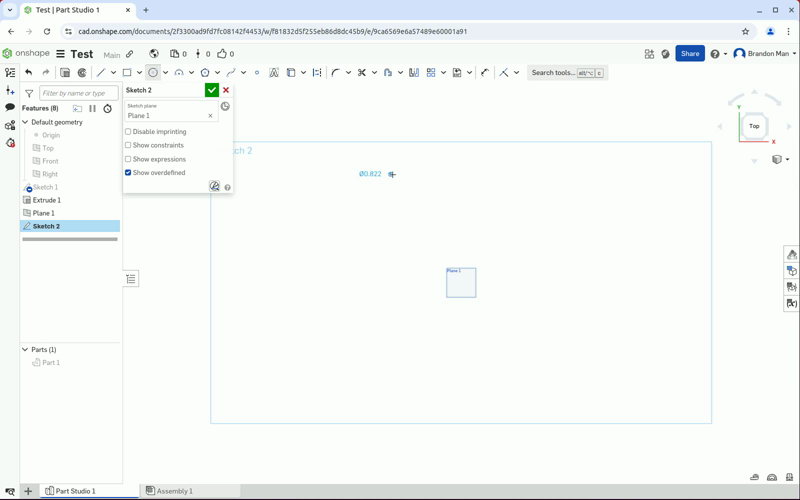
scroll(6)
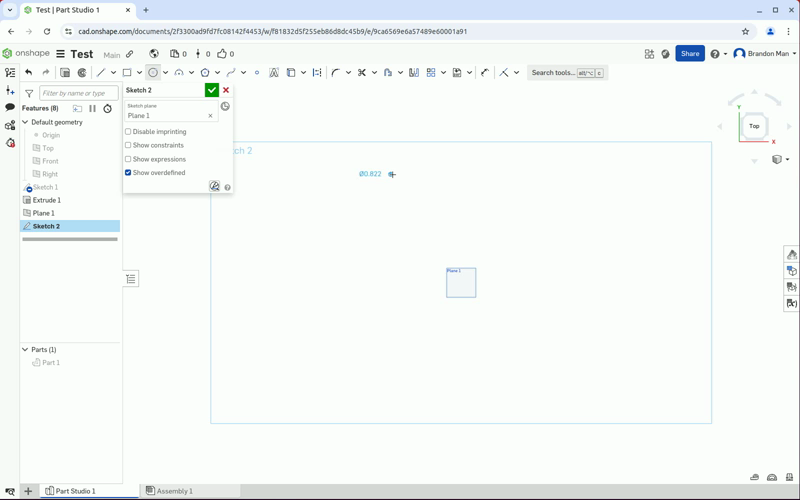
scroll(6)
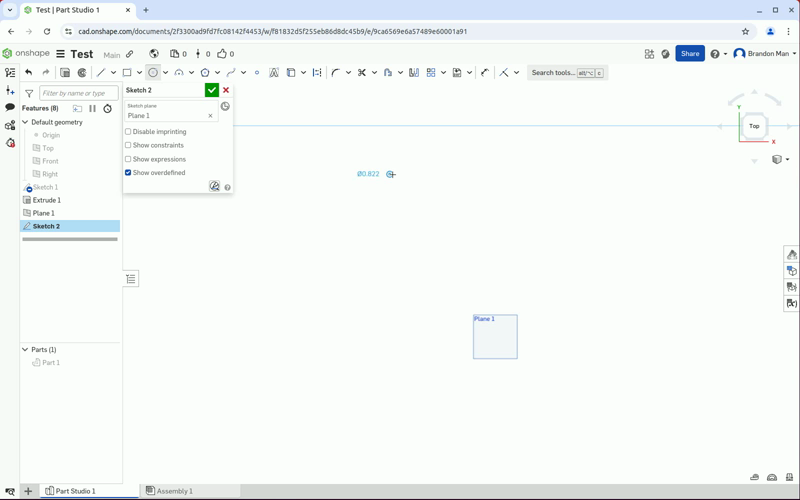
scroll(6)
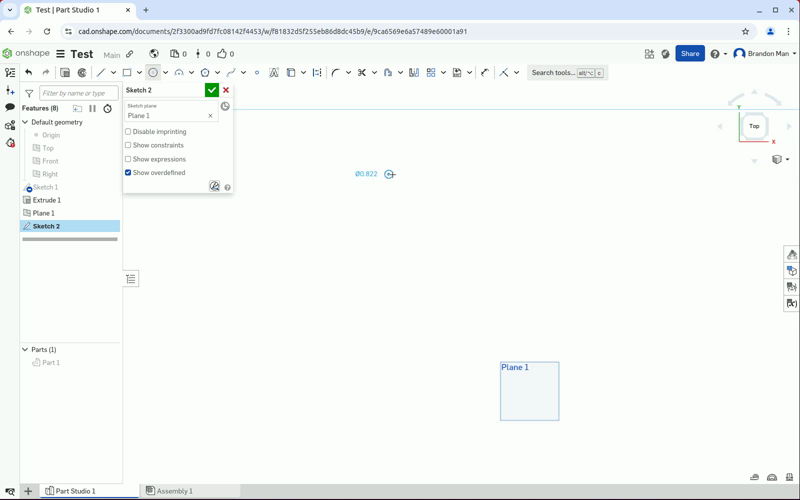
scroll(6)
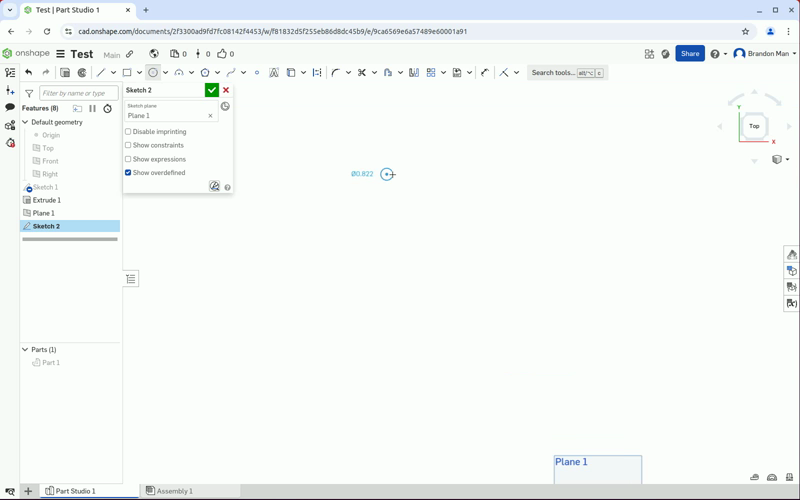
scroll(6)
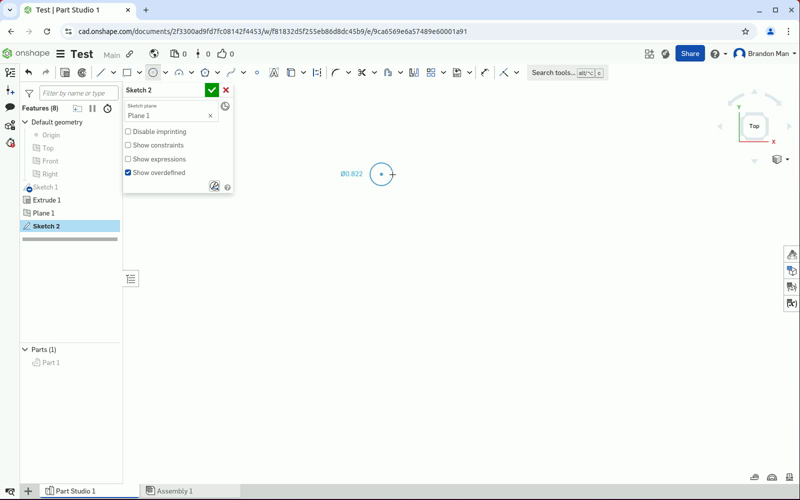
scroll(6)
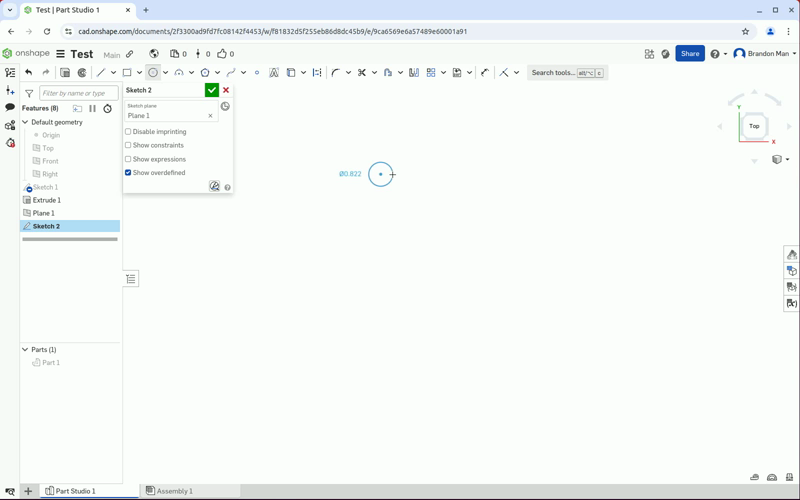
scroll(6)
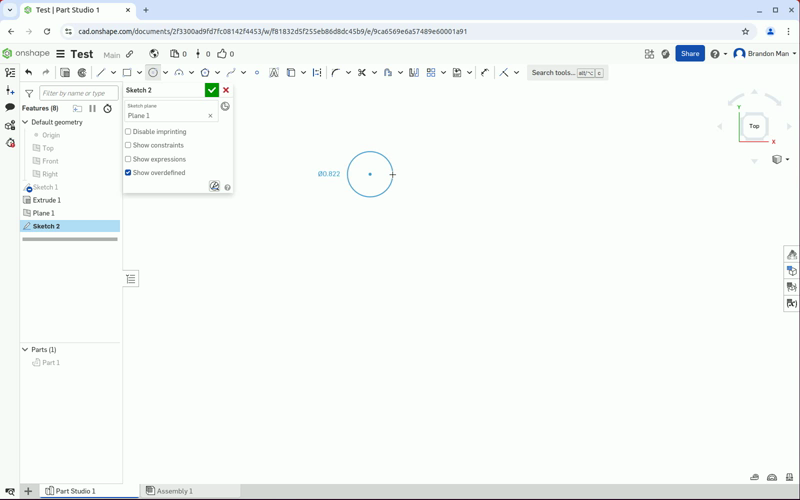
click(392, 174)
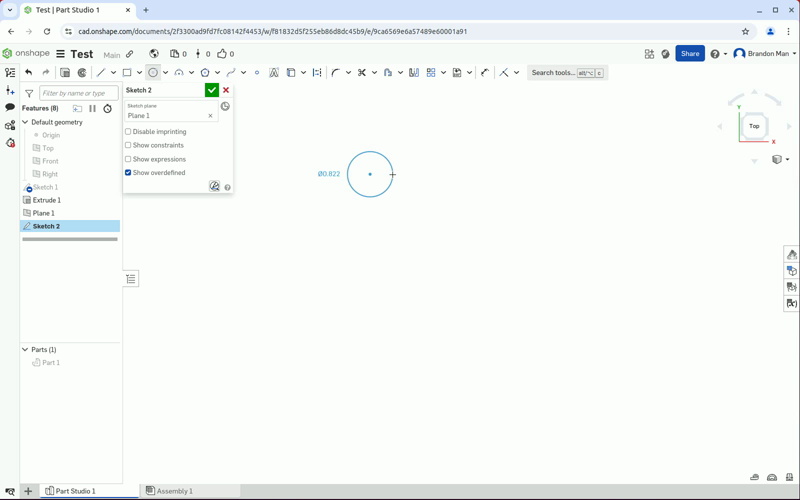
scroll(-6)
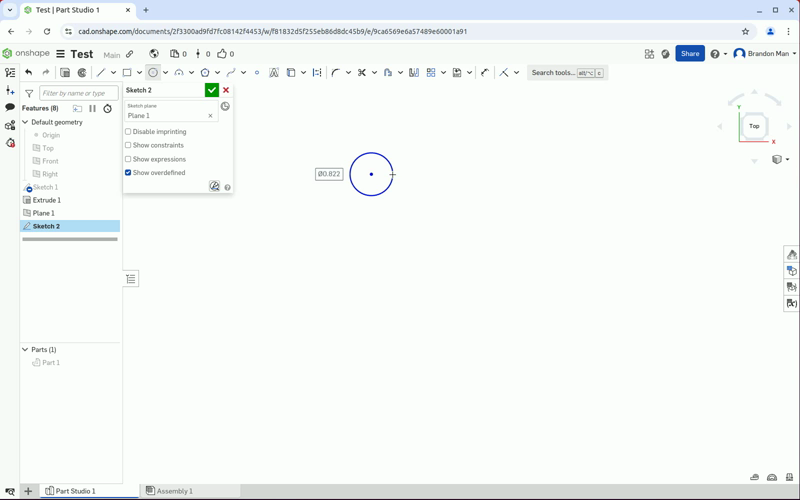
scroll(-6)
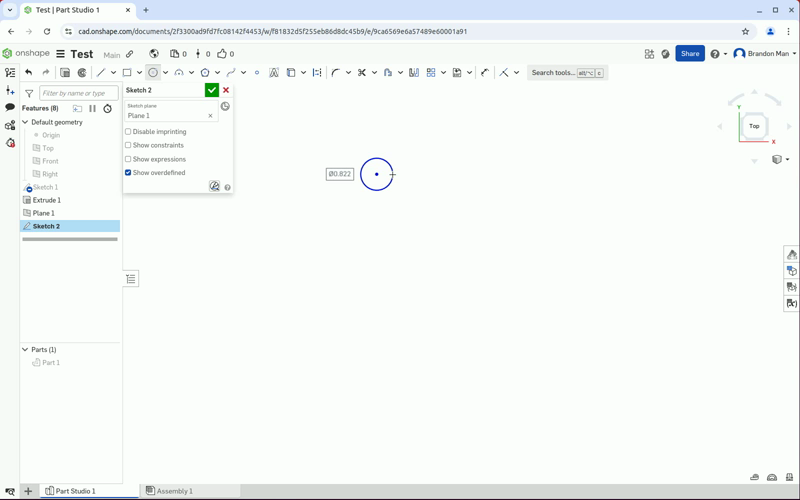
scroll(-6)
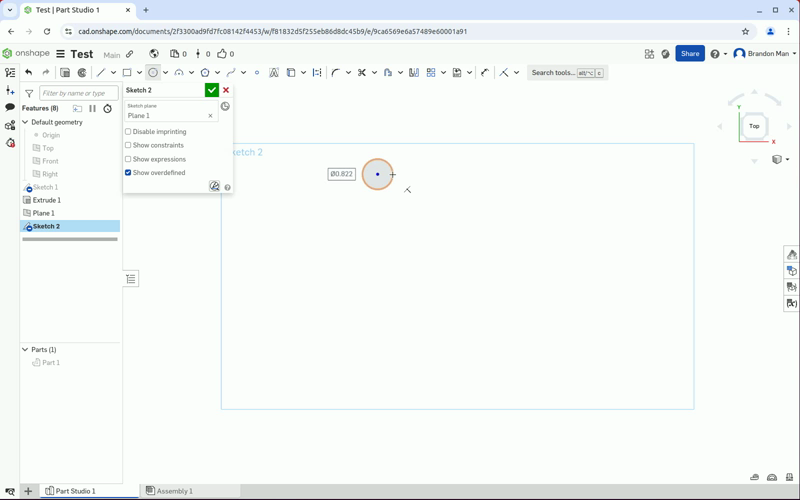
scroll(-6)
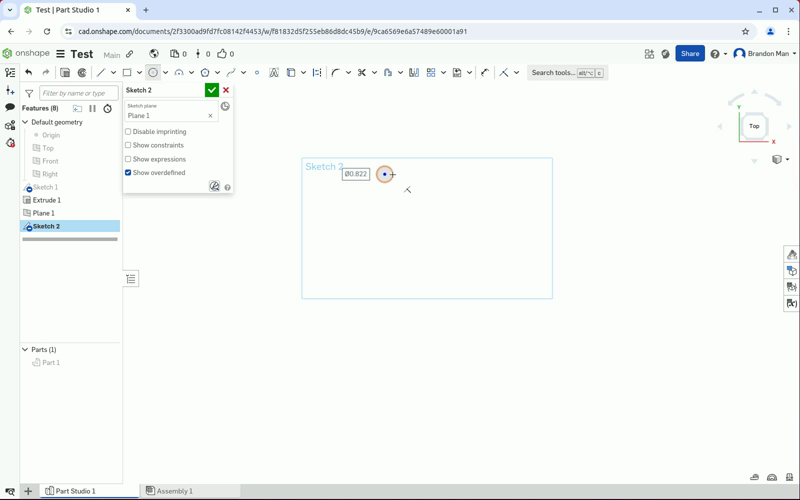
scroll(-6)
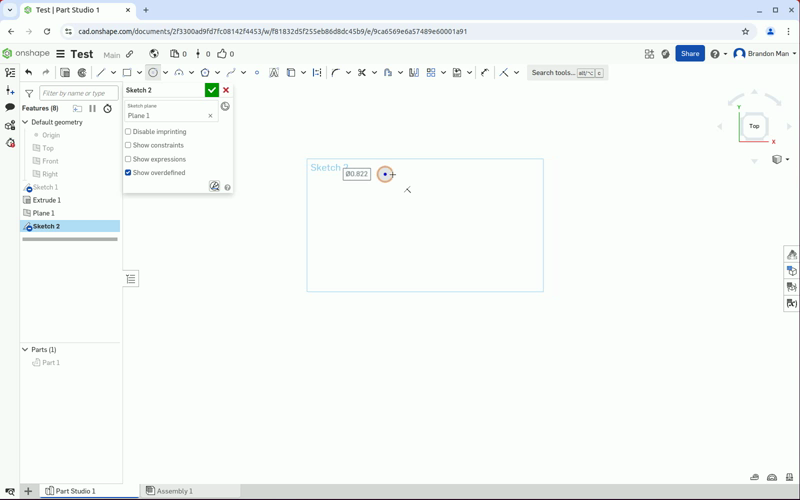
scroll(-6)
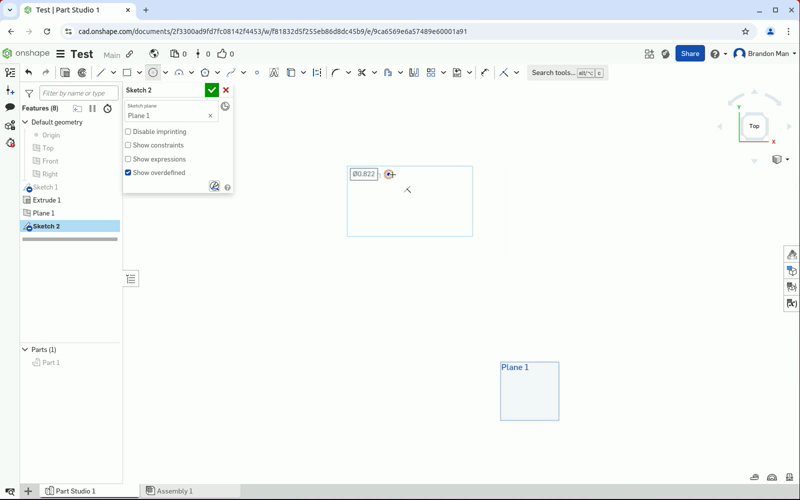
scroll(-6)
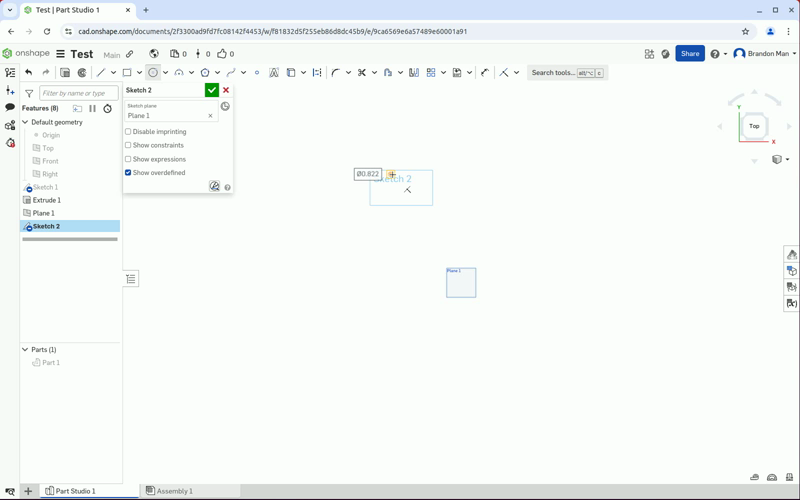
key(esc)
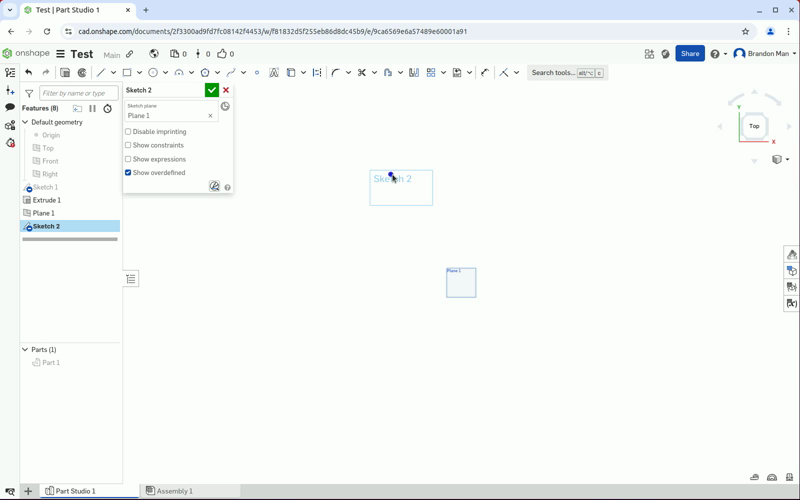
mouse_move(389, 176)
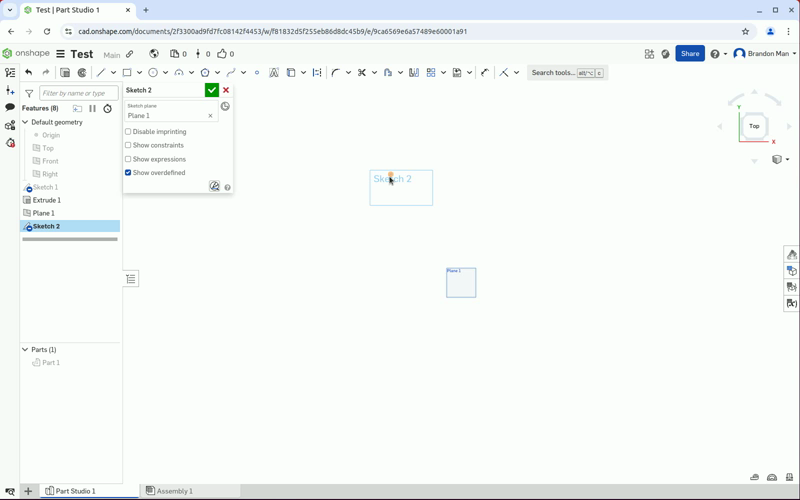
scroll(6)
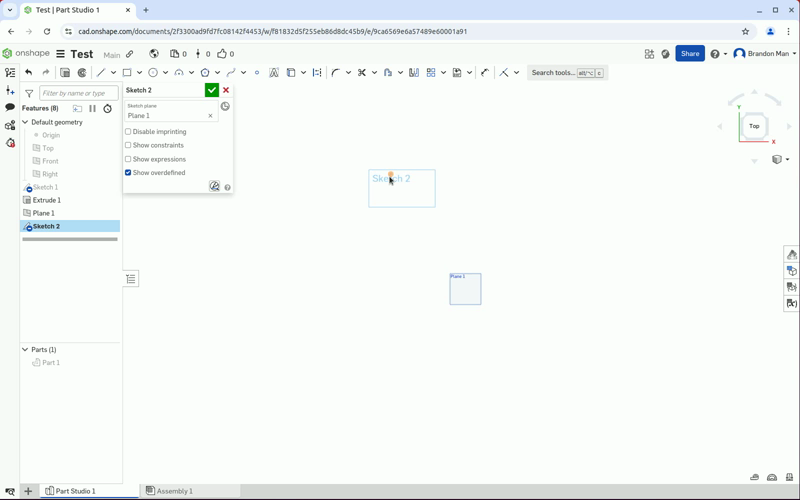
scroll(6)
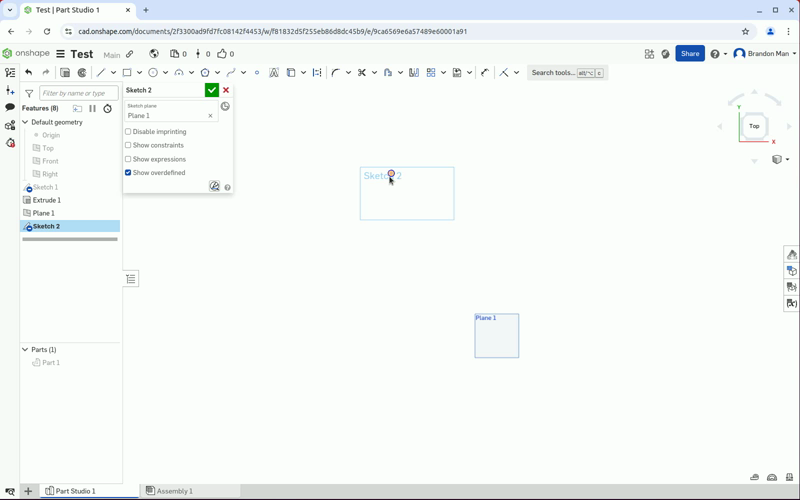
scroll(6)
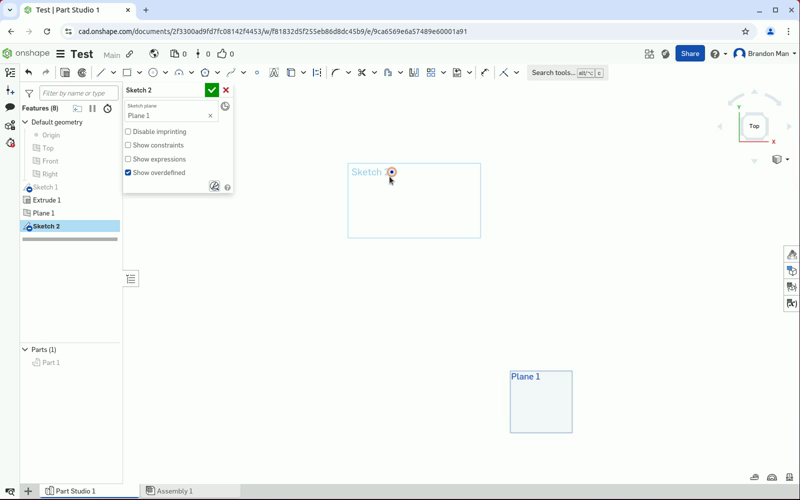
scroll(6)
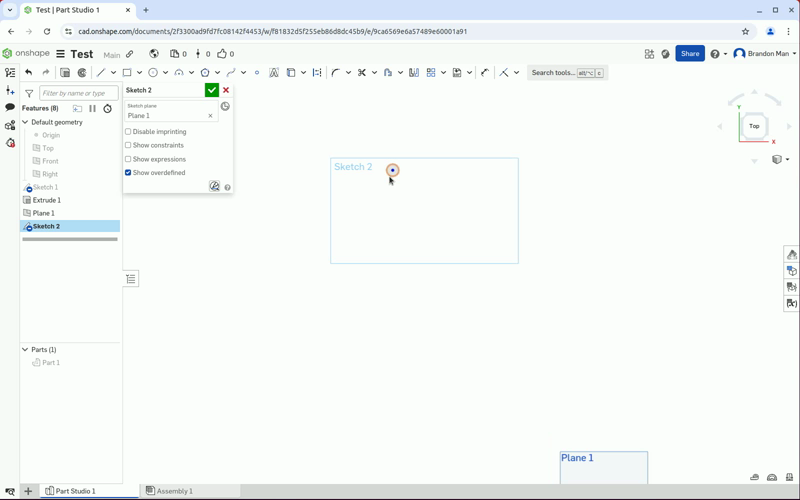
scroll(6)
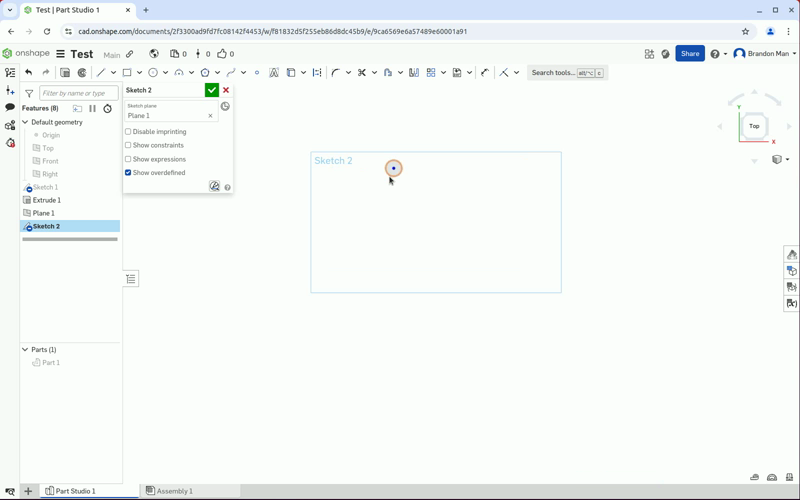
scroll(6)
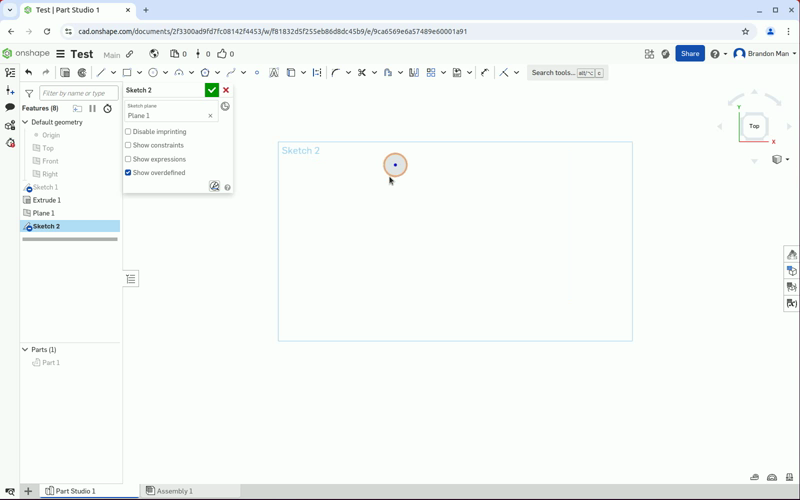
scroll(6)
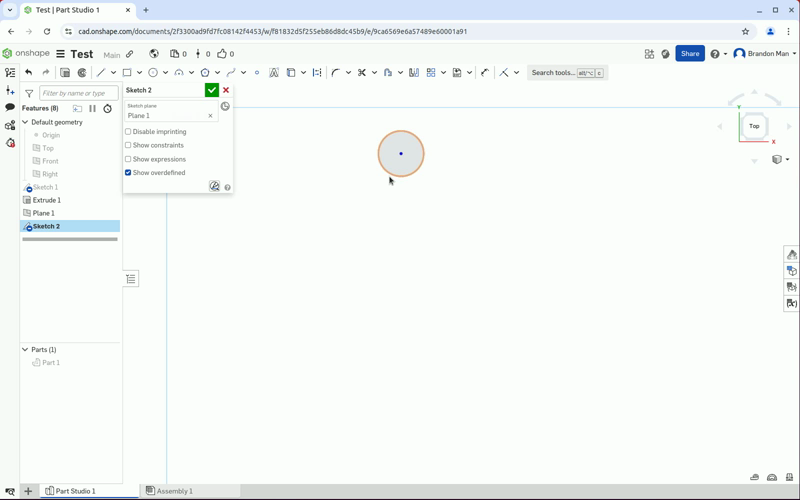
click(389, 176)
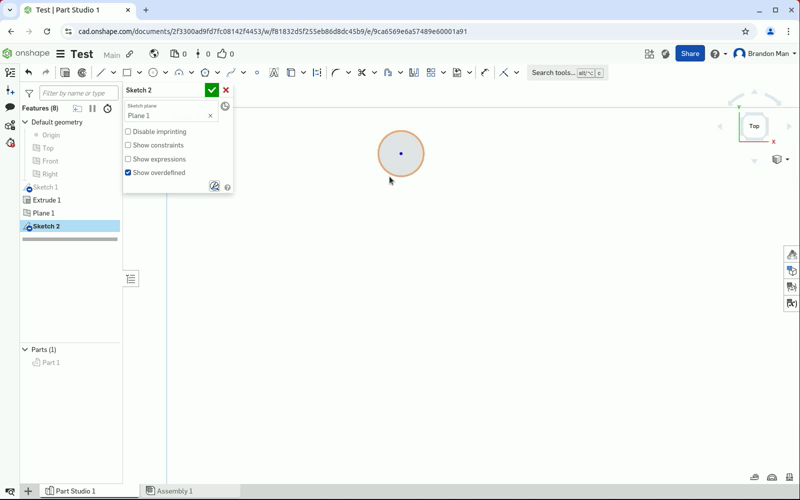
scroll(-6)
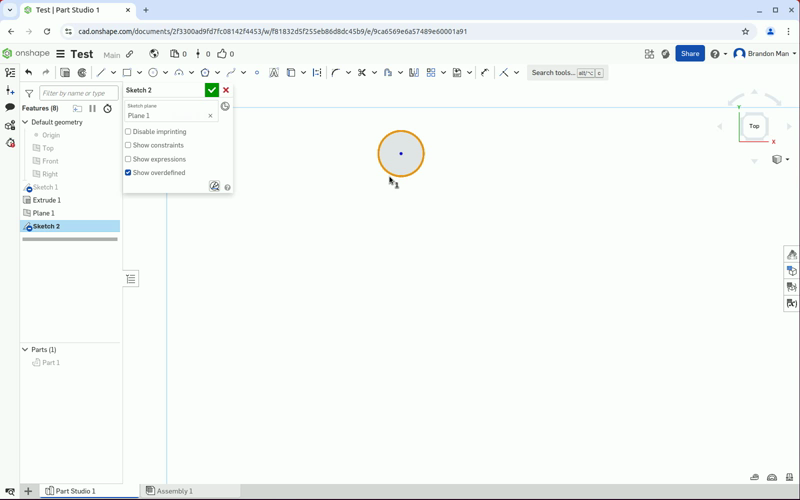
scroll(-6)
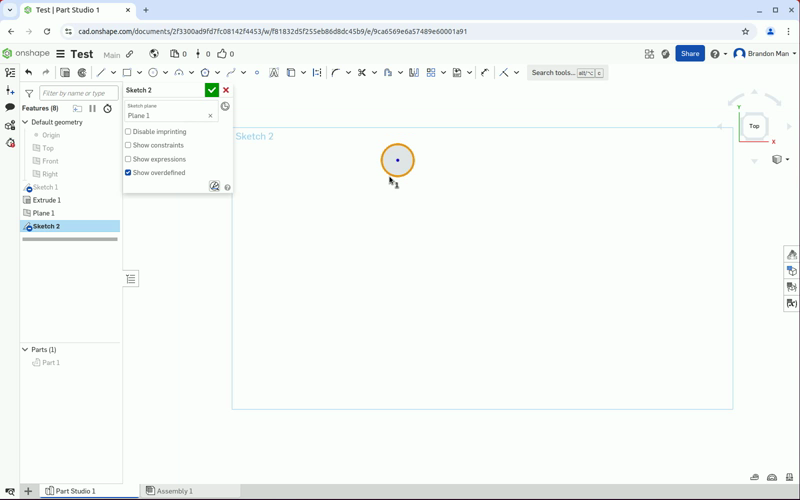
scroll(-6)
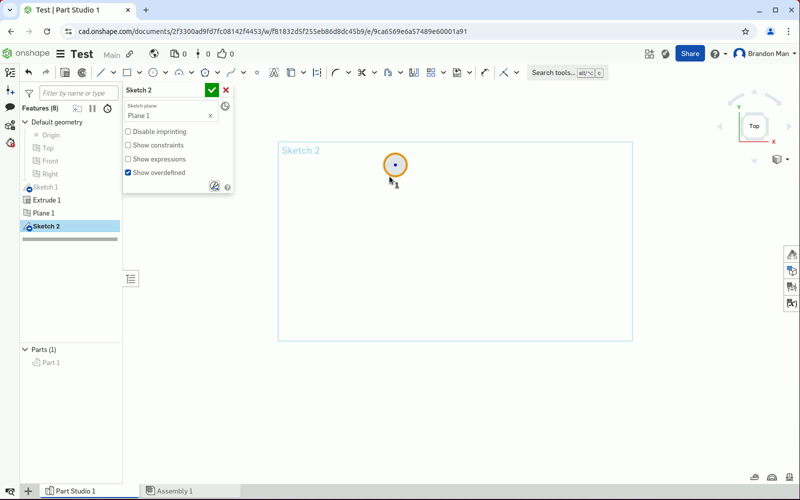
scroll(-6)
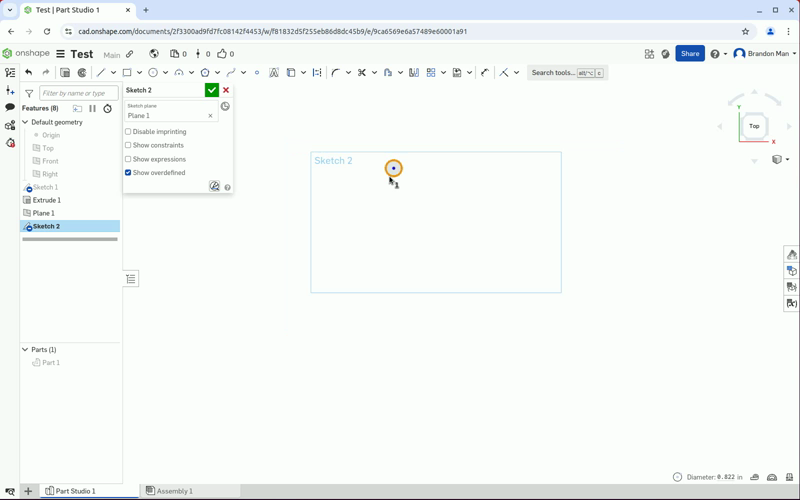
scroll(-6)
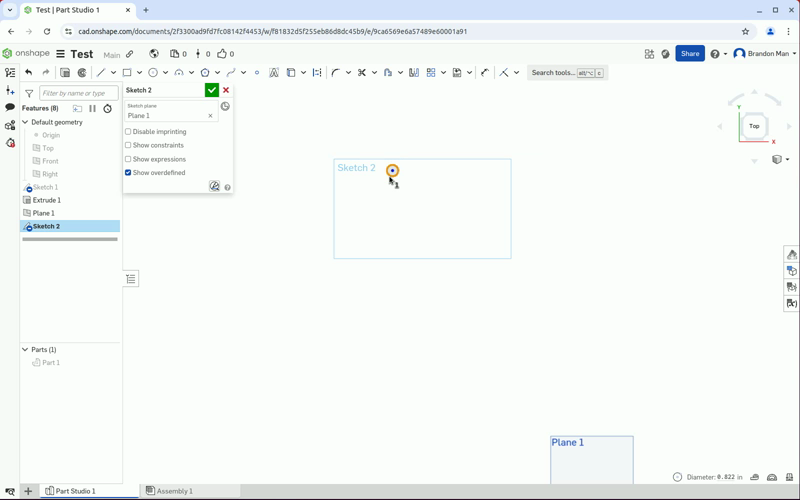
scroll(-6)
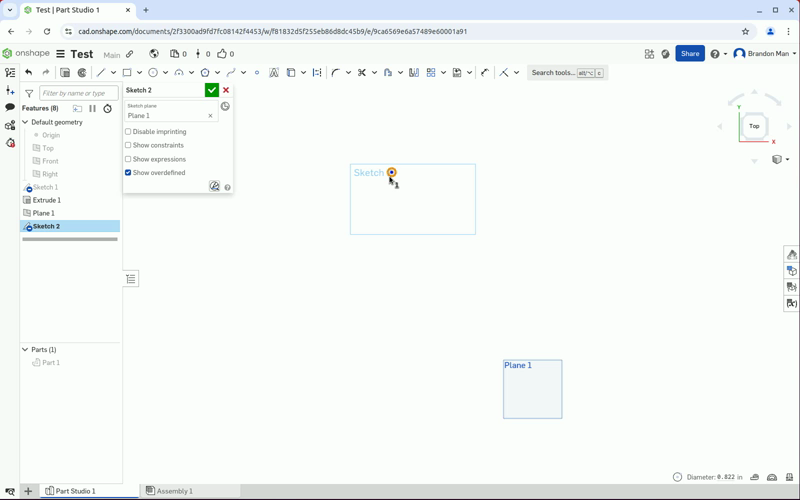
scroll(-6)
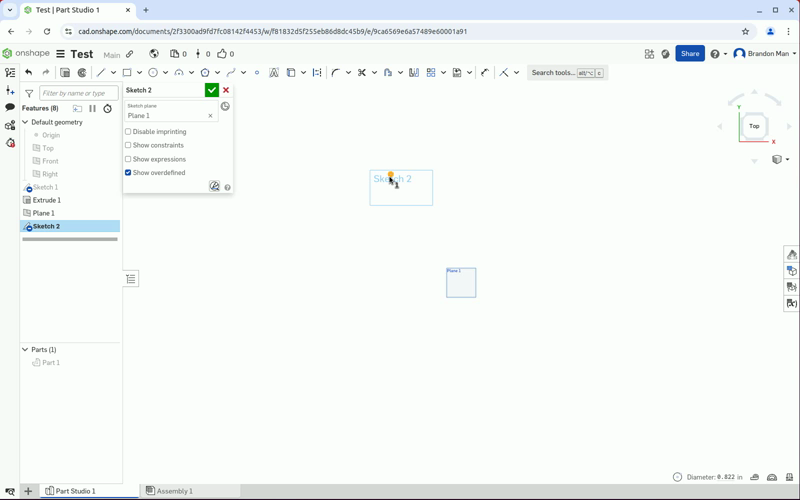
mouse_move(73, 352)
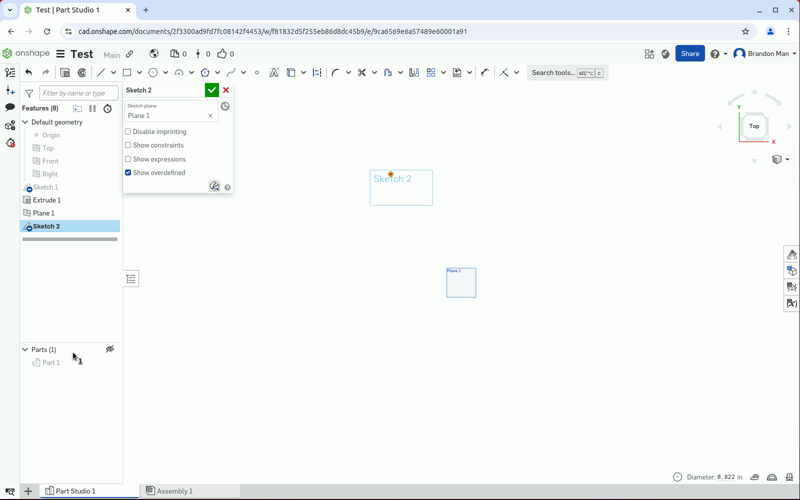
key(shift+y)
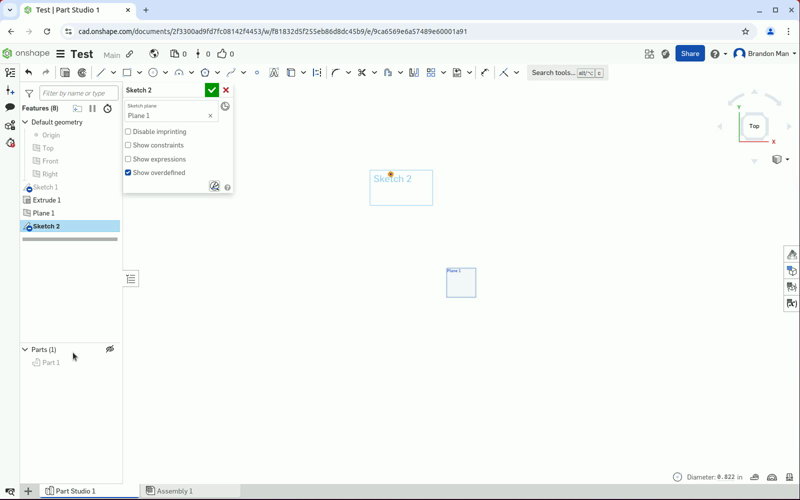
key(shift+e)
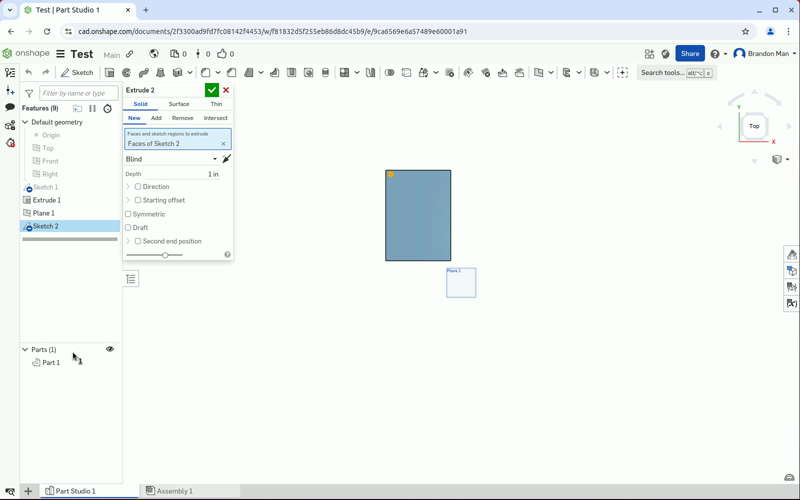
mouse_move(143, 106)
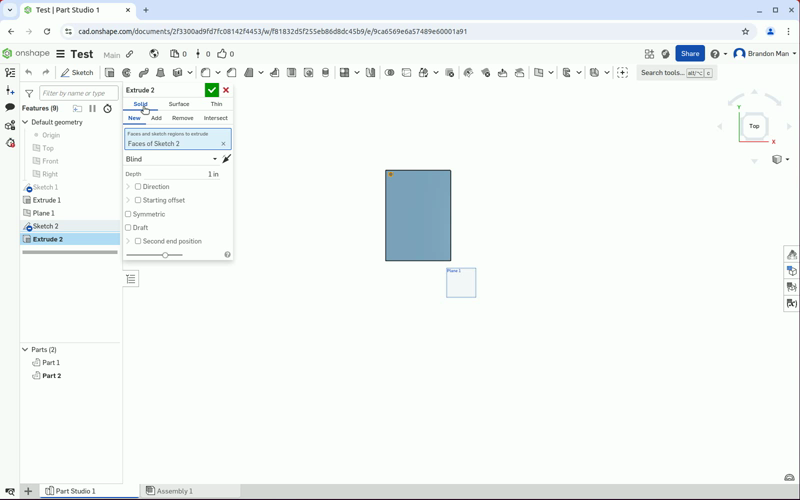
click(143, 106)
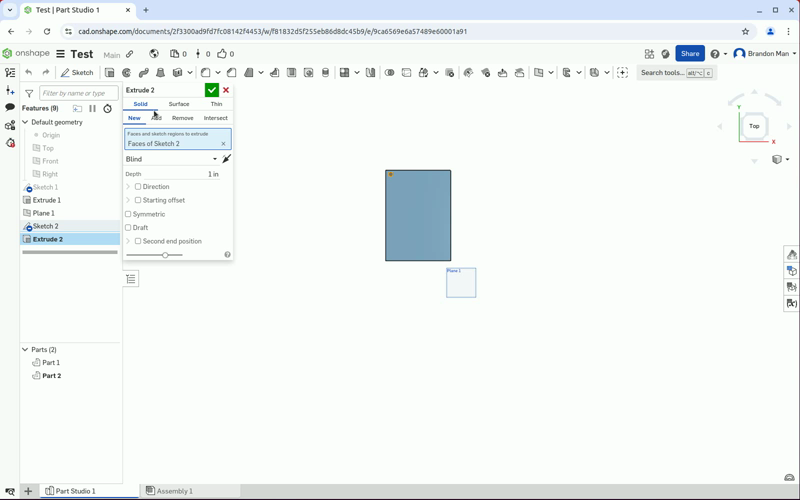
mouse_move(186, 120)
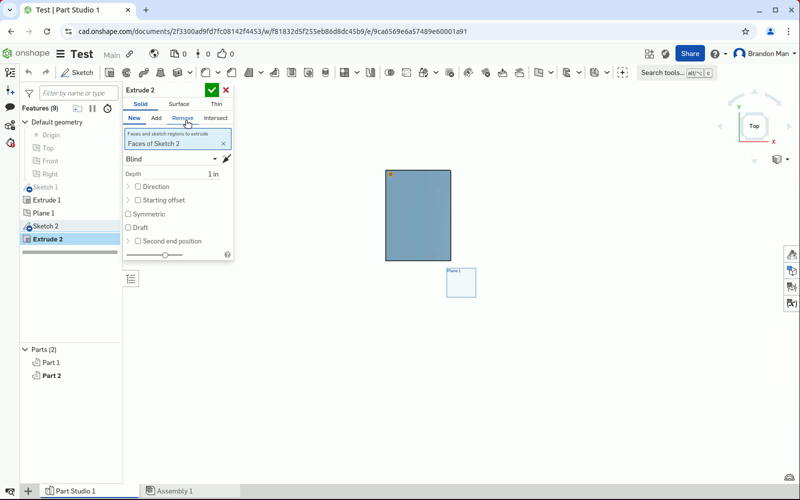
click(186, 120)
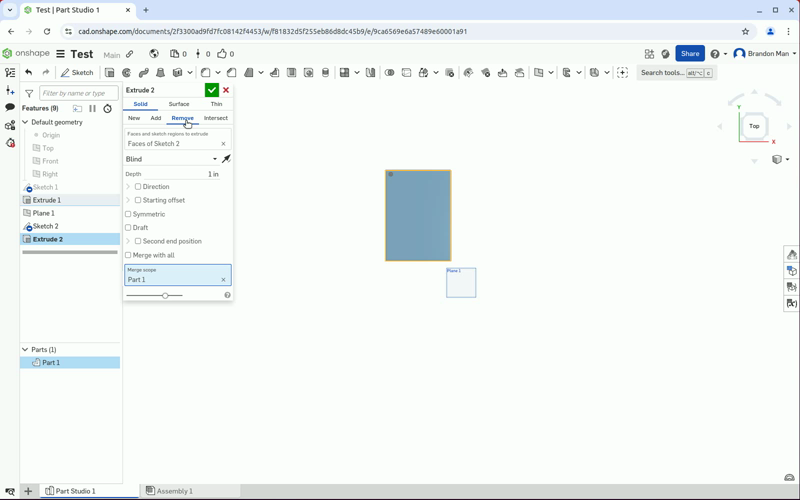
key(tab, 4)
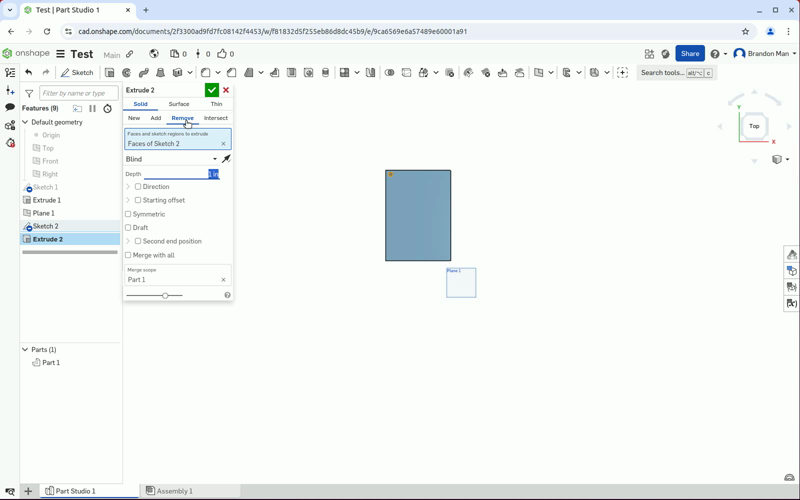
text(6.499)
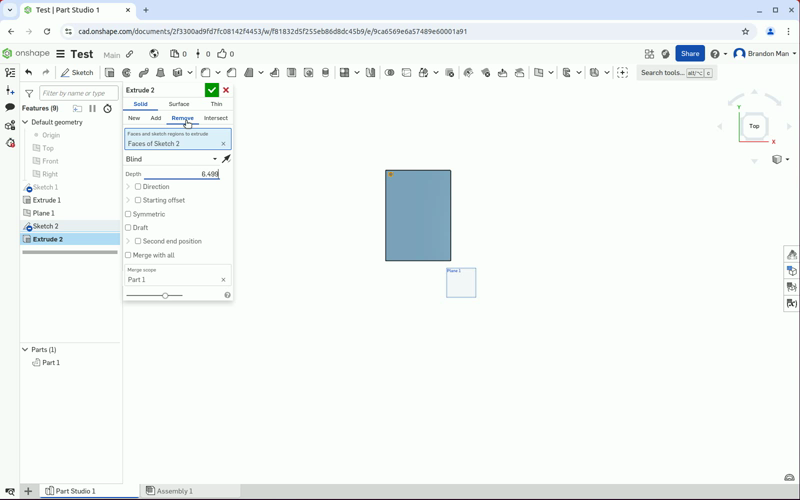
key(tab, 6)
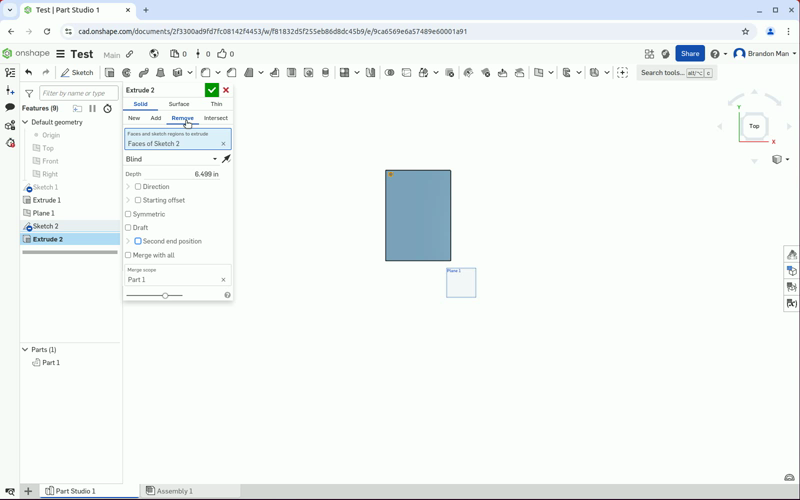
key(space)
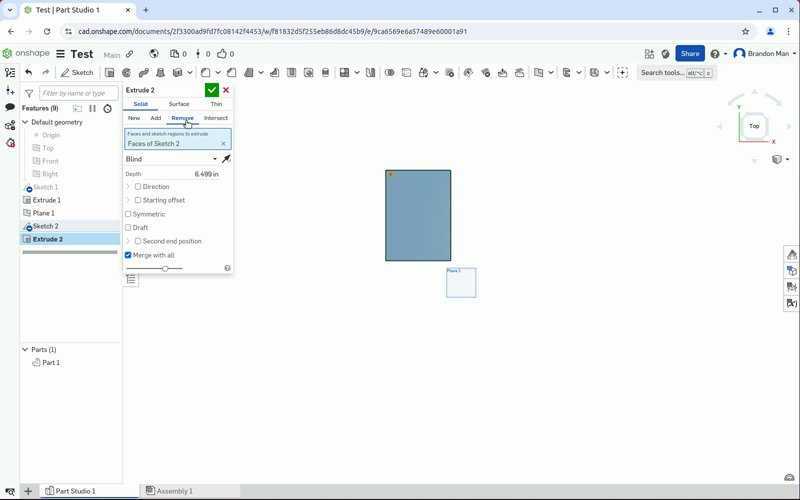
key(enter)
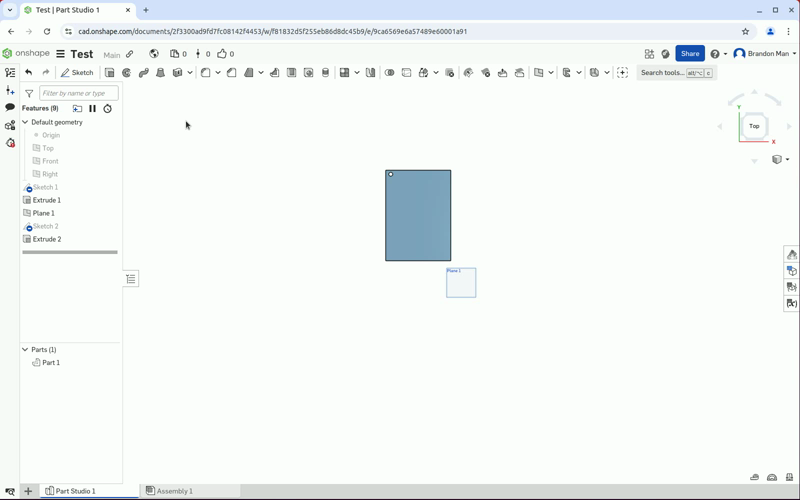
key(shift+h)
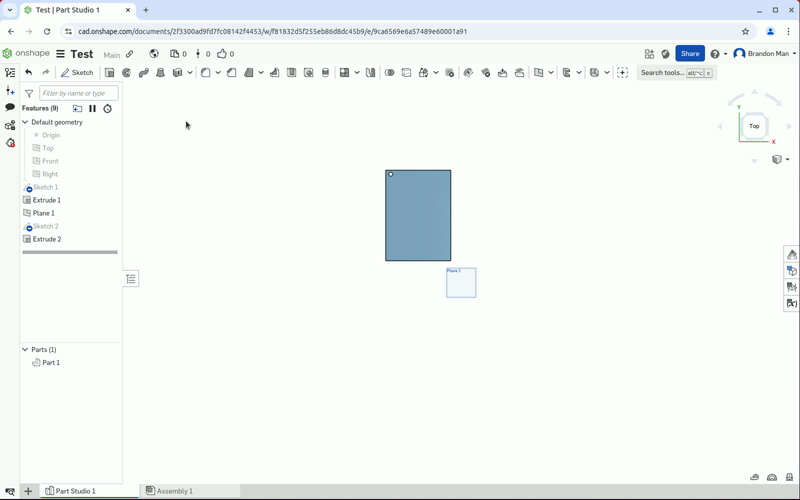
key(shift+h)
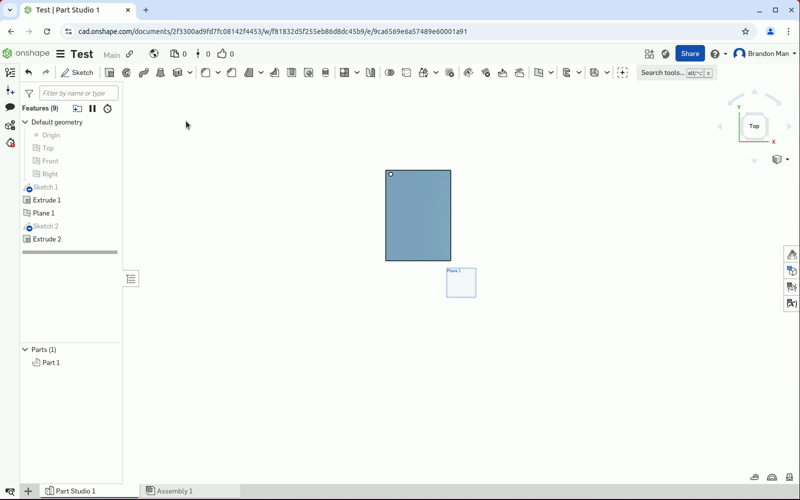
mouse_move(73, 189)
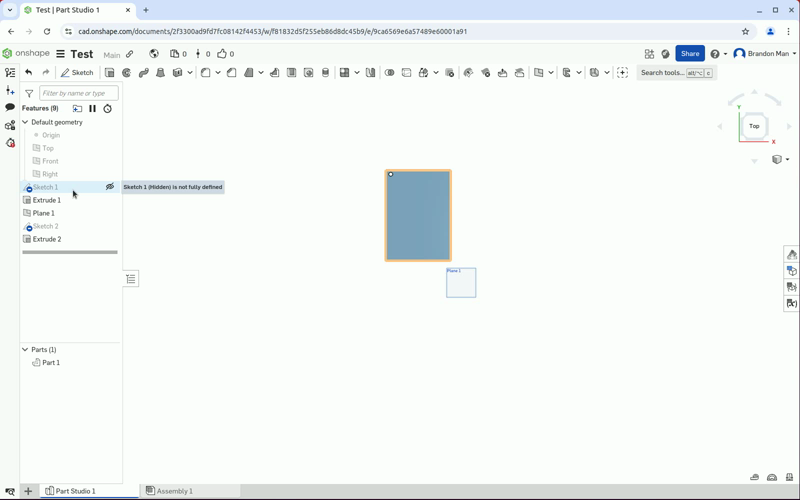
click(73, 189)
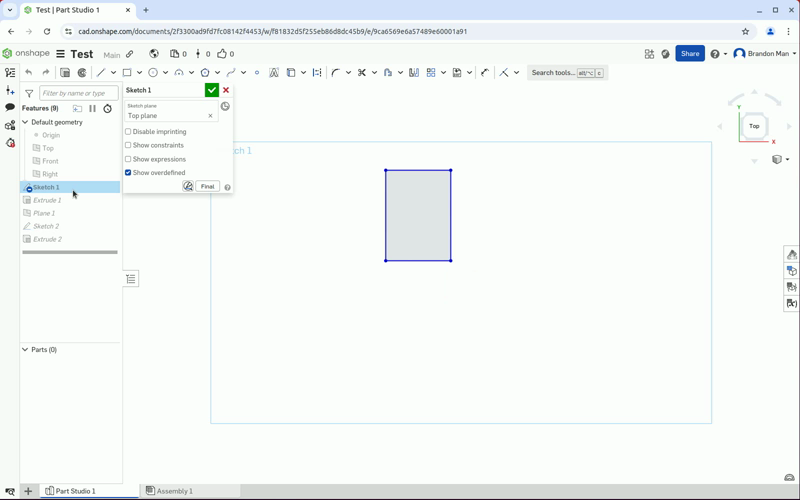
mouse_move(229, 92)
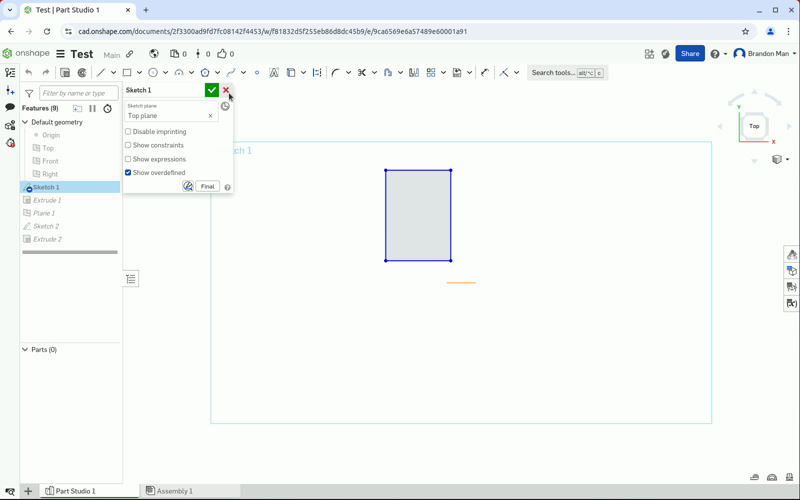
click(229, 92)
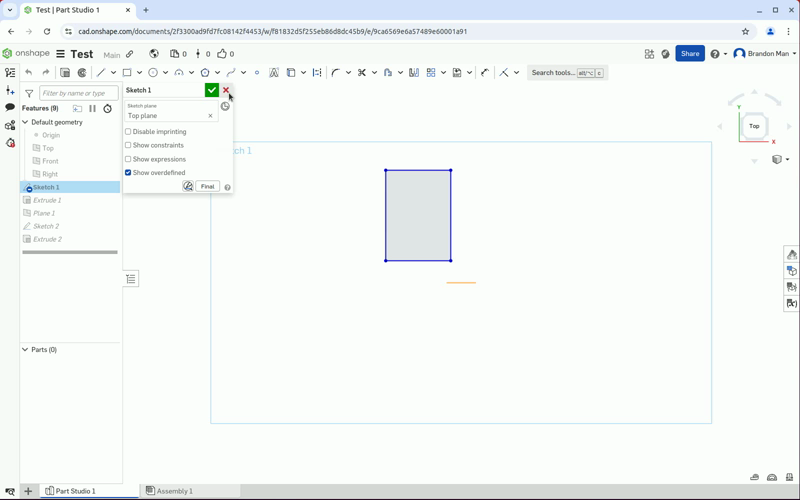
key(shift+s)
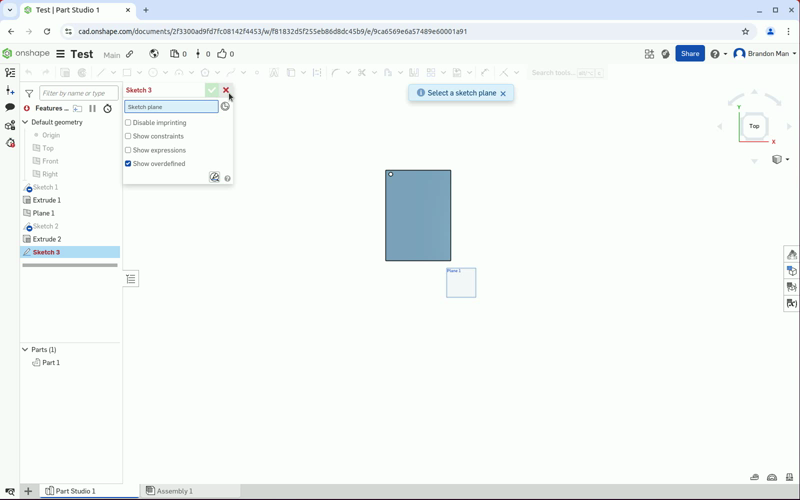
mouse_move(73, 215)
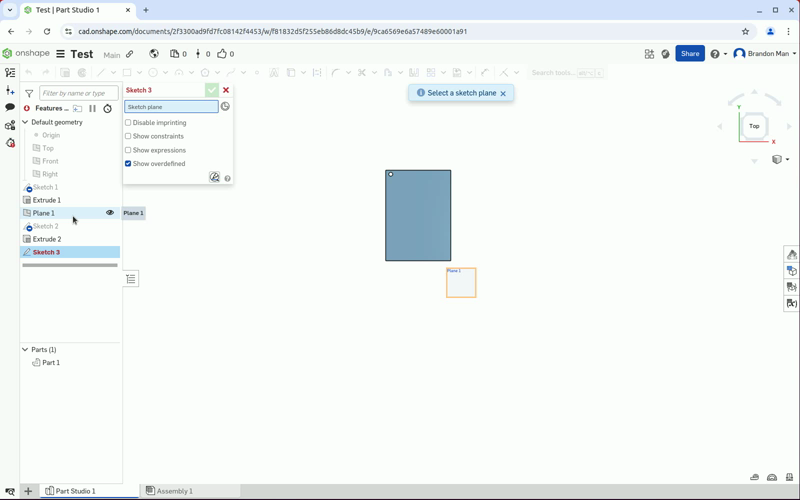
click(73, 215)
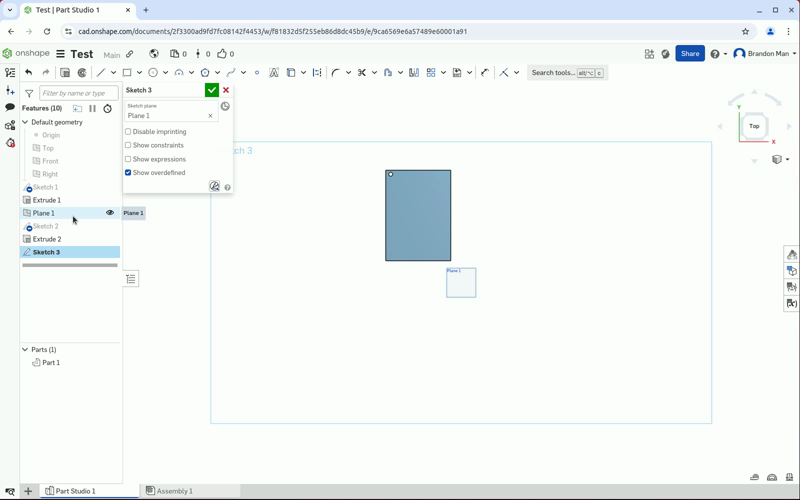
mouse_move(73, 352)
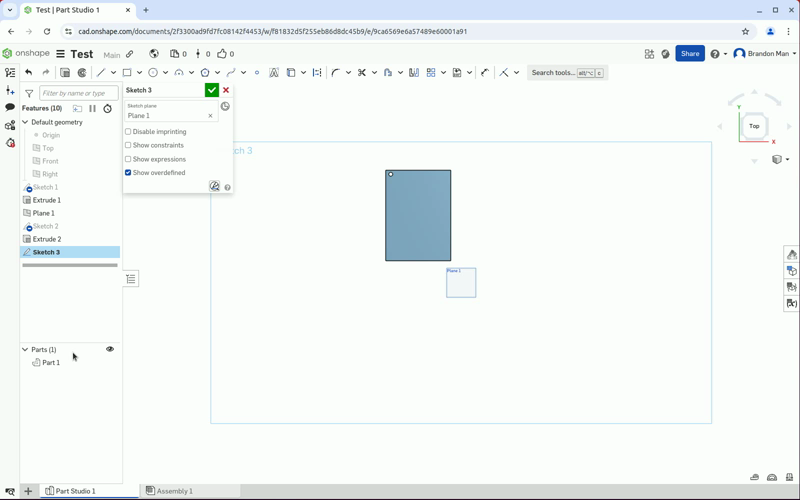
key(y)
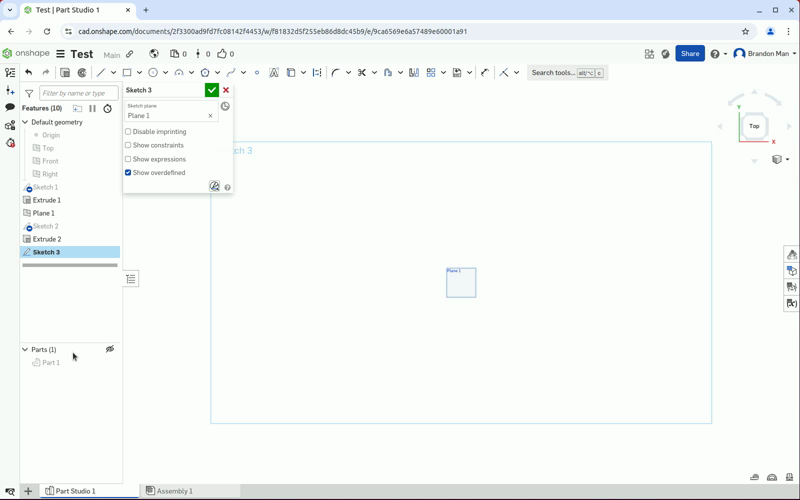
key(c)
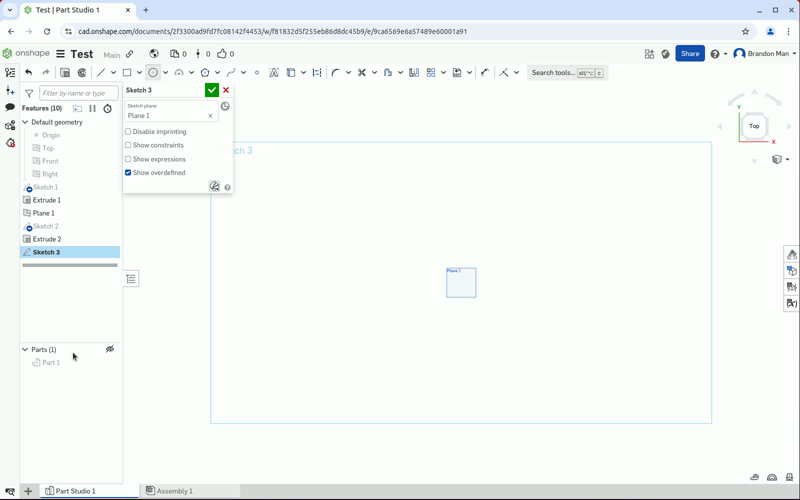
key_down(shift)
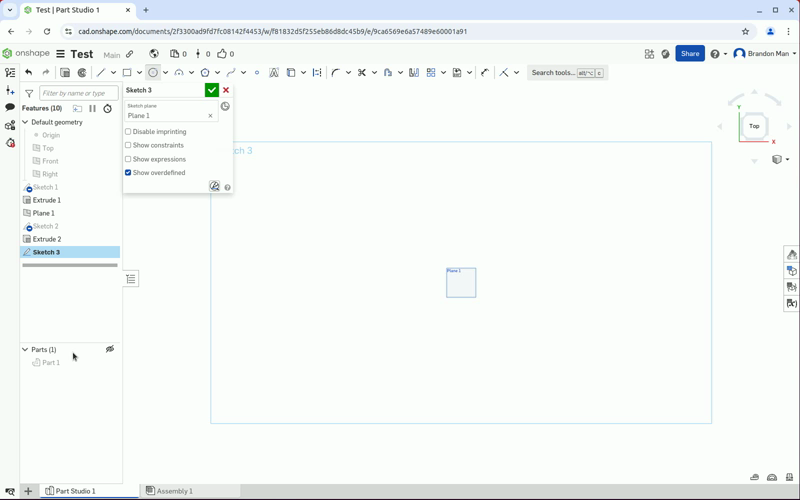
mouse_move(446, 174)
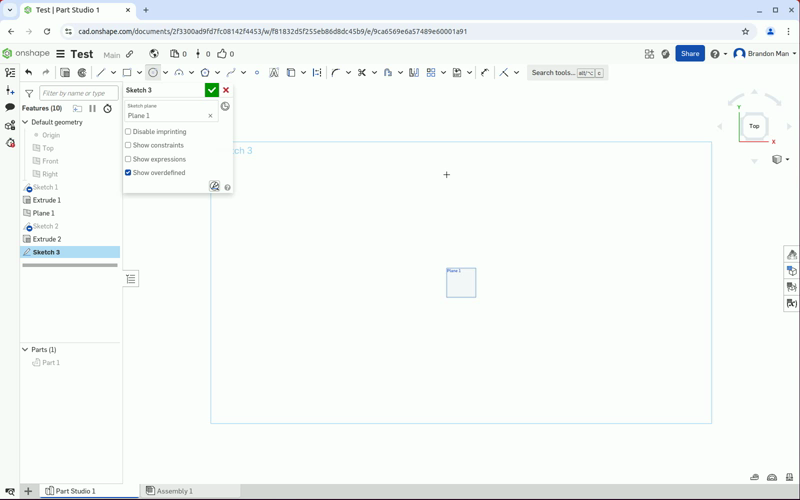
click(446, 174)
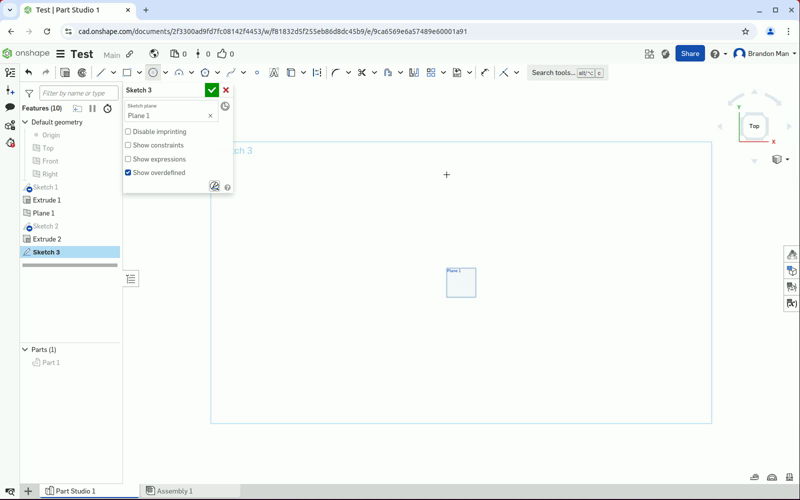
key_up(shift)
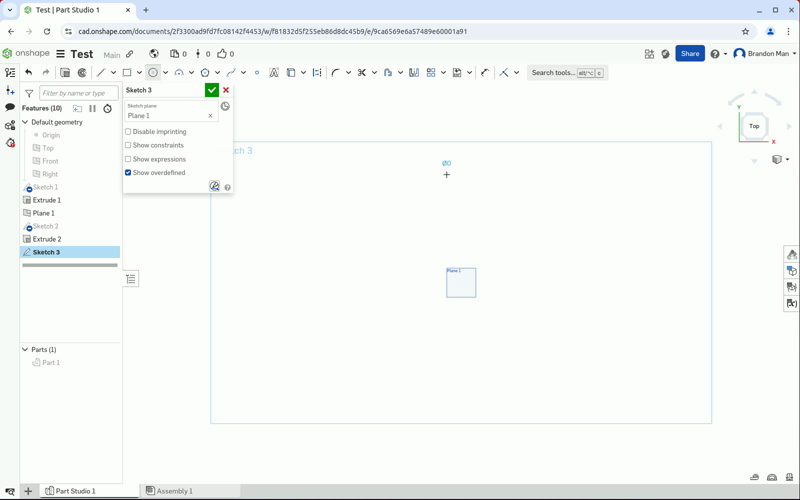
mouse_move(449, 174)
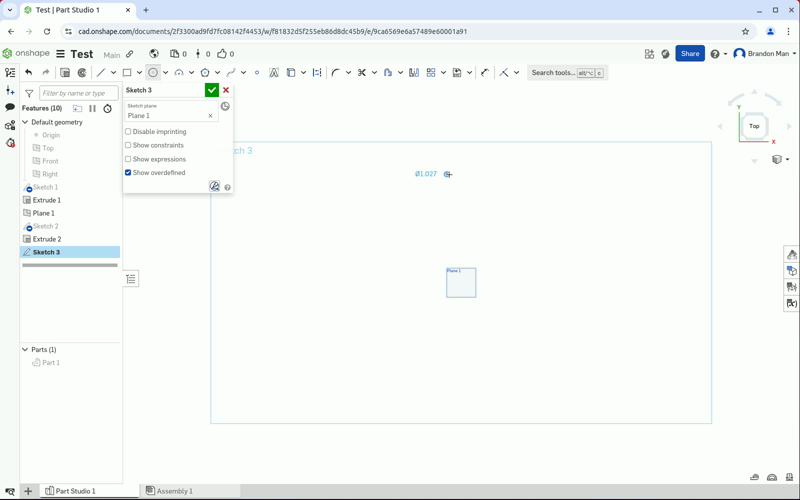
scroll(6)
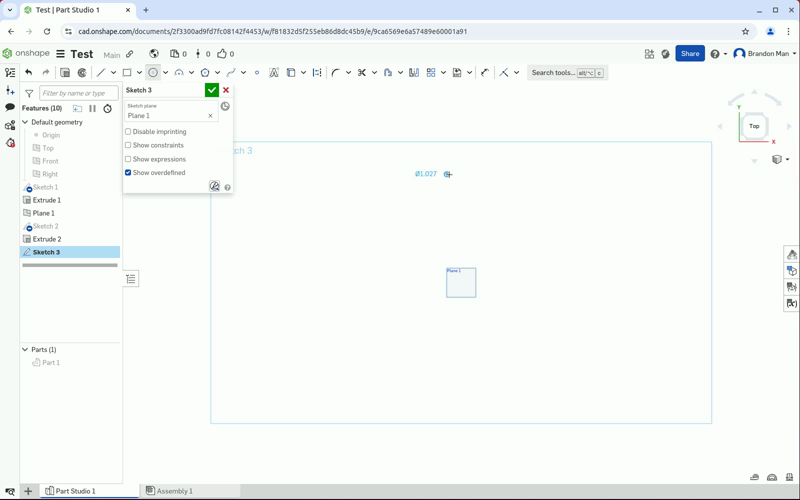
scroll(6)
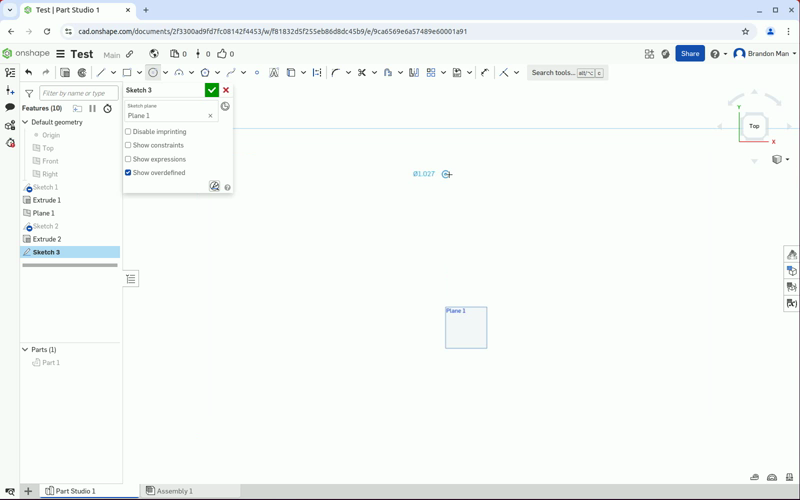
scroll(6)
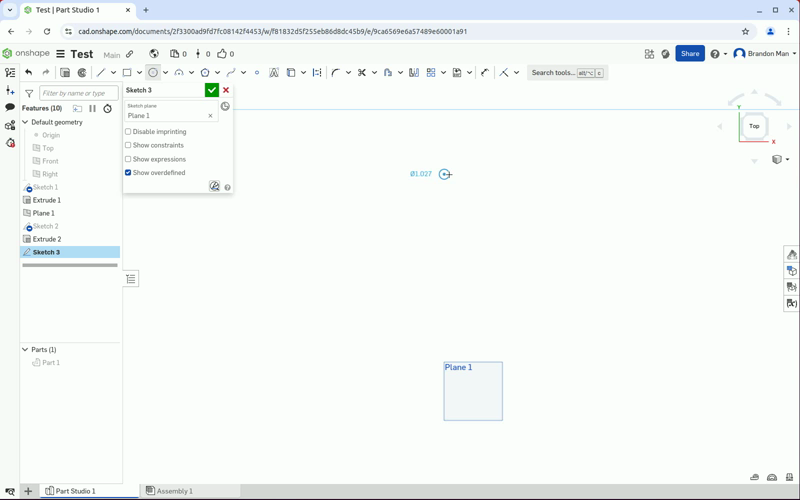
scroll(6)
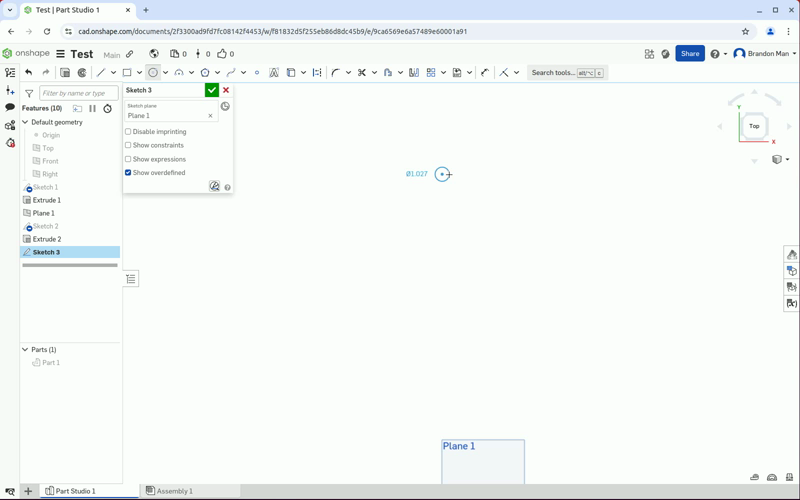
scroll(6)
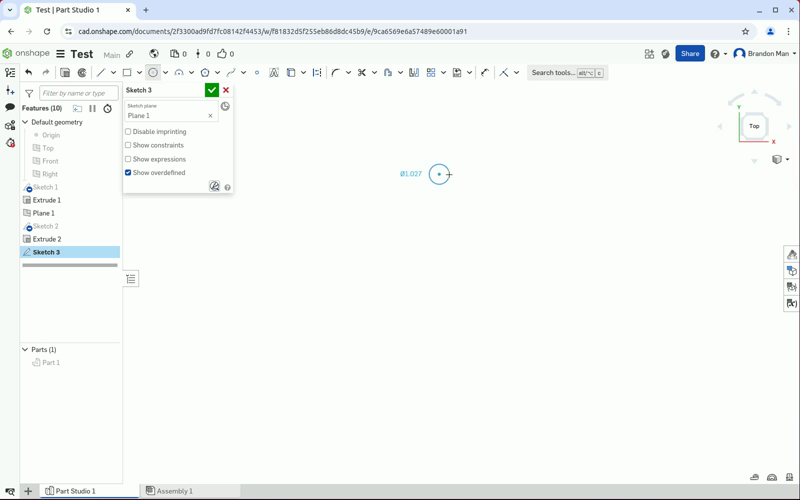
scroll(6)
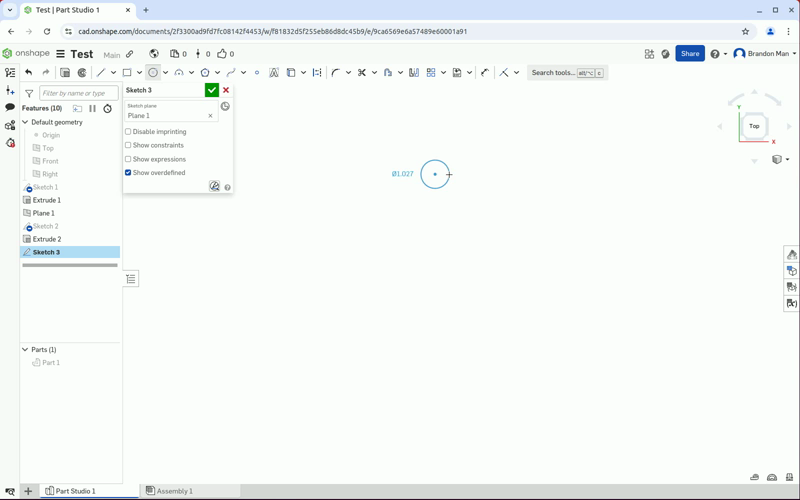
scroll(6)
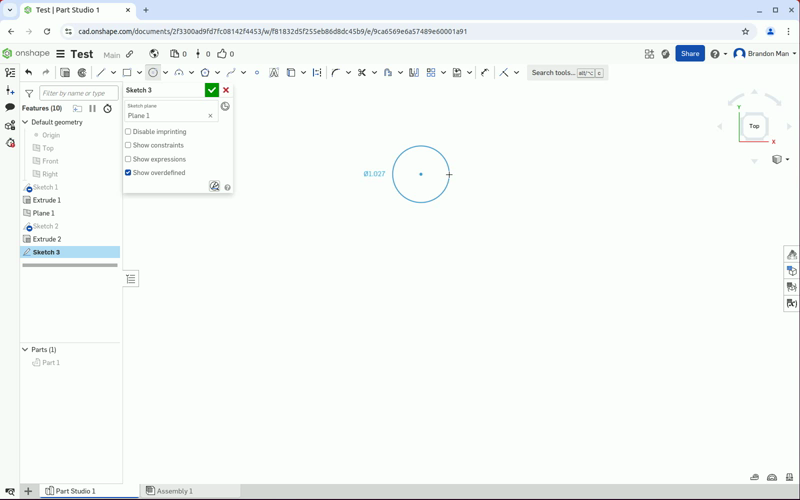
click(449, 174)
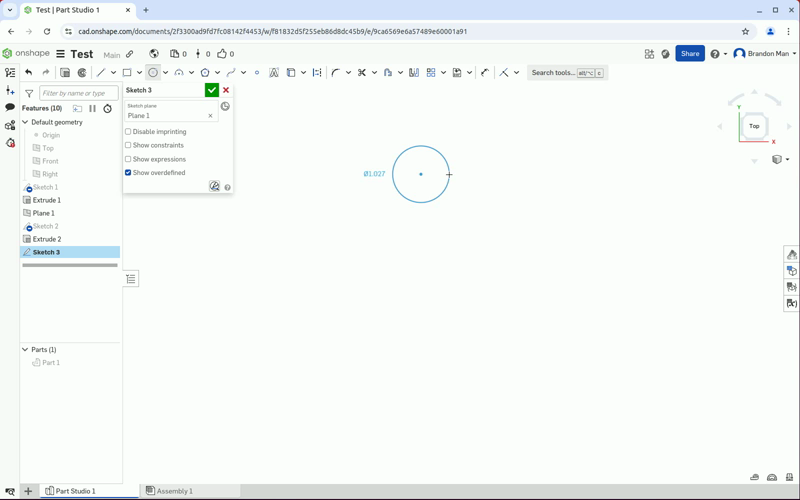
scroll(-6)
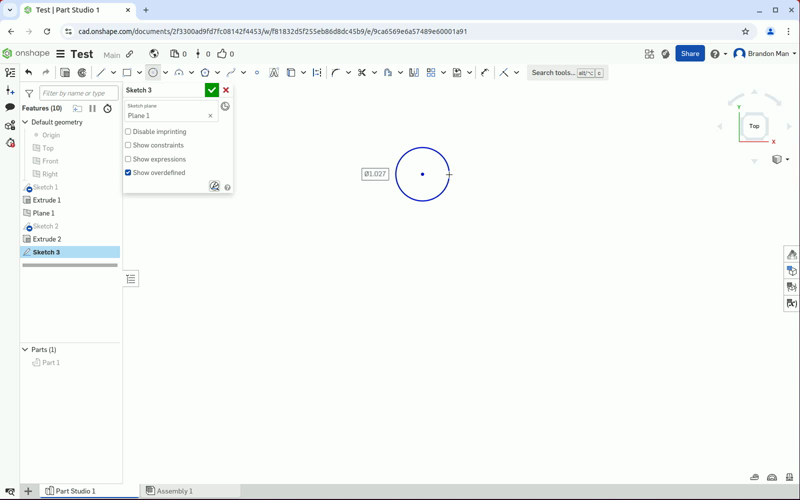
scroll(-6)
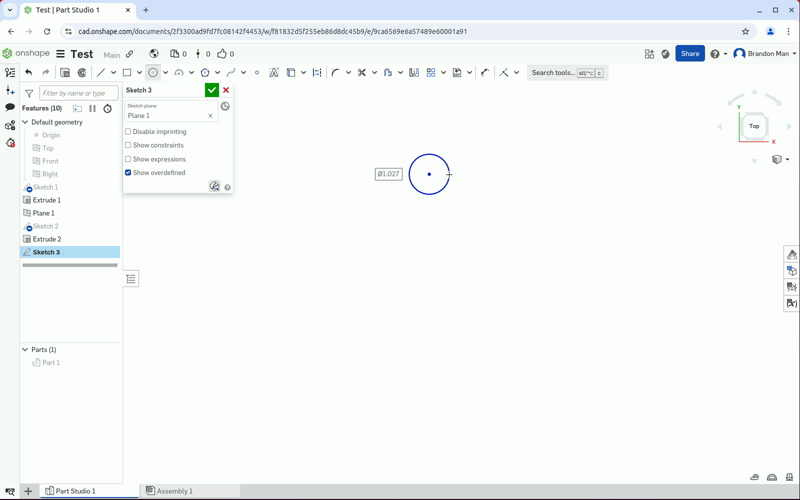
scroll(-6)
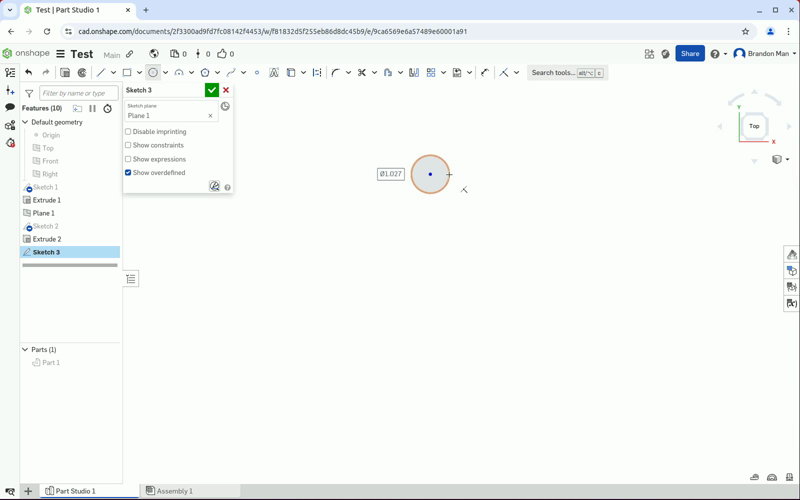
scroll(-6)
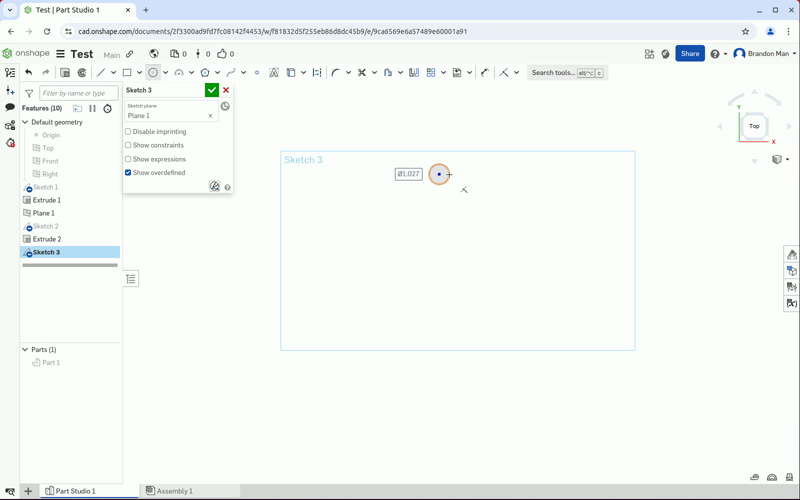
scroll(-6)
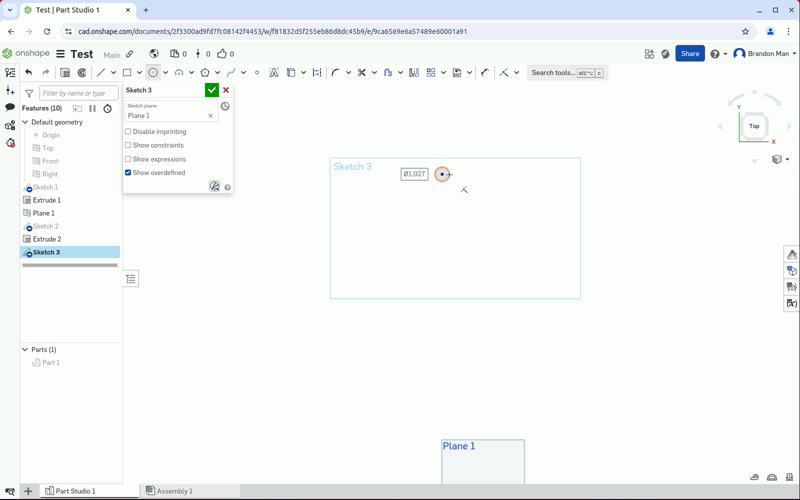
scroll(-6)
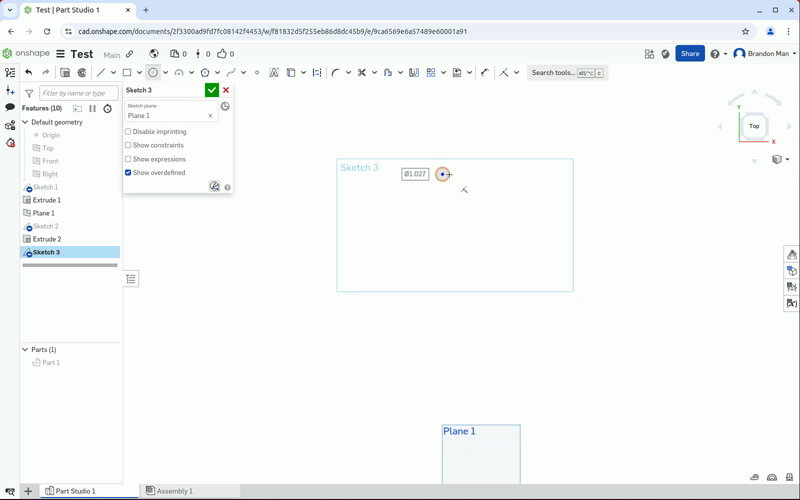
scroll(-6)
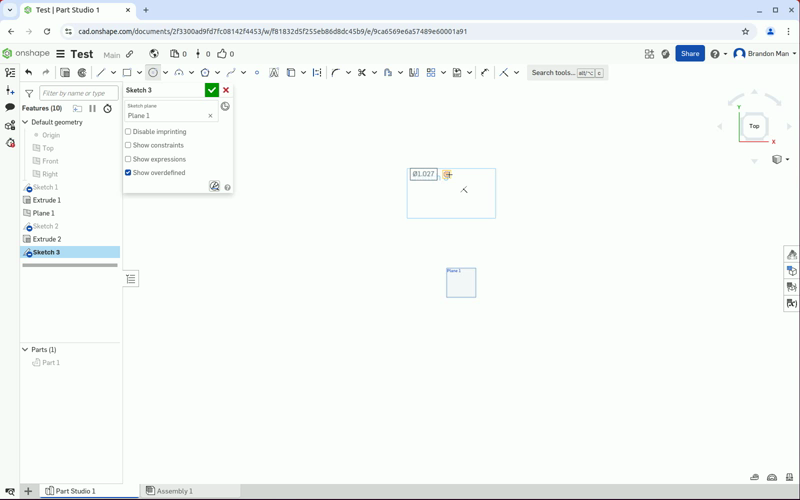
key(esc)
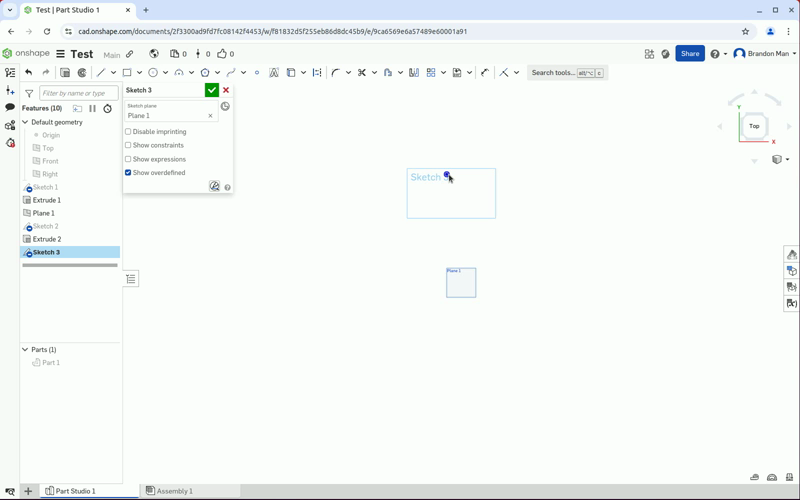
mouse_move(446, 174)
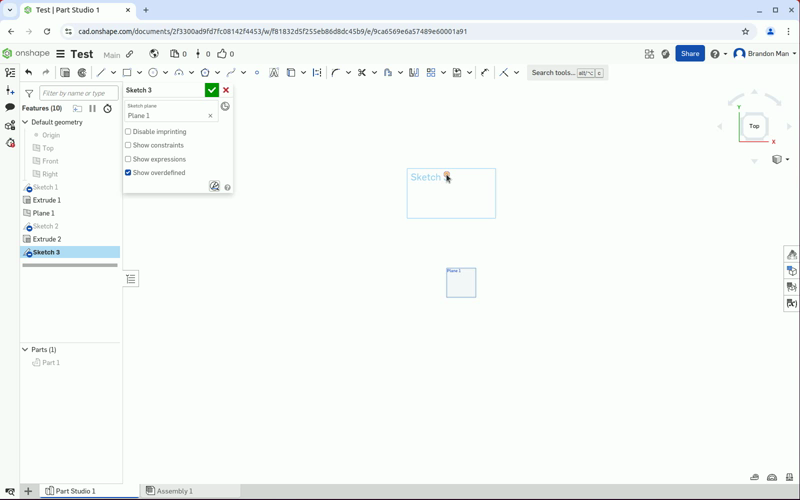
scroll(6)
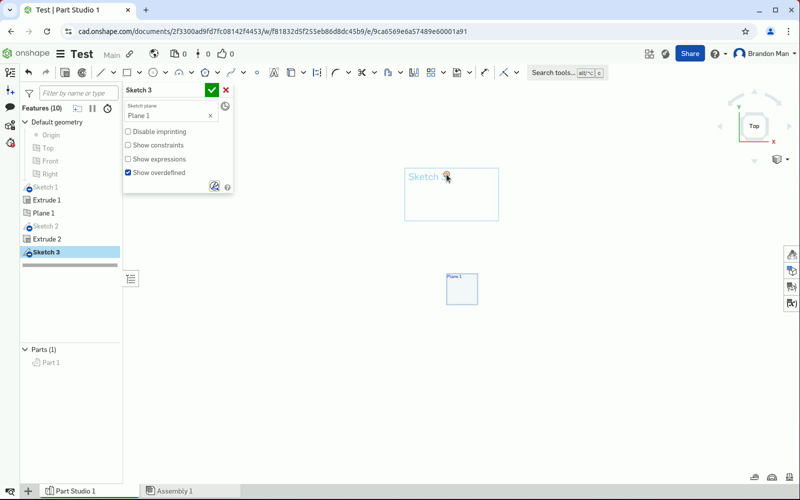
scroll(6)
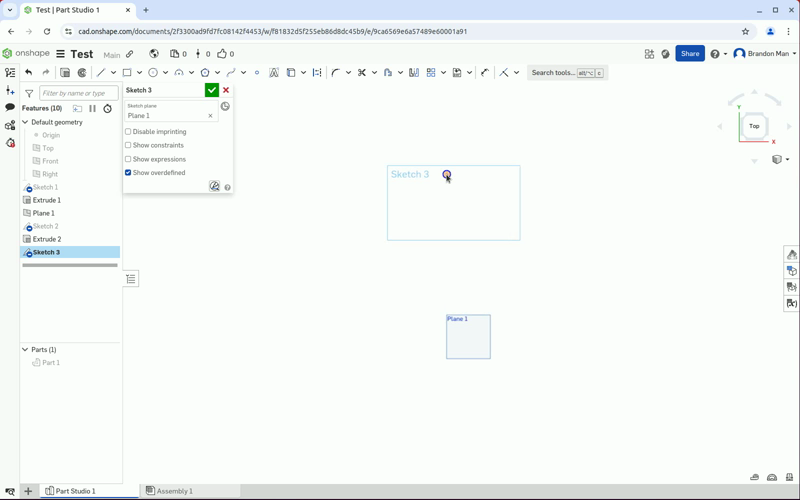
scroll(6)
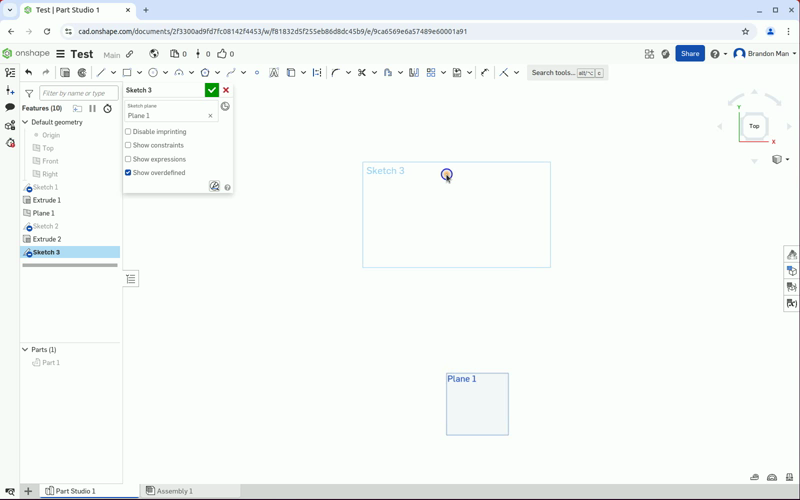
scroll(6)
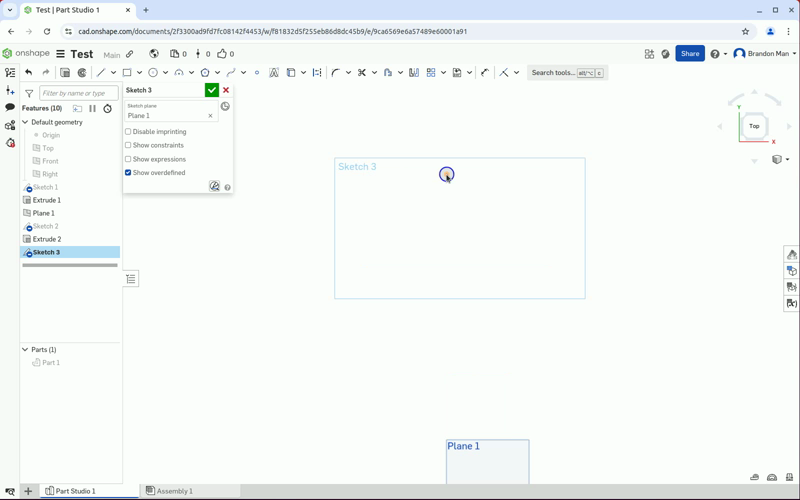
scroll(6)
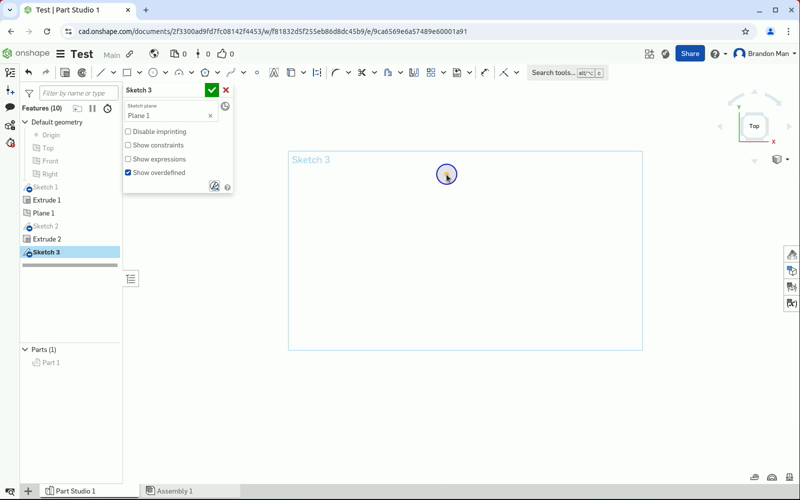
scroll(6)
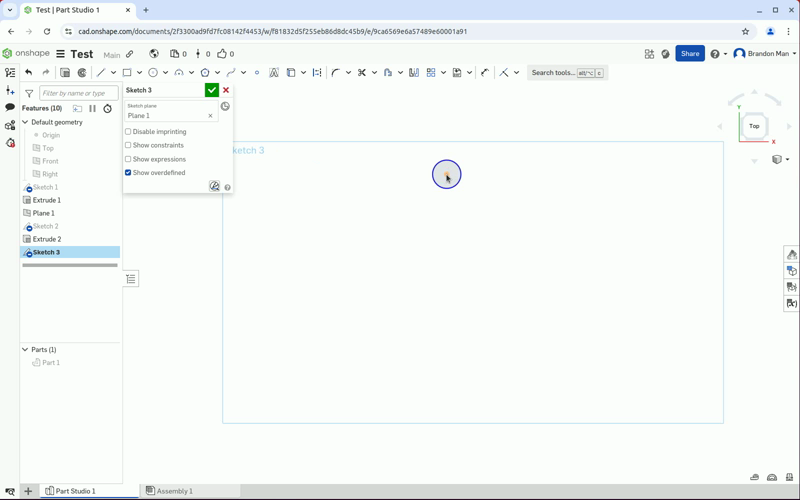
scroll(6)
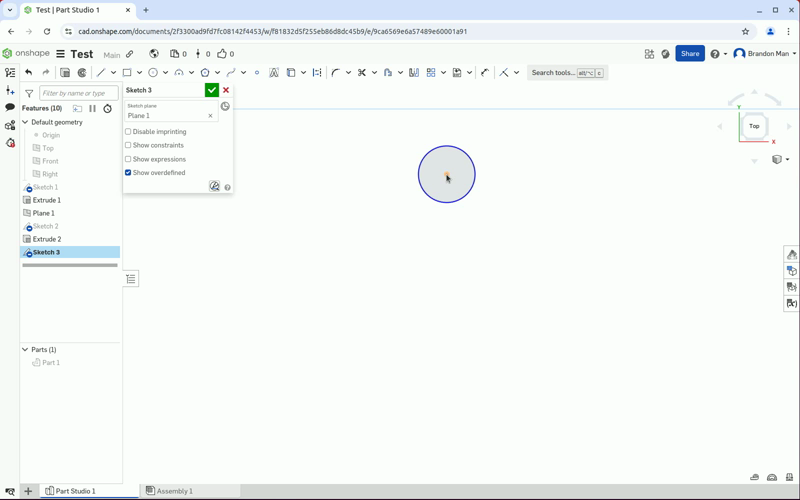
click(446, 174)
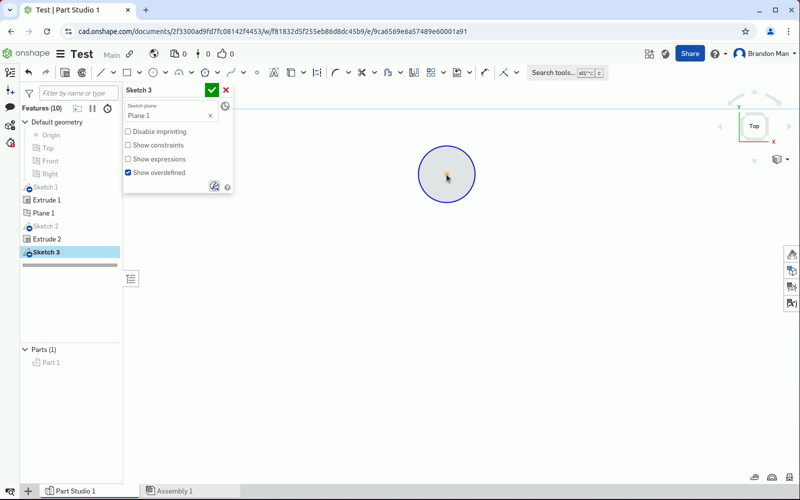
scroll(-6)
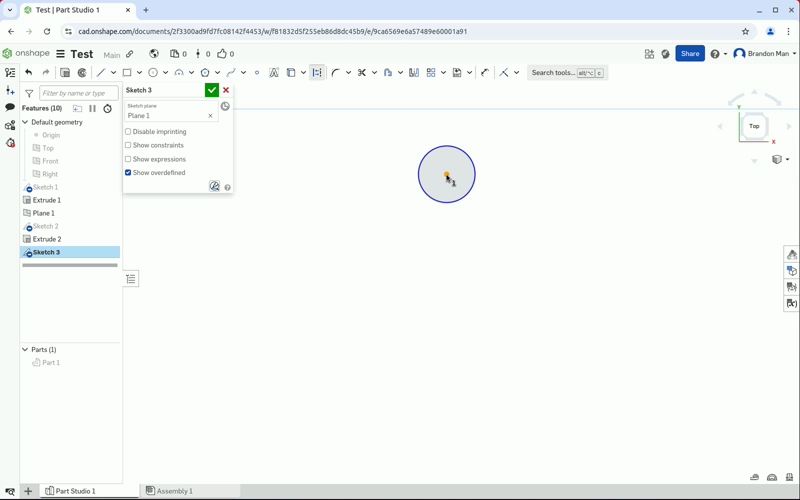
scroll(-6)
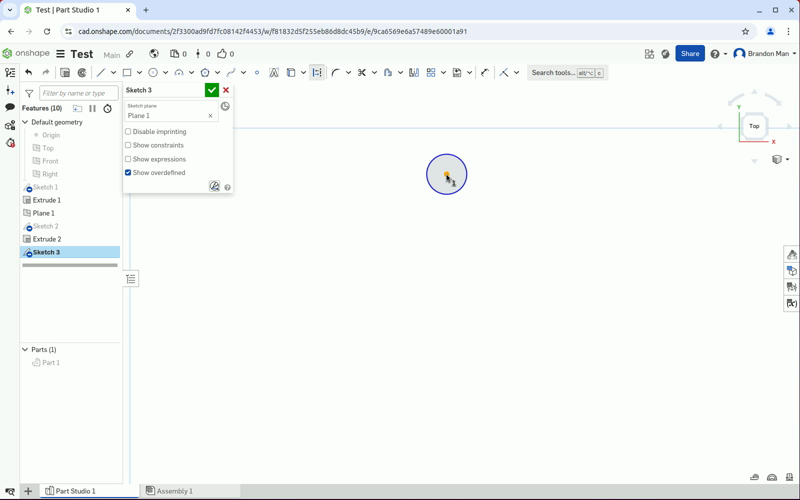
scroll(-6)
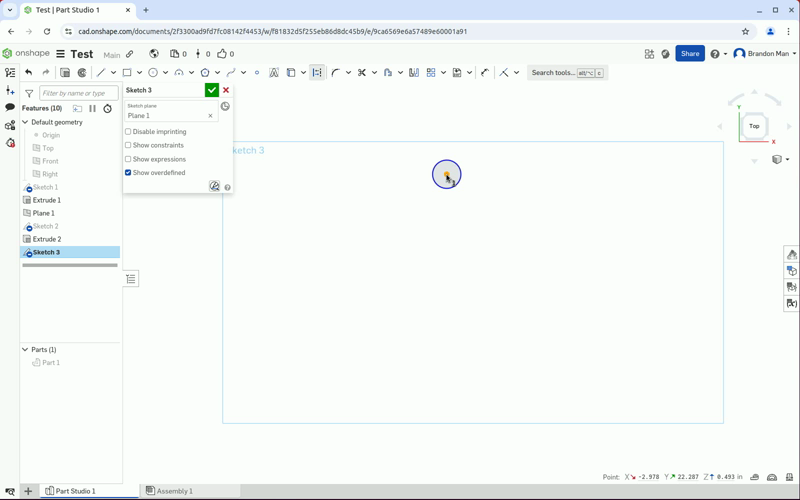
scroll(-6)
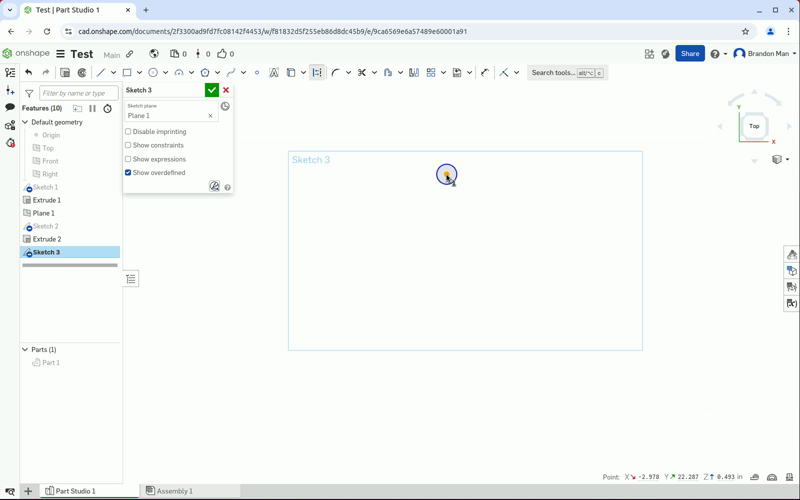
scroll(-6)
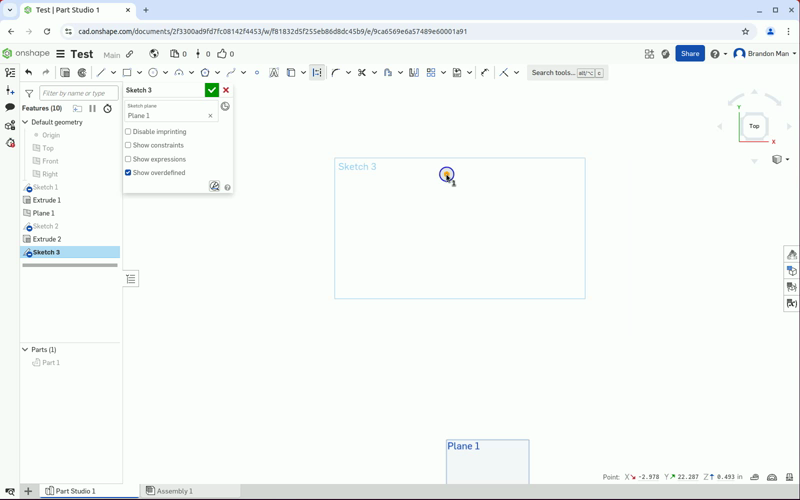
scroll(-6)
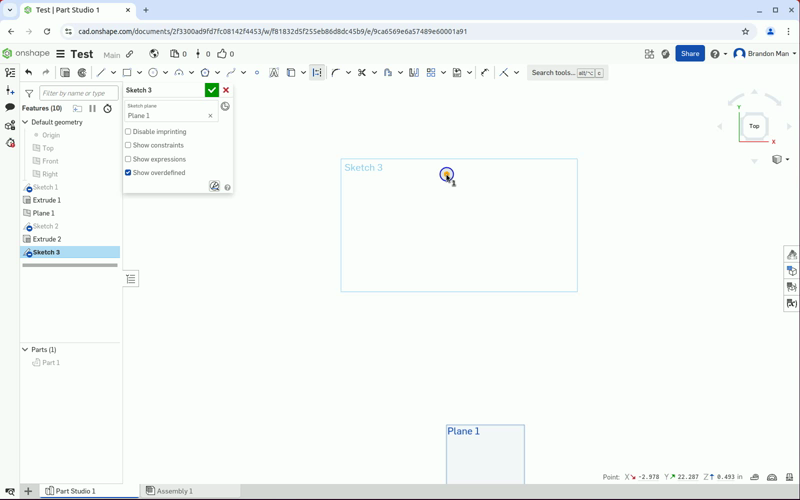
scroll(-6)
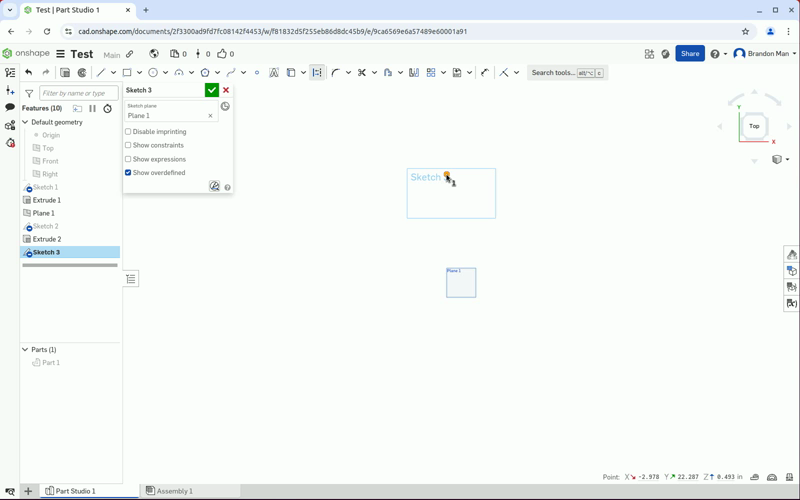
mouse_move(73, 352)
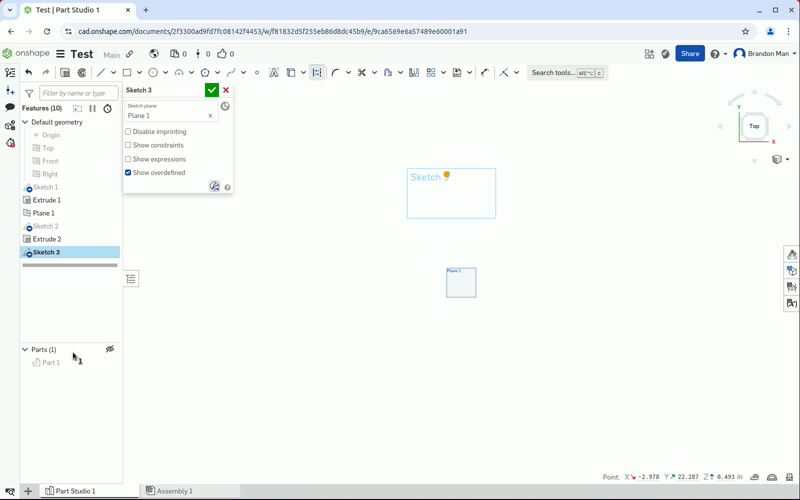
key(shift+y)
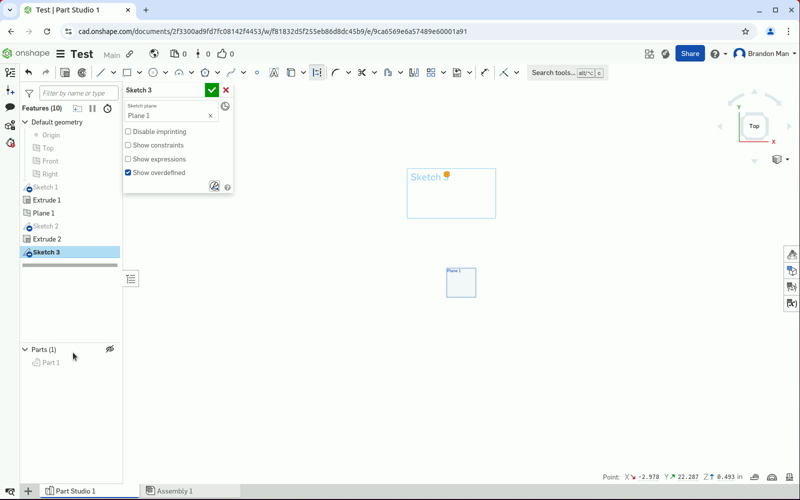
key(shift+e)
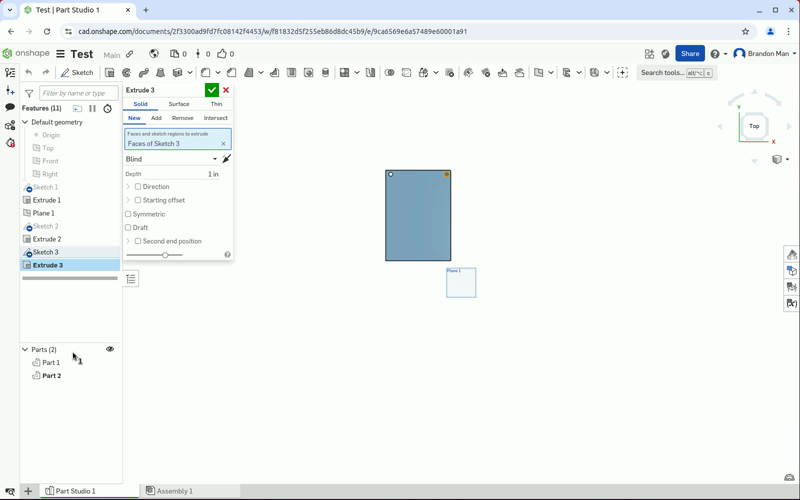
mouse_move(143, 106)
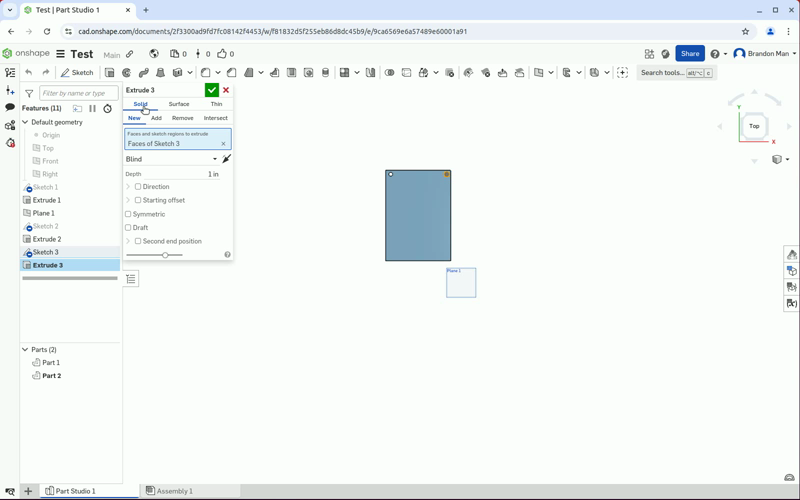
click(143, 106)
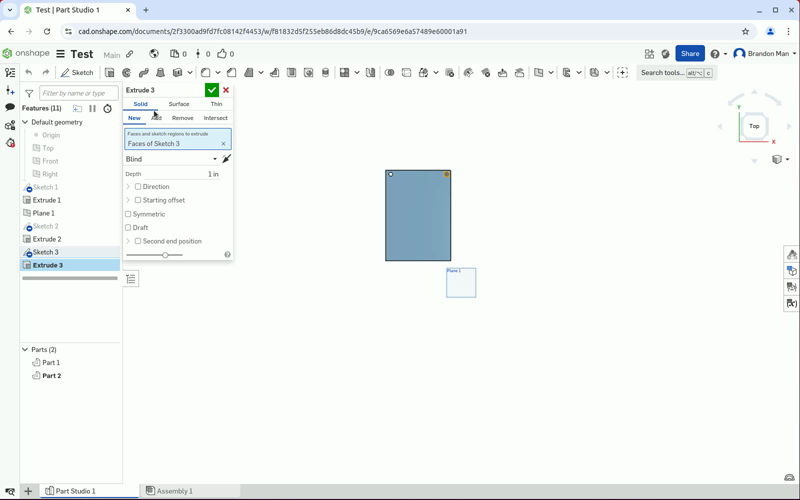
mouse_move(186, 120)
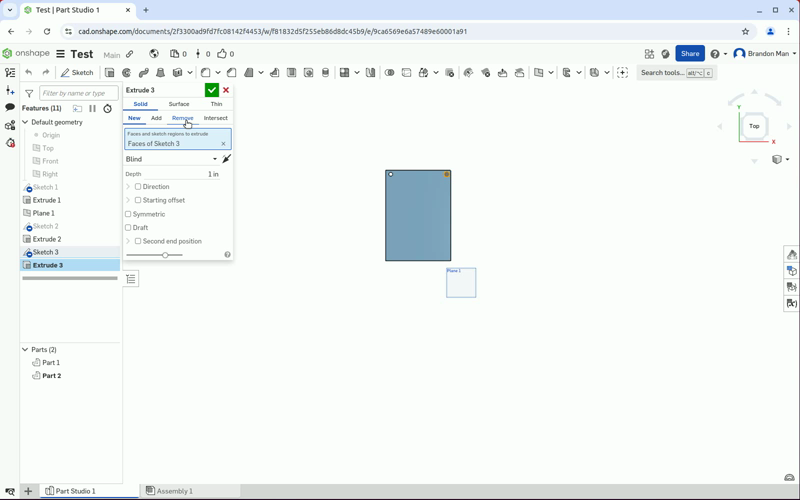
click(186, 120)
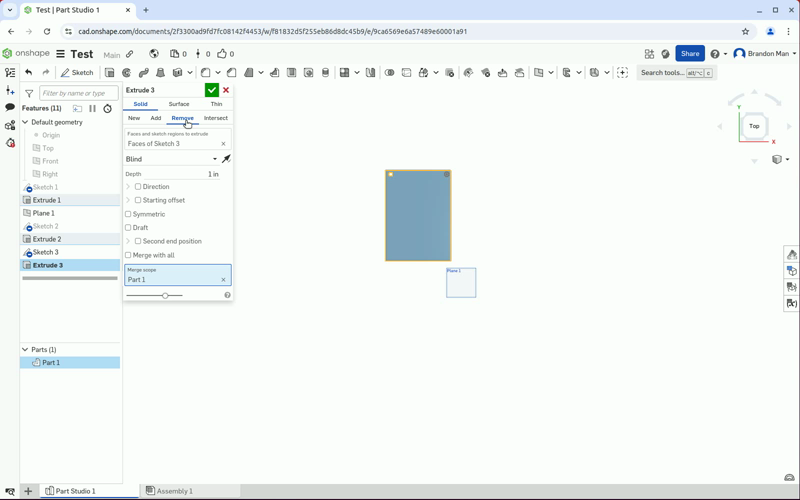
key(tab, 4)
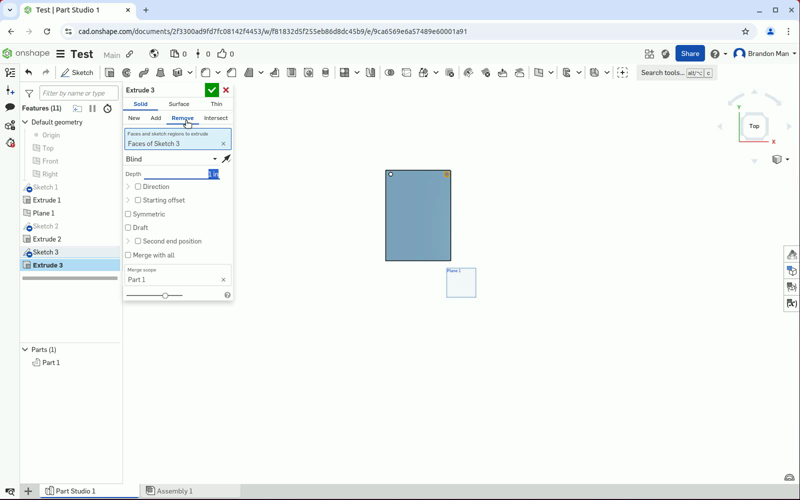
text(6.499)
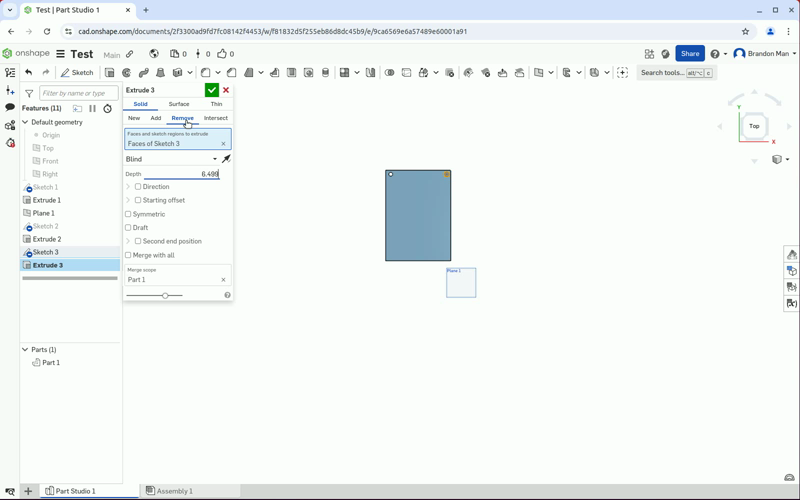
key(tab, 6)
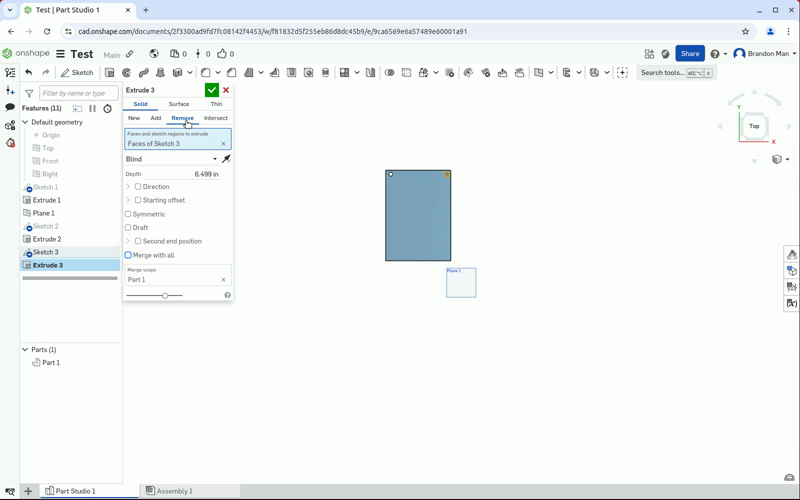
key(space)
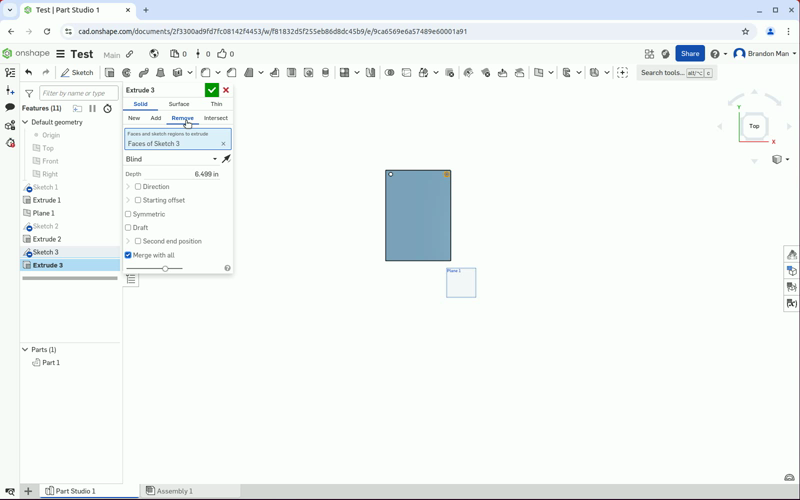
key(enter)
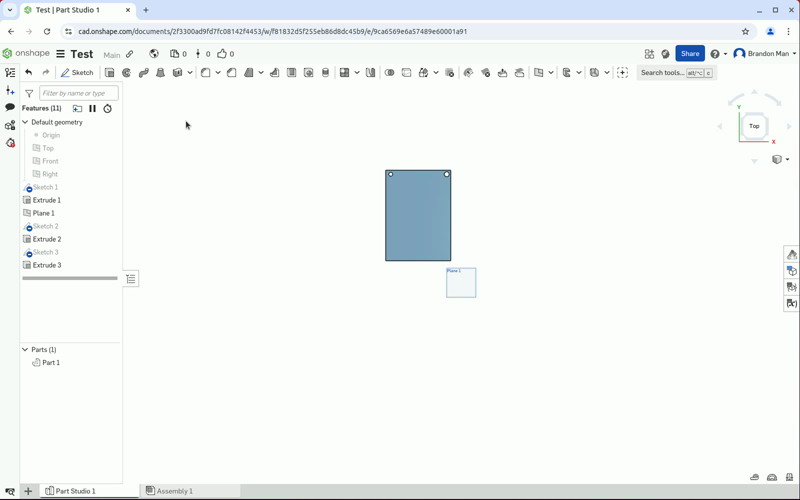
key(shift+h)
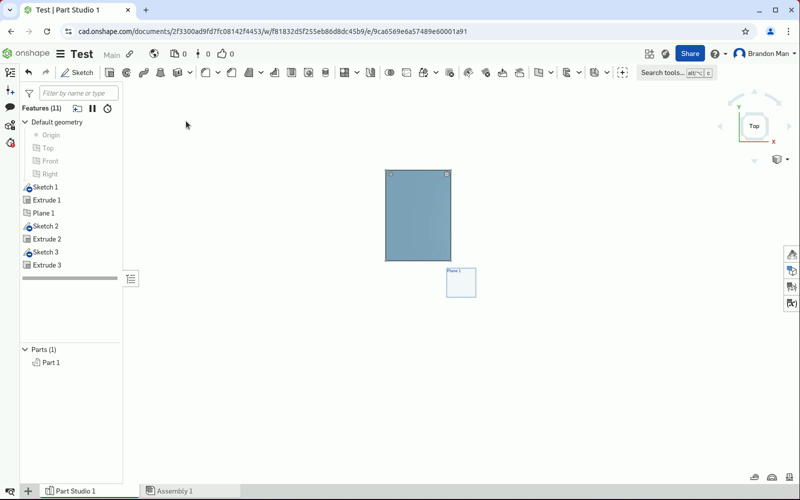
key(shift+h)
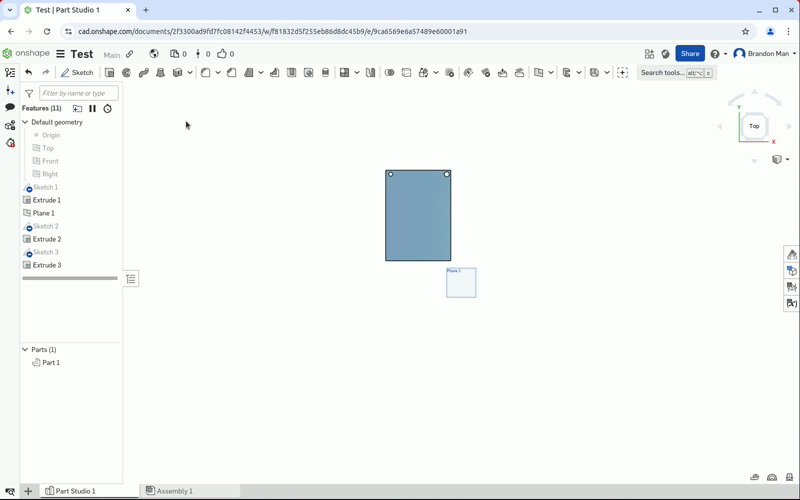
mouse_move(73, 189)
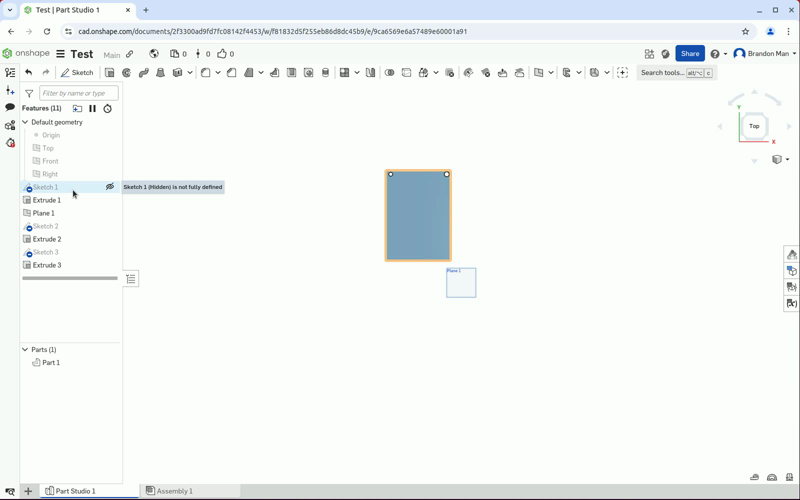
click(73, 189)
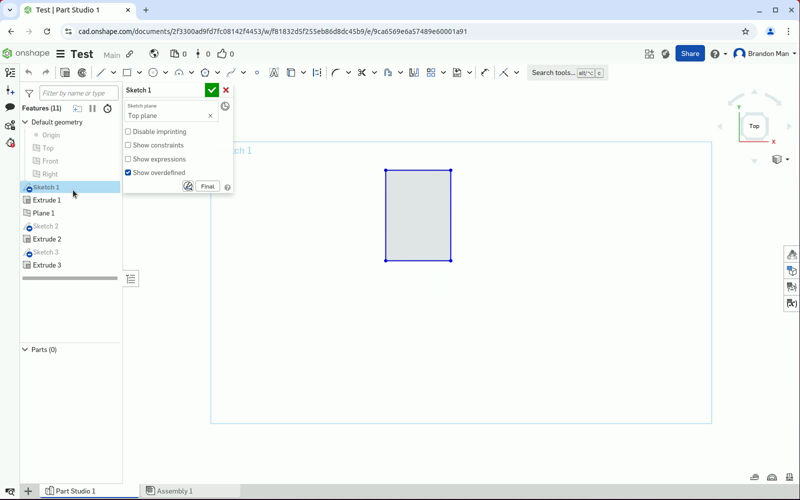
mouse_move(229, 92)
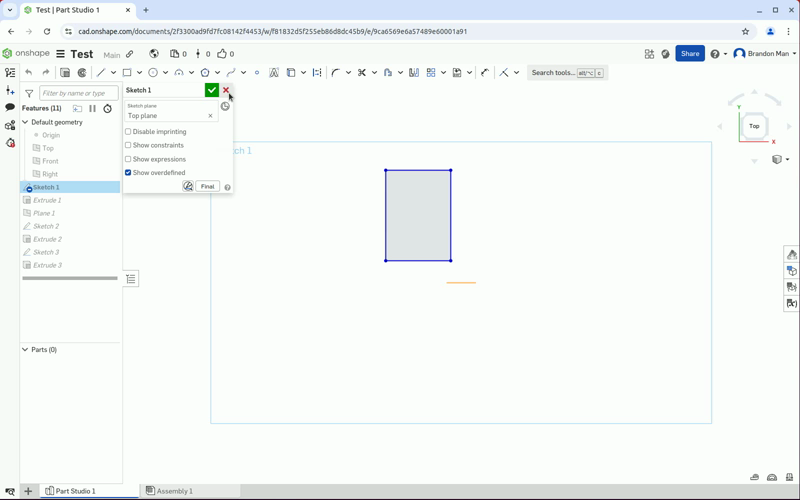
click(229, 92)
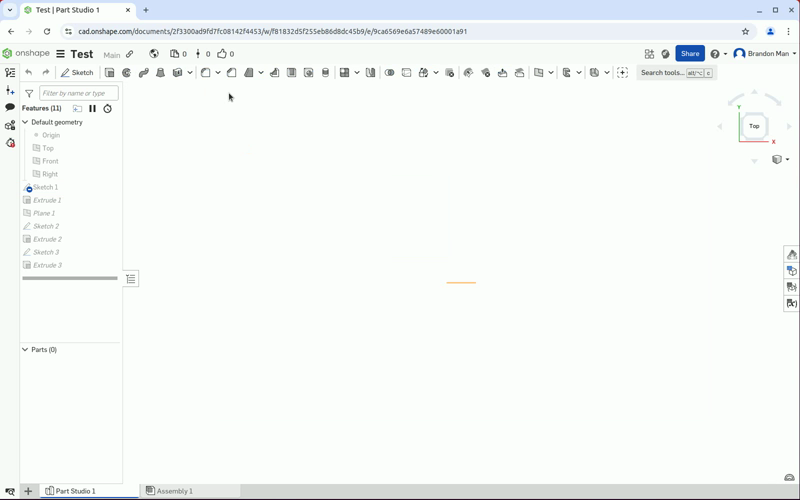
key(shift+s)
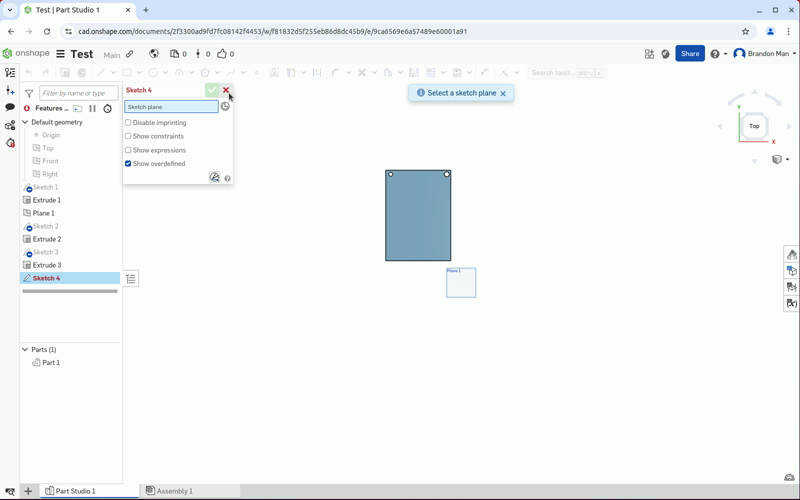
mouse_move(73, 215)
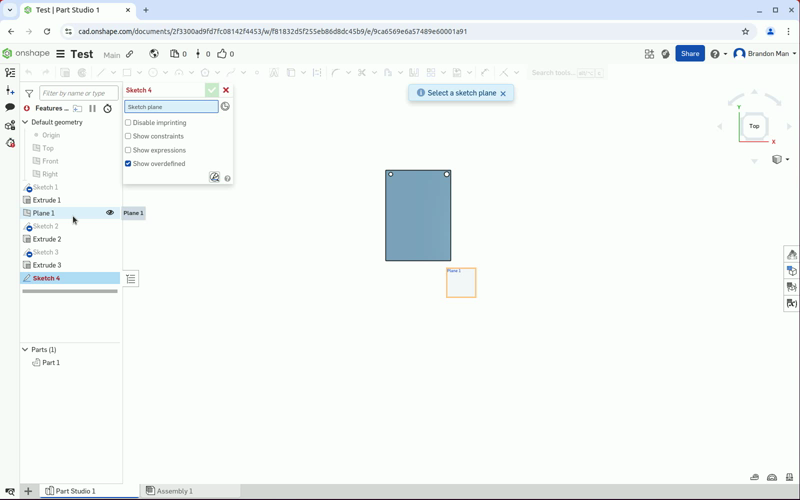
click(73, 215)
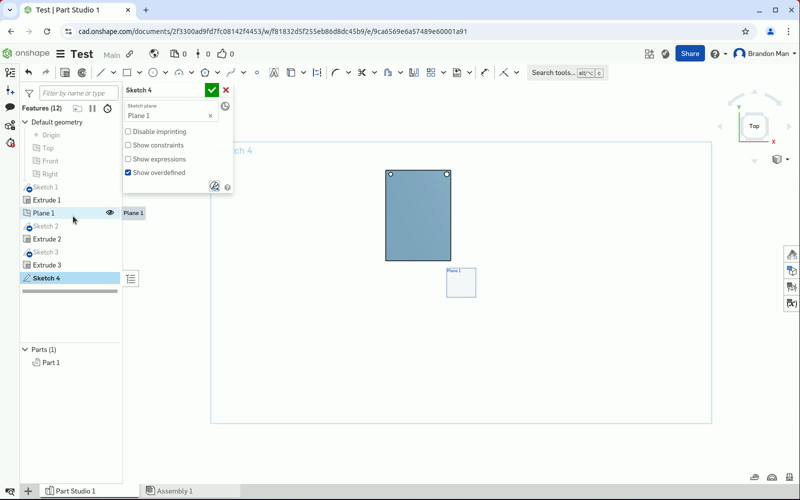
mouse_move(73, 352)
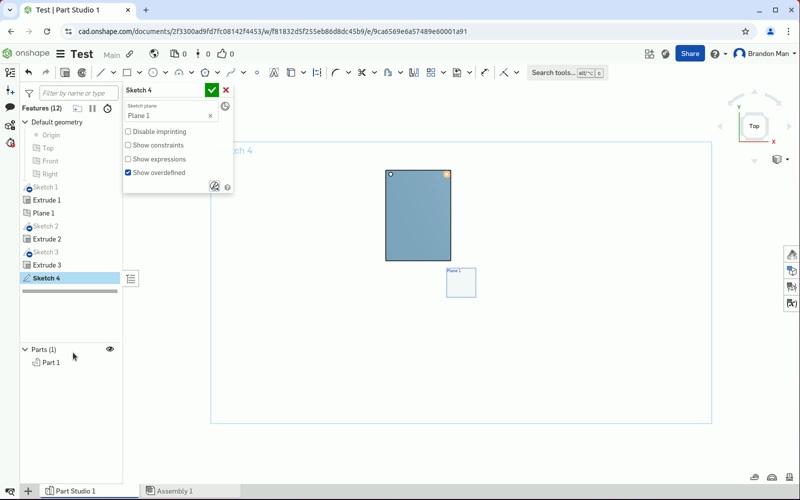
key(y)
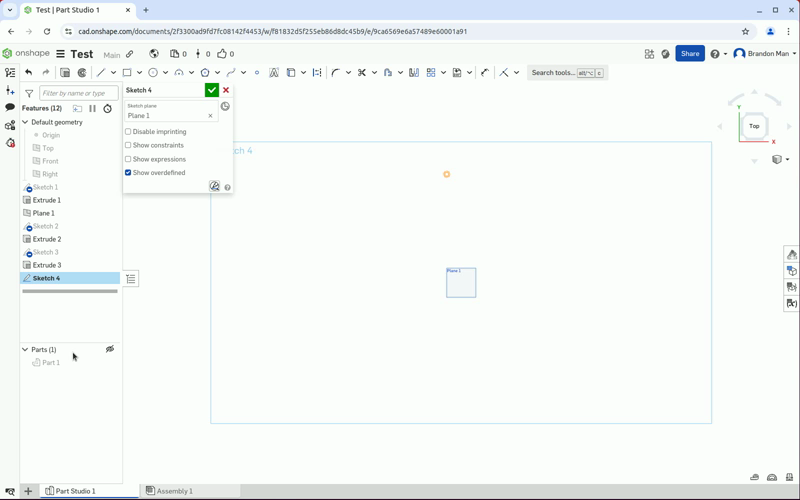
key(c)
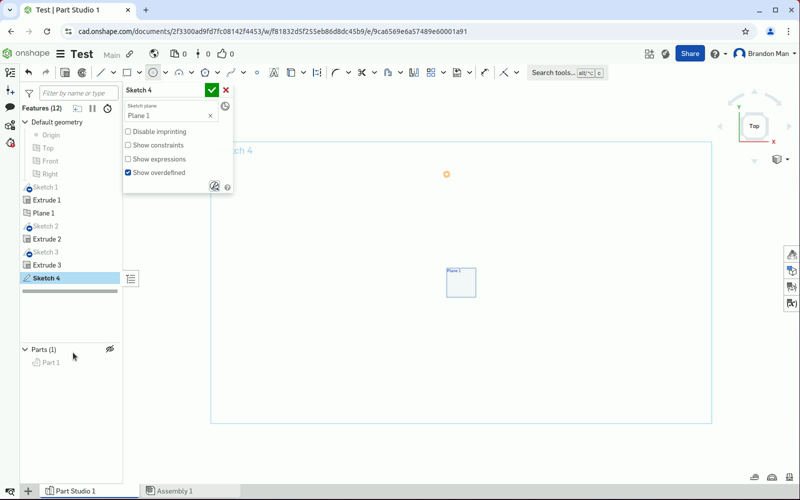
key_down(shift)
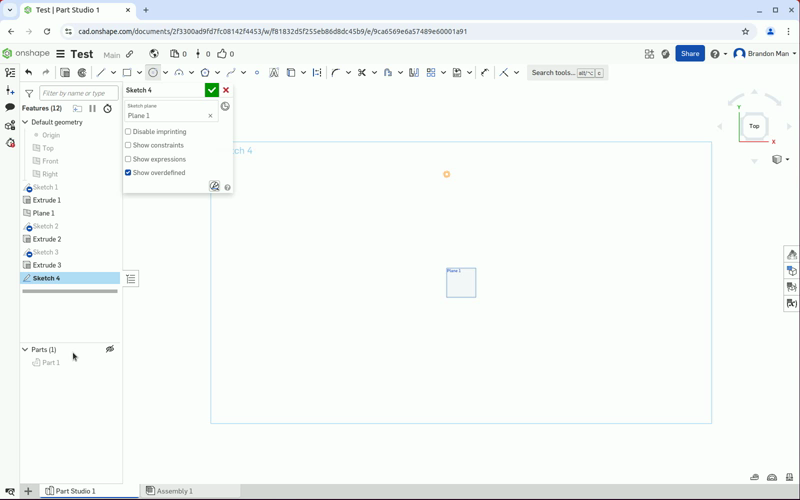
mouse_move(445, 258)
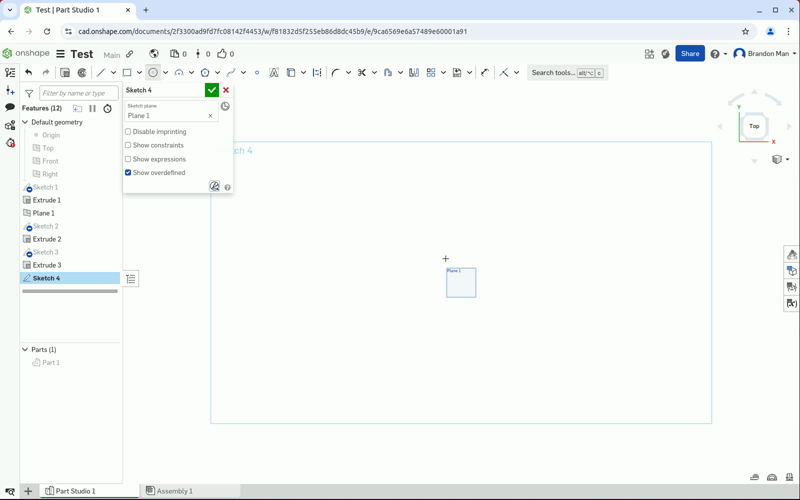
click(445, 258)
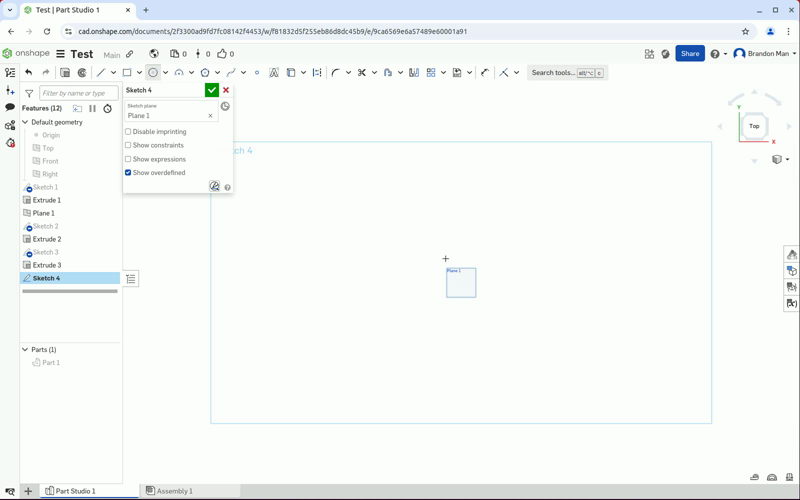
key_up(shift)
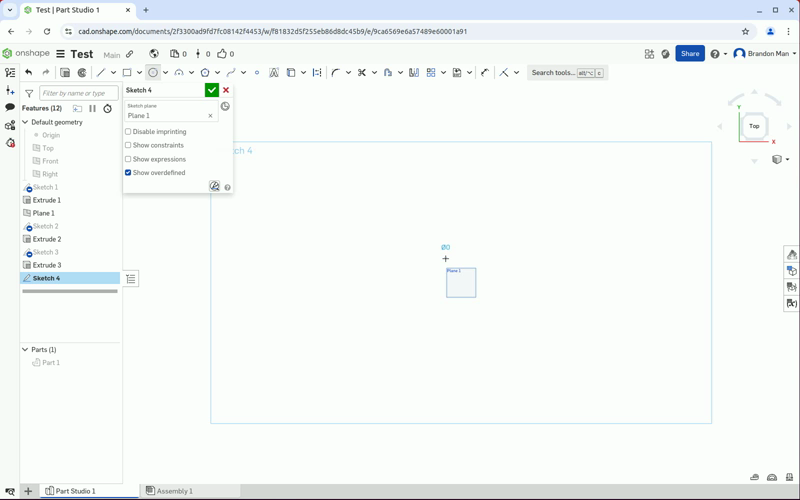
mouse_move(447, 258)
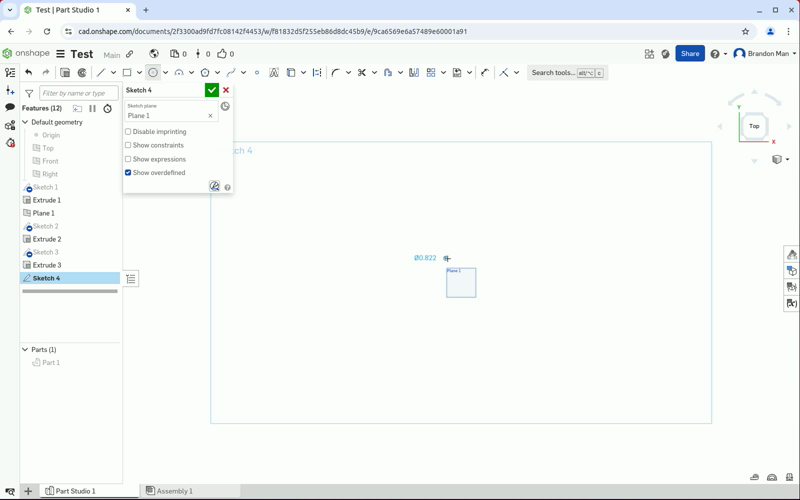
scroll(6)
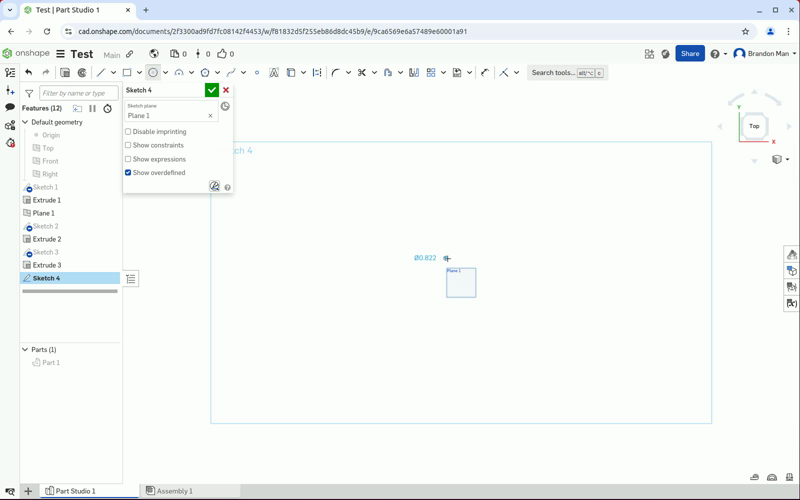
scroll(6)
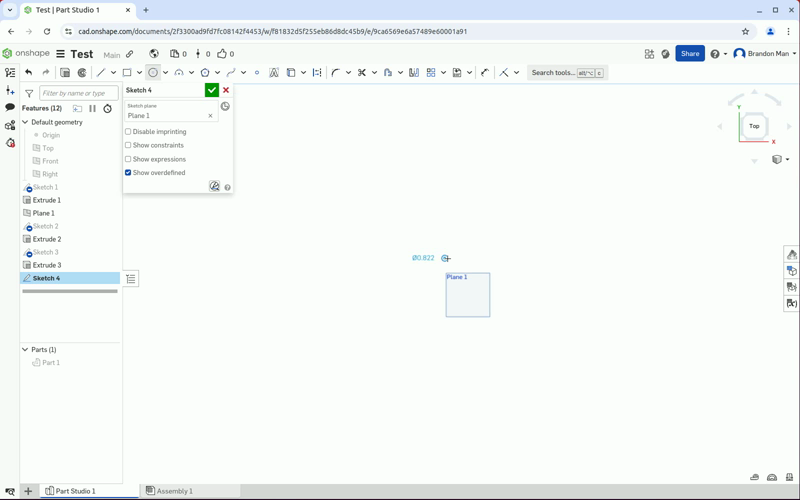
scroll(6)
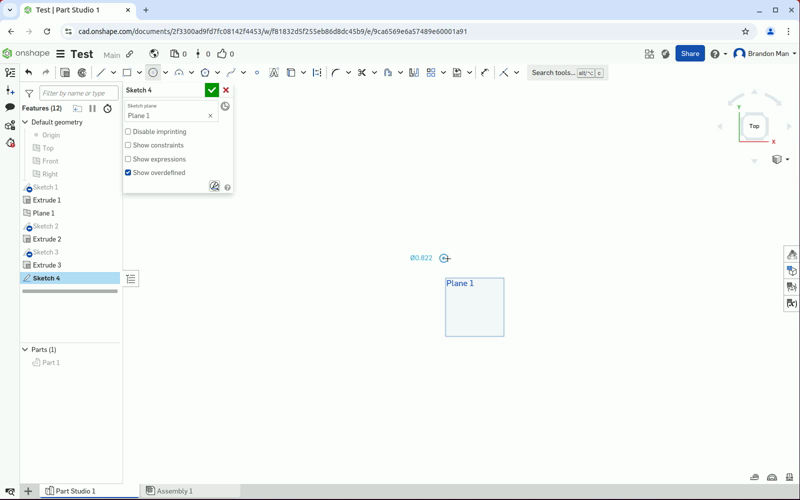
scroll(6)
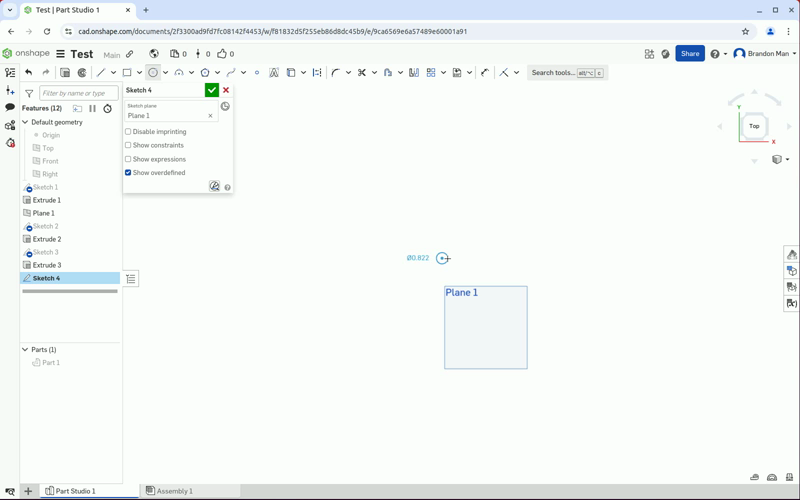
scroll(6)
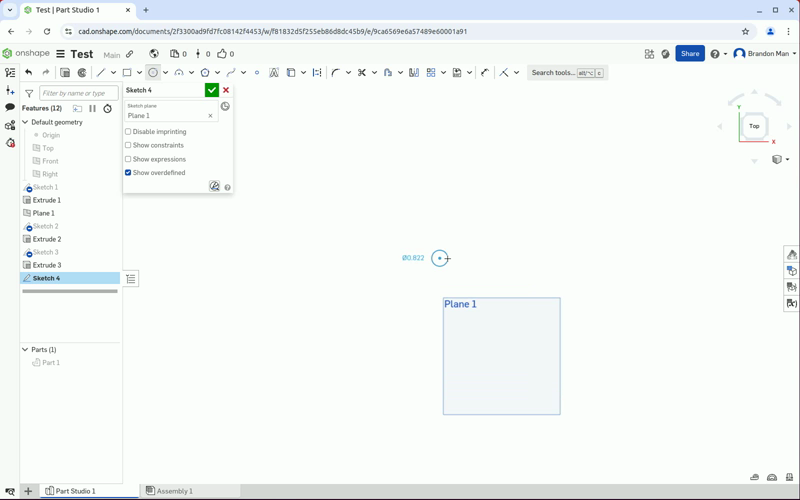
scroll(6)
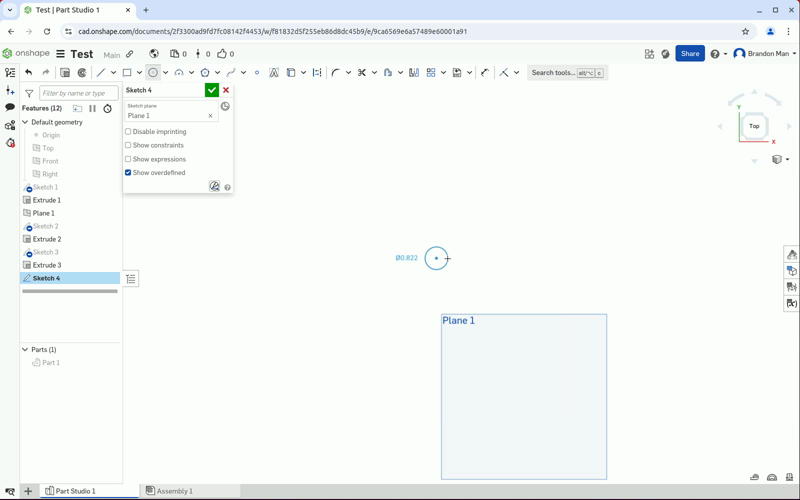
scroll(6)
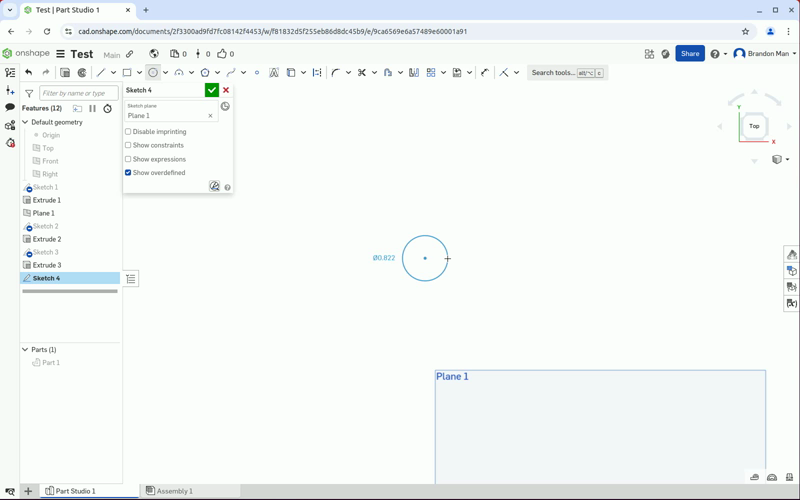
click(447, 258)
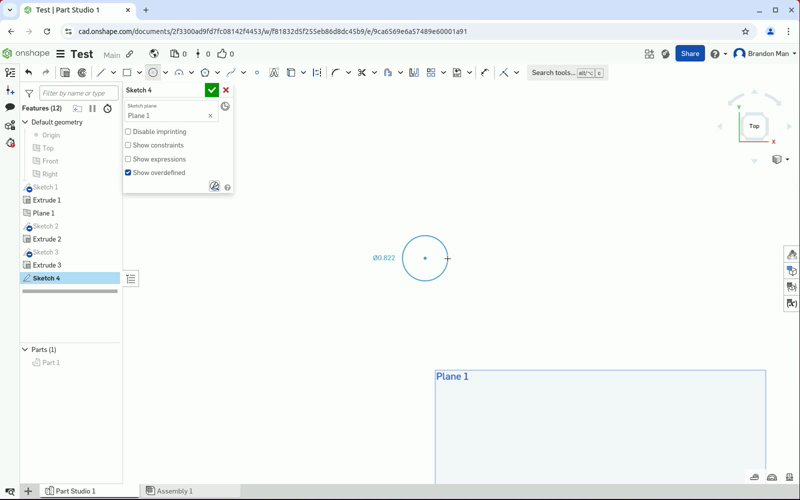
scroll(-6)
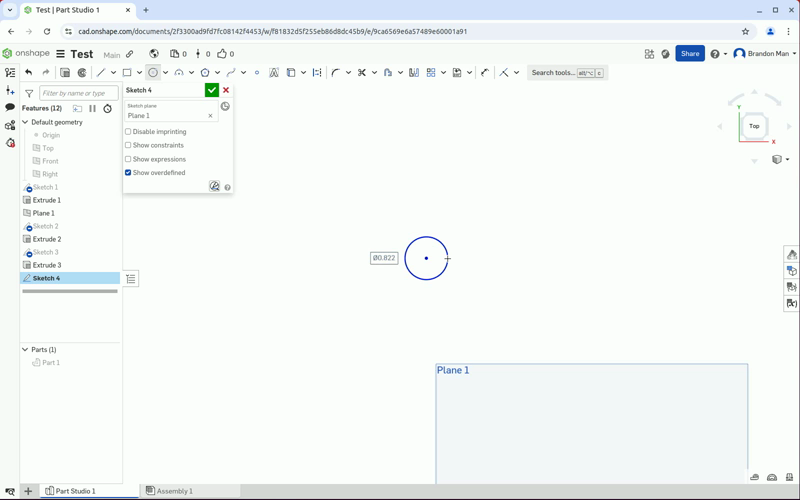
scroll(-6)
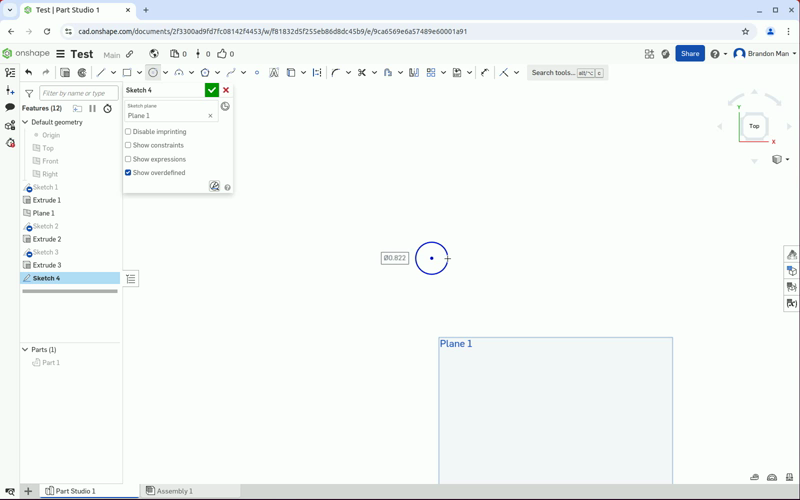
scroll(-6)
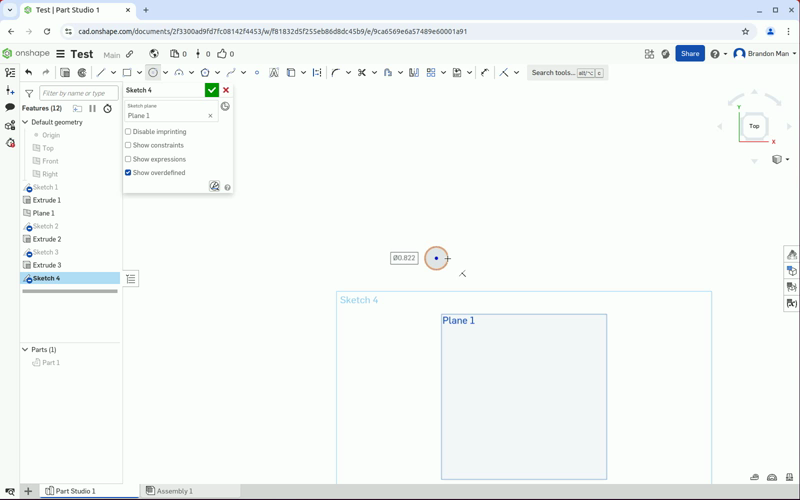
scroll(-6)
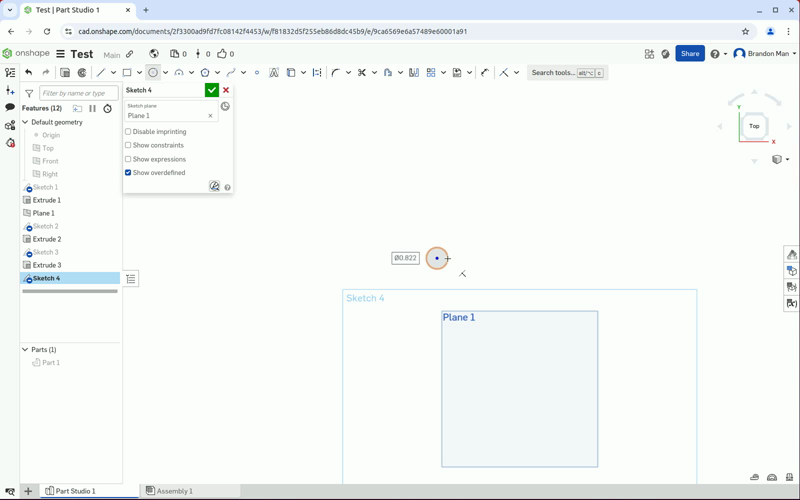
scroll(-6)
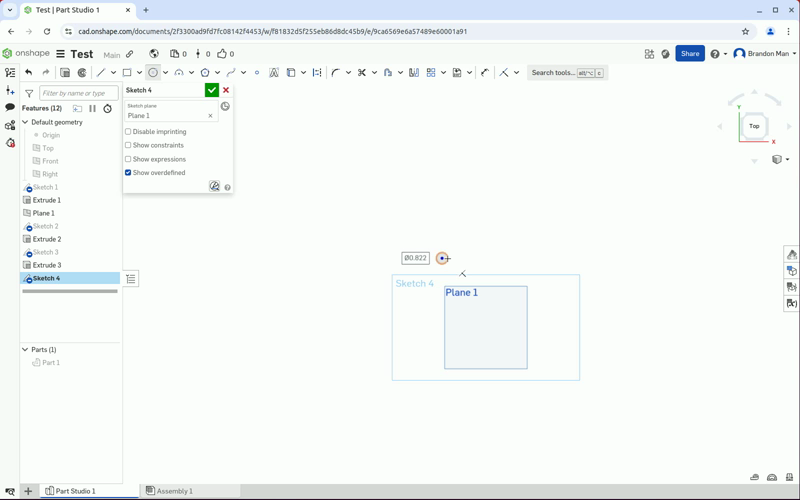
scroll(-6)
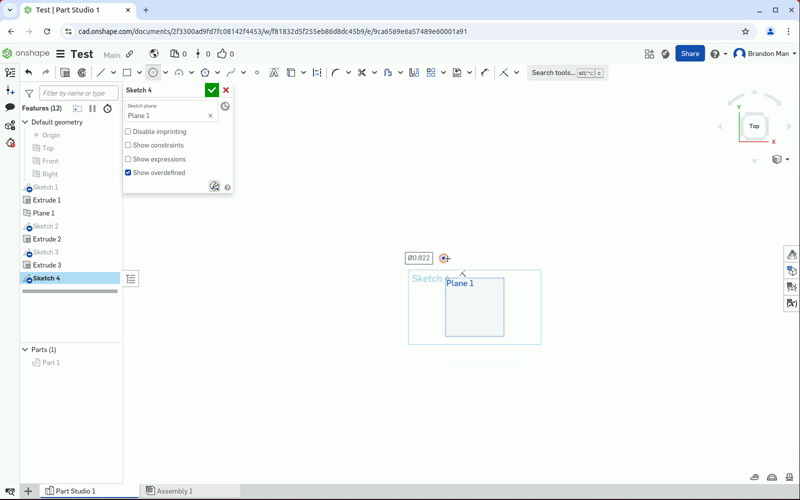
scroll(-6)
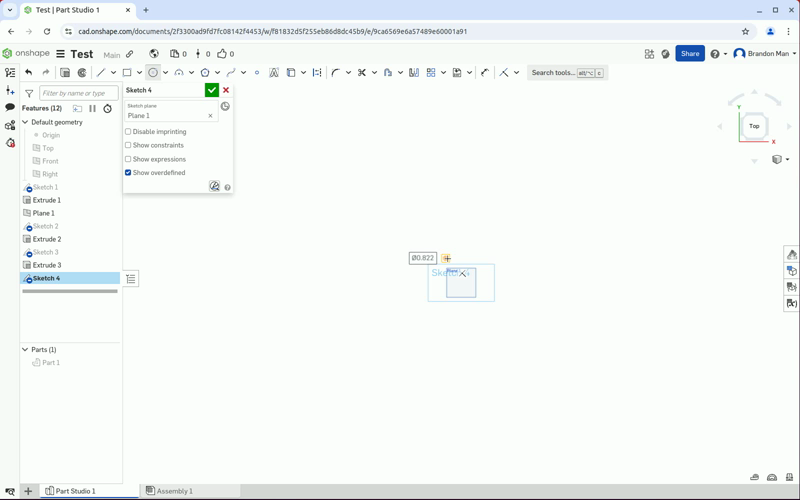
key(esc)
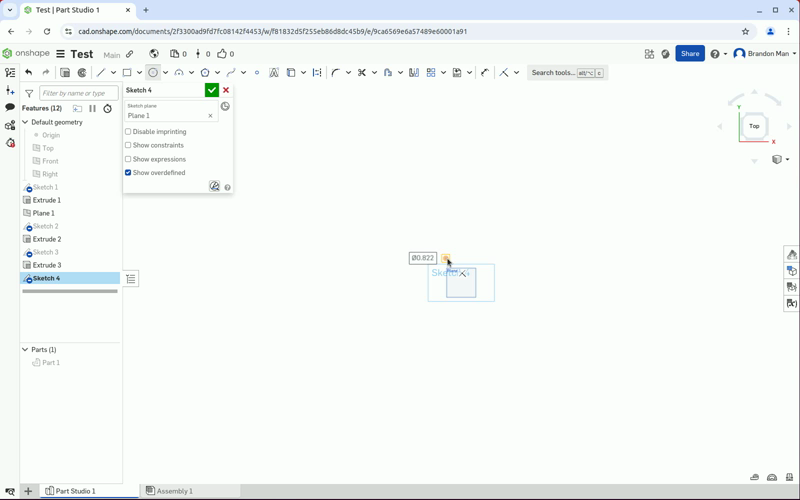
mouse_move(447, 259)
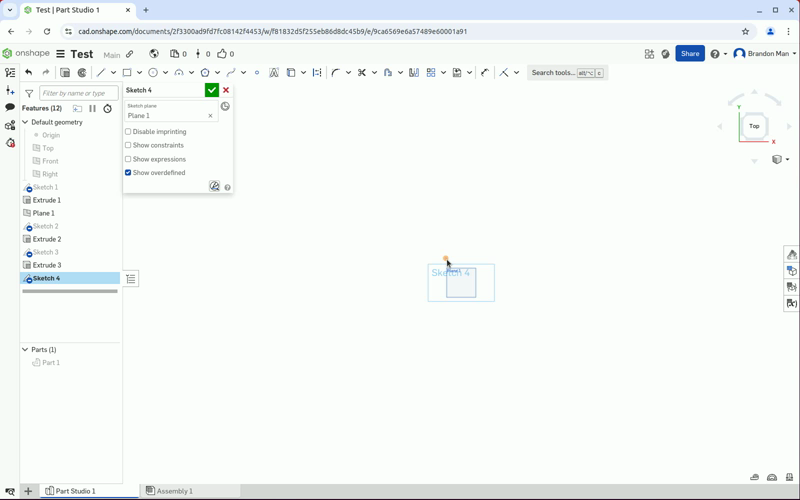
scroll(6)
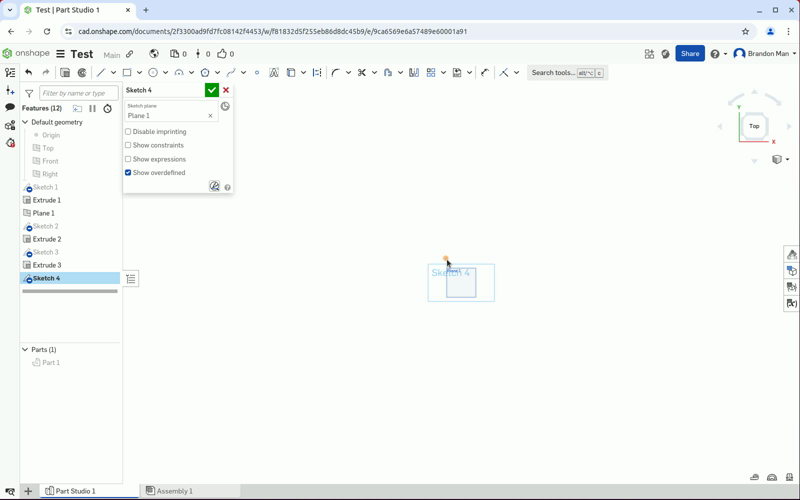
scroll(6)
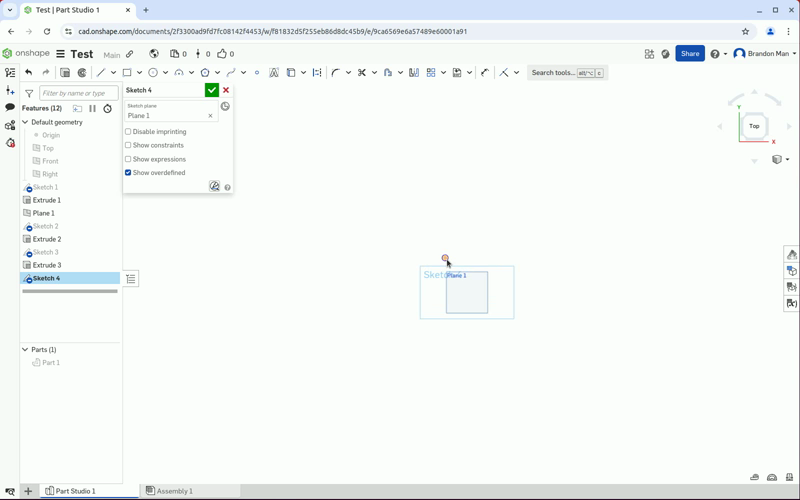
scroll(6)
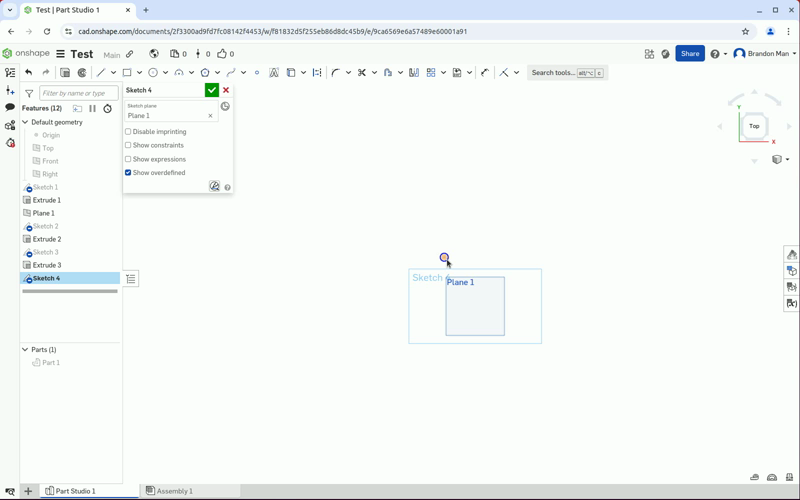
scroll(6)
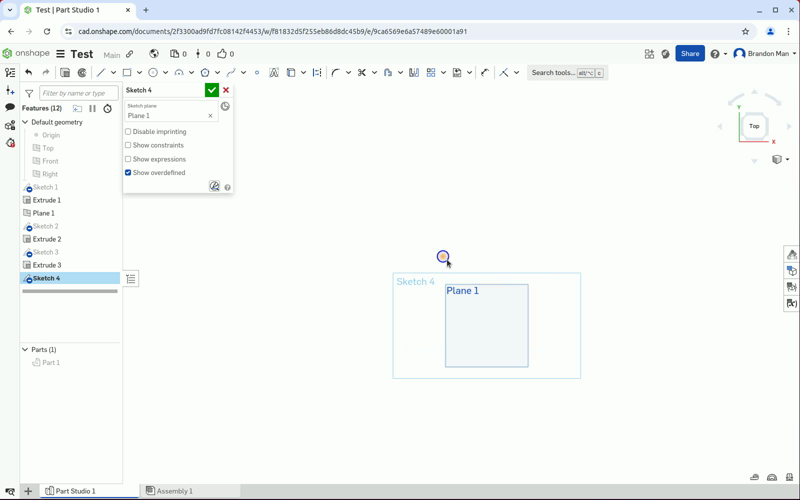
scroll(6)
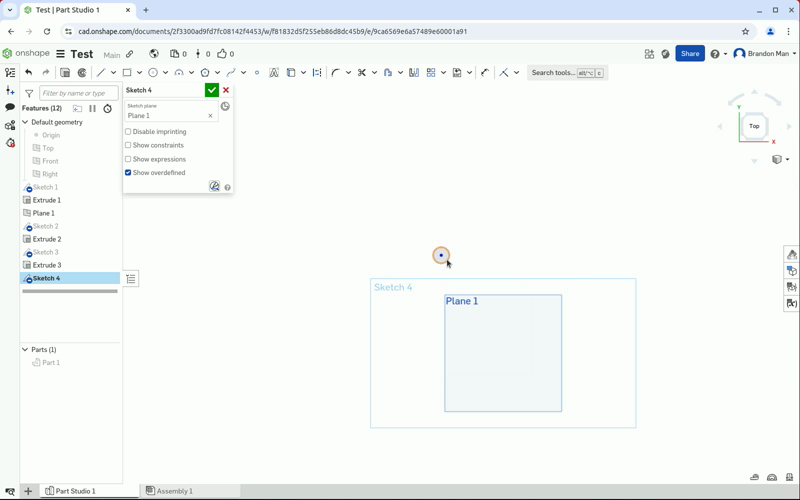
scroll(6)
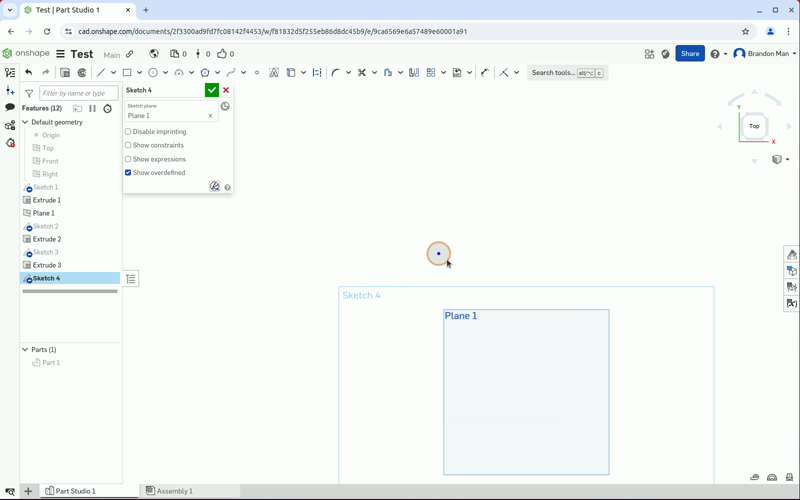
scroll(6)
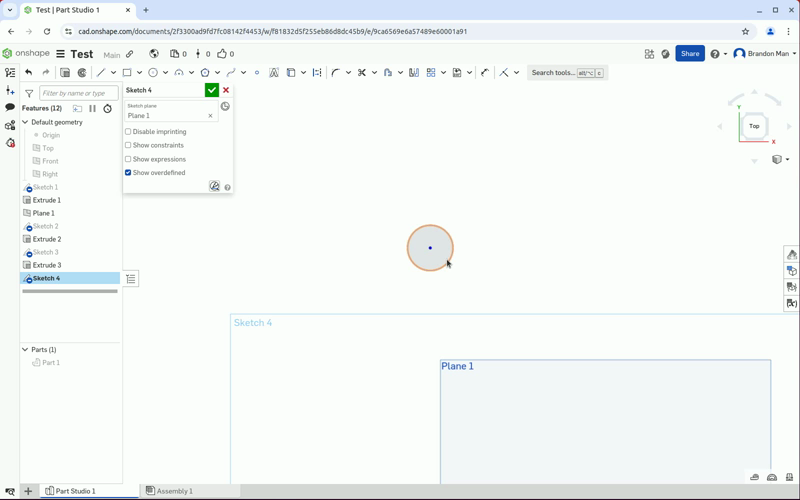
click(447, 259)
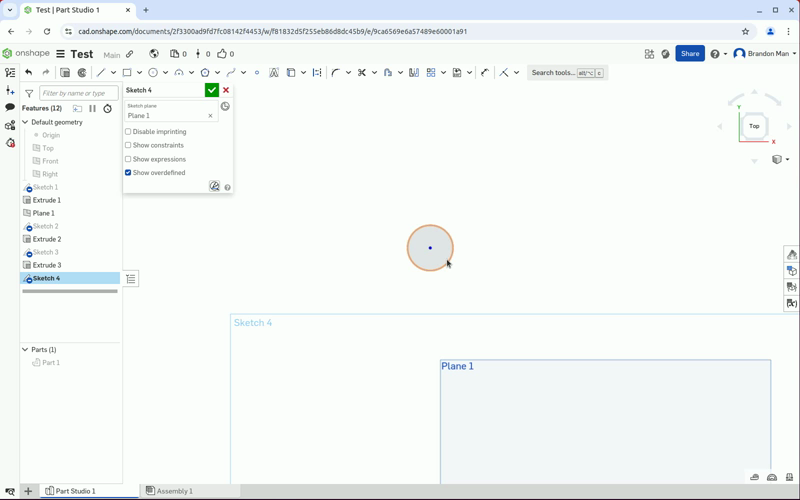
scroll(-6)
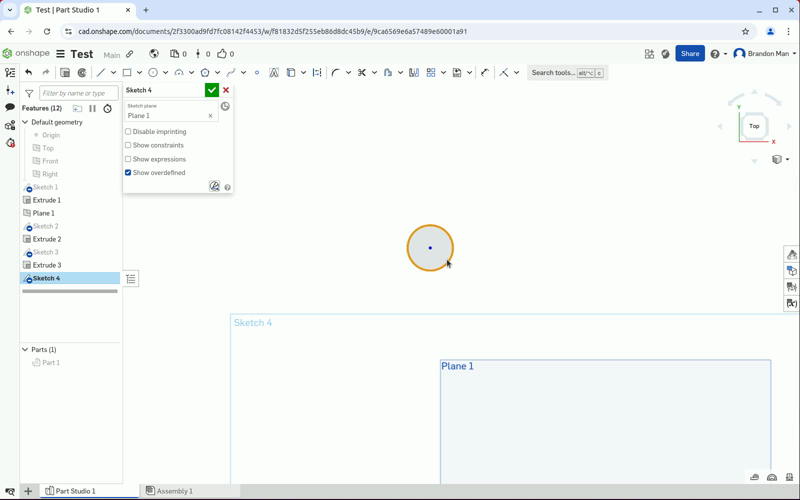
scroll(-6)
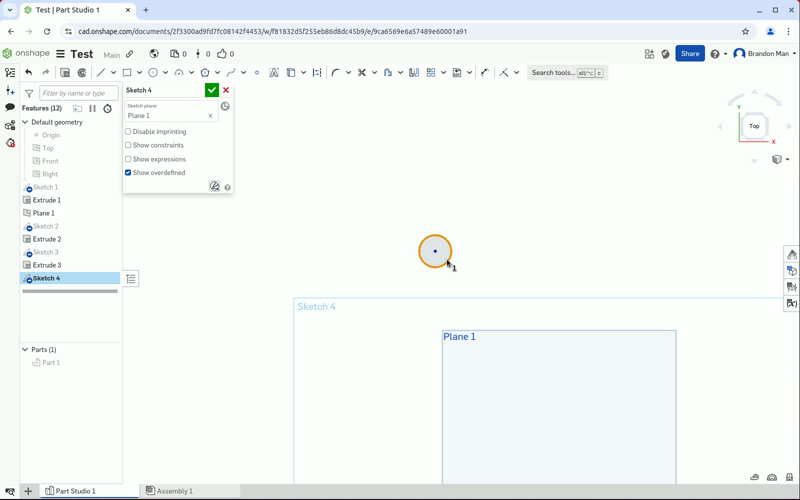
scroll(-6)
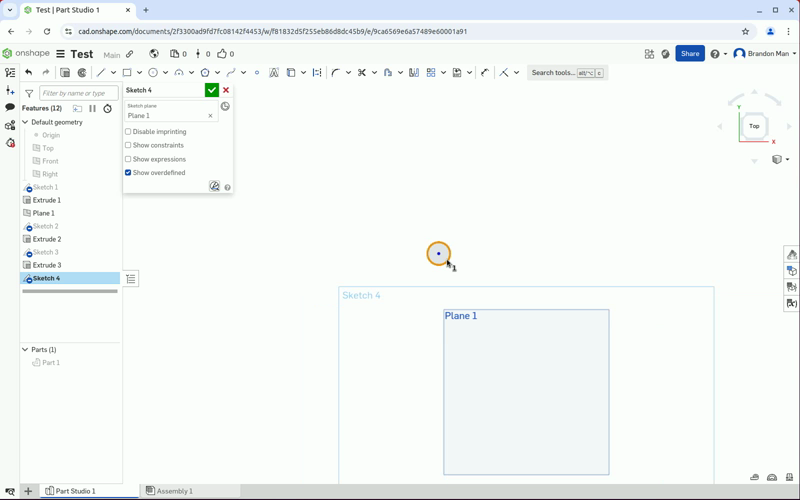
scroll(-6)
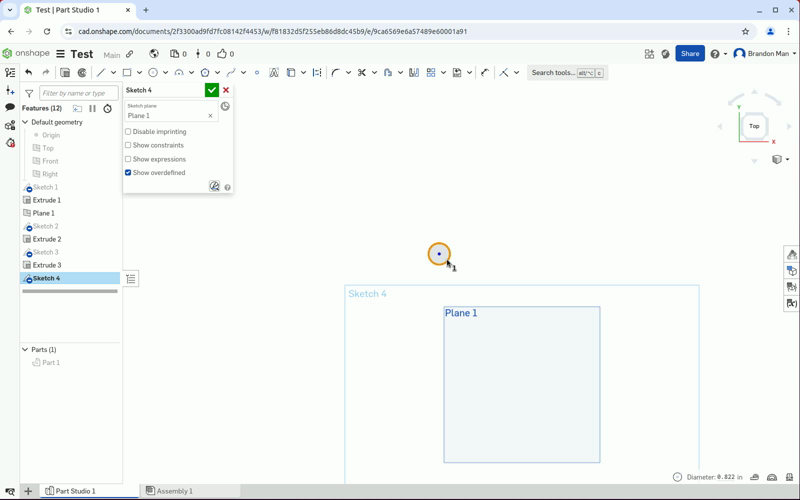
scroll(-6)
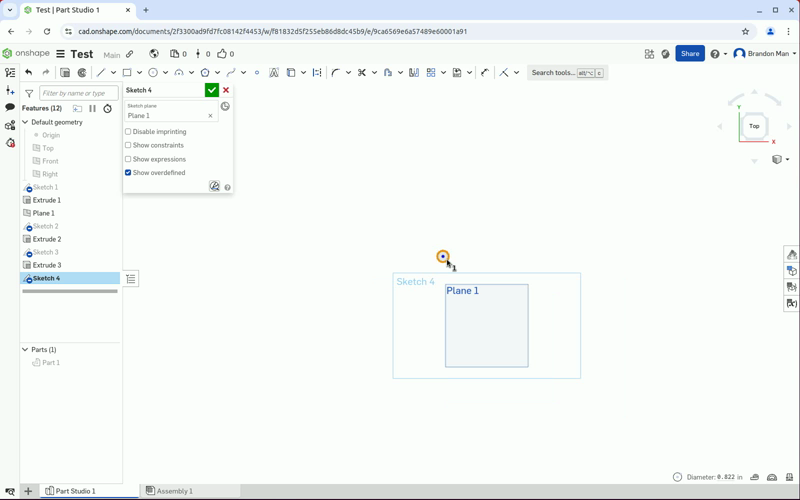
scroll(-6)
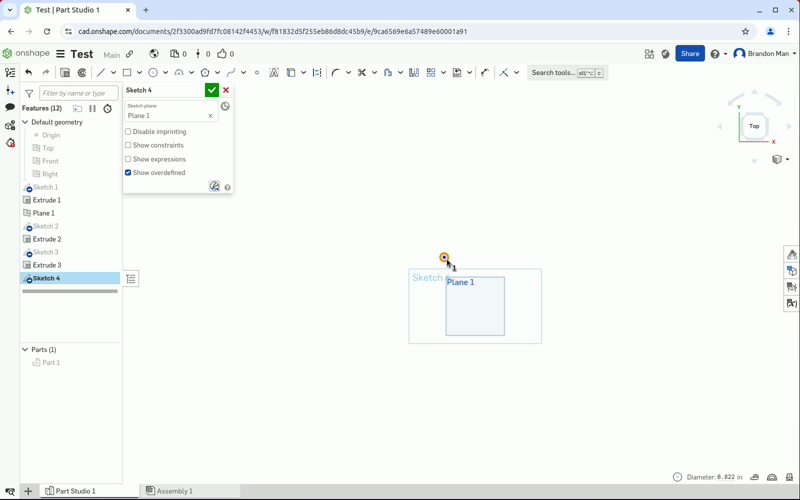
scroll(-6)
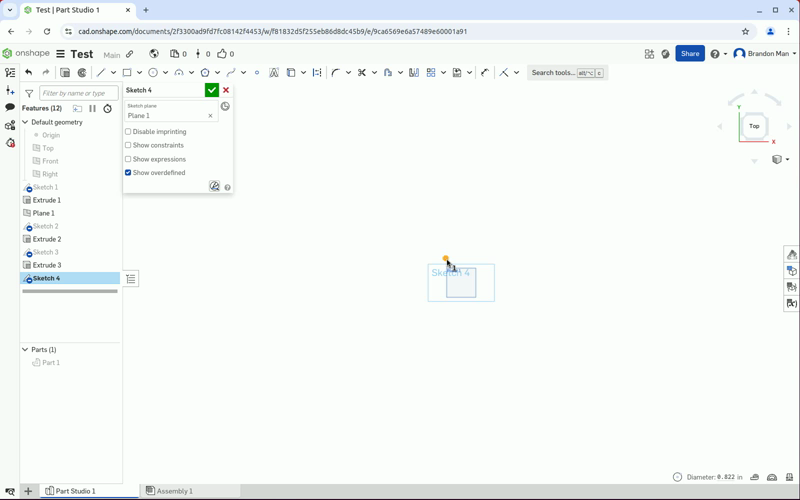
mouse_move(73, 352)
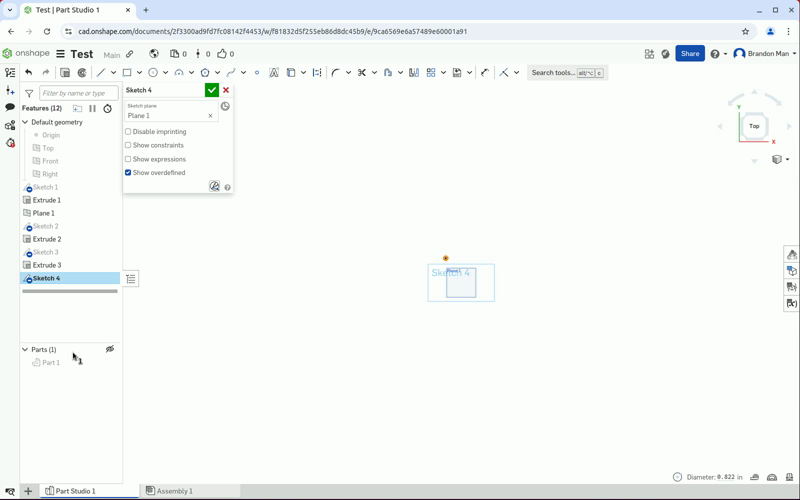
key(shift+y)
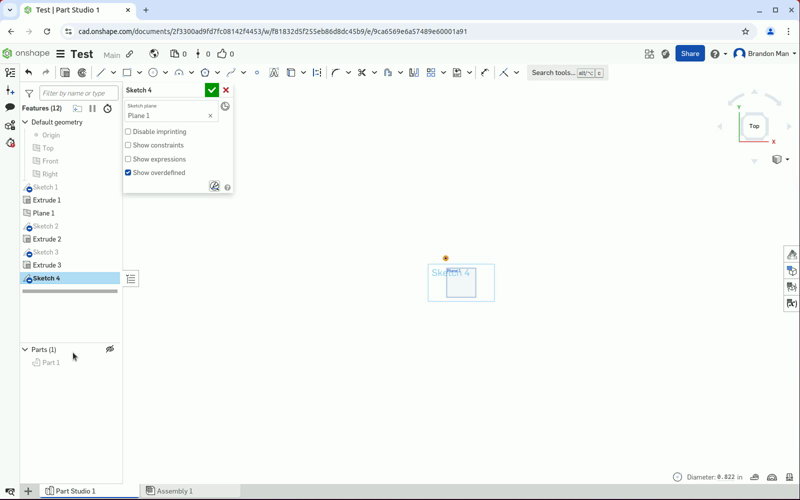
key(shift+e)
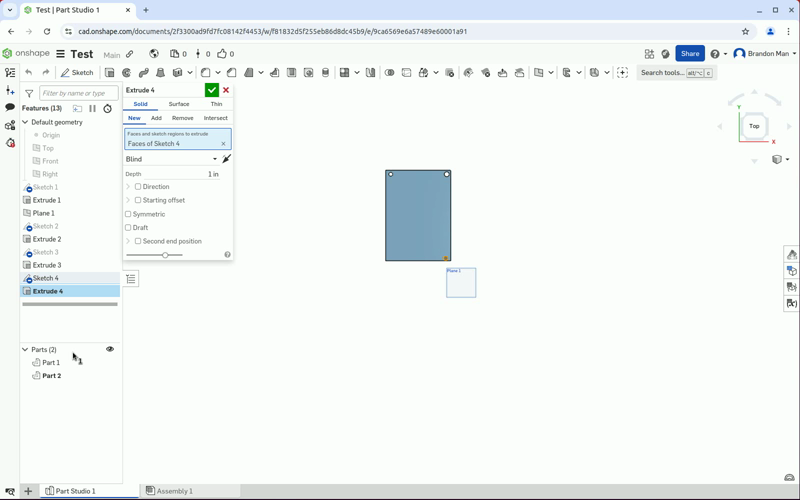
mouse_move(143, 106)
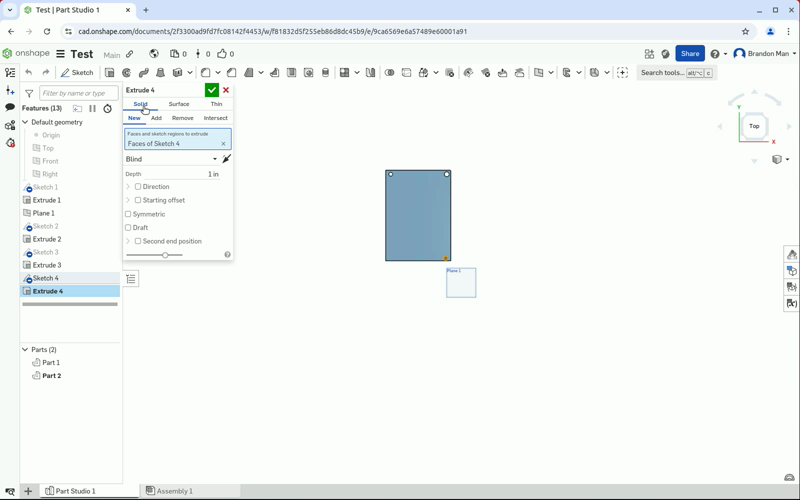
click(143, 106)
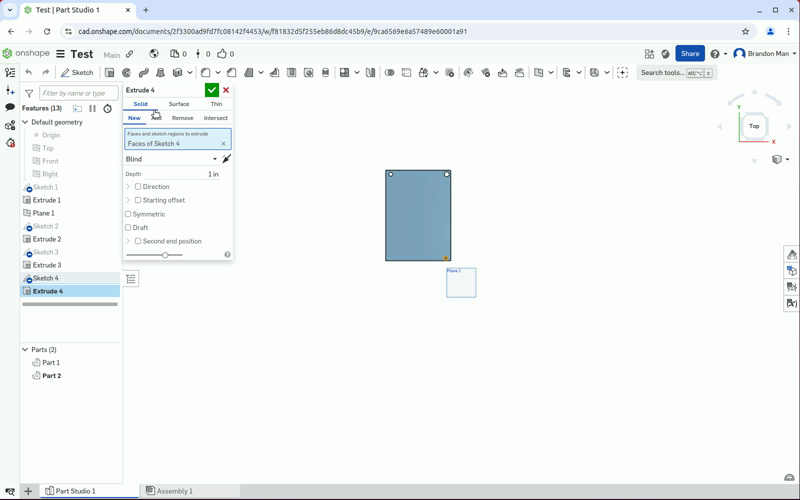
mouse_move(186, 120)
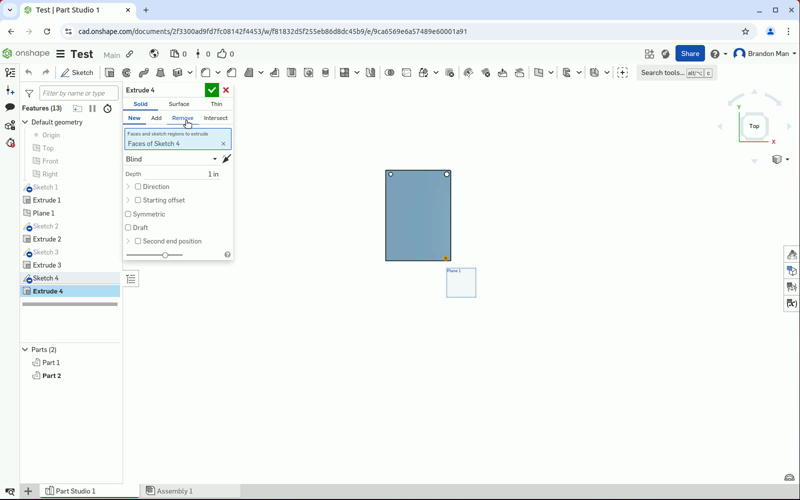
click(186, 120)
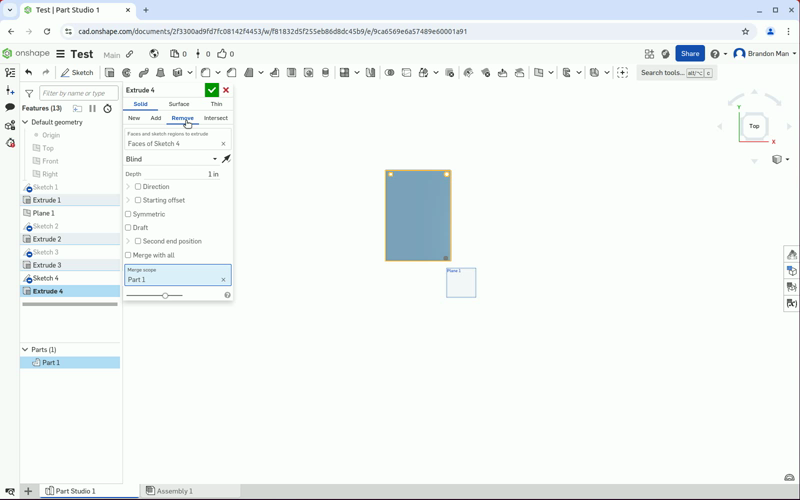
key(tab, 4)
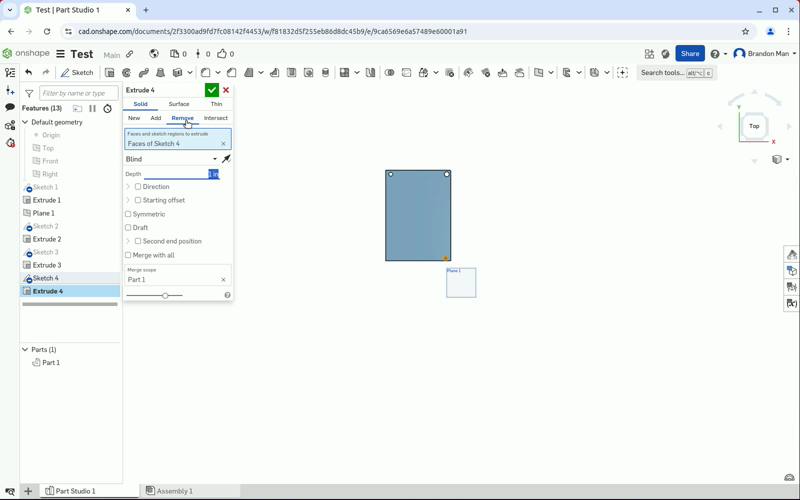
text(6.499)
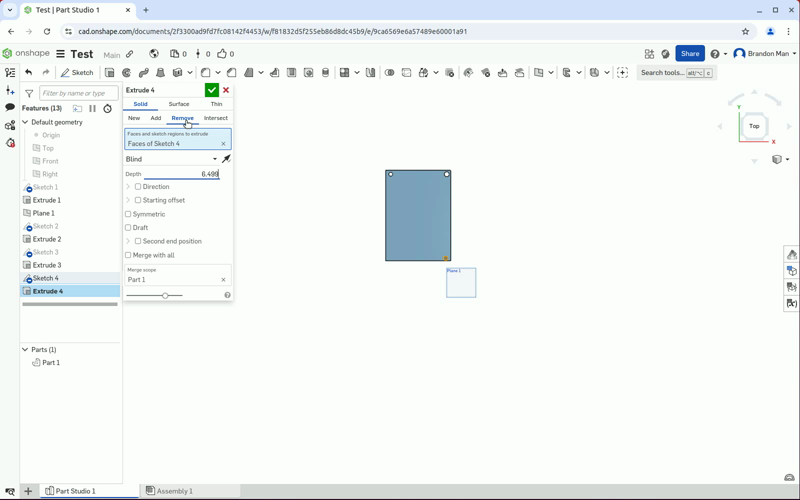
key(tab, 6)
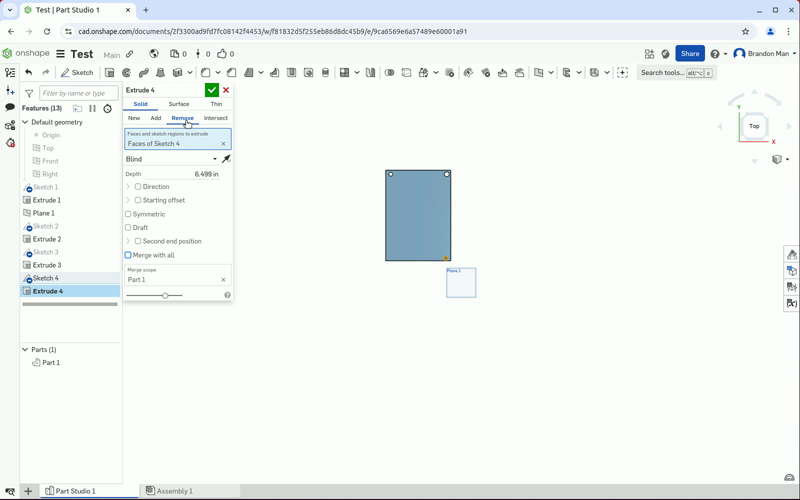
key(space)
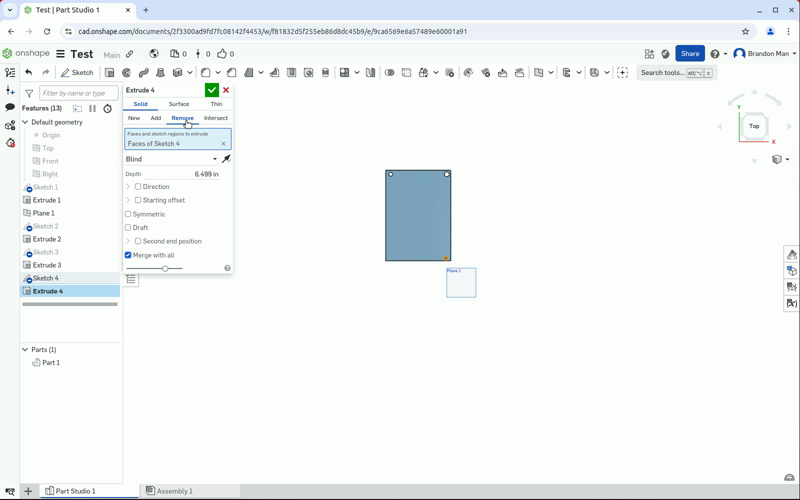
key(enter)
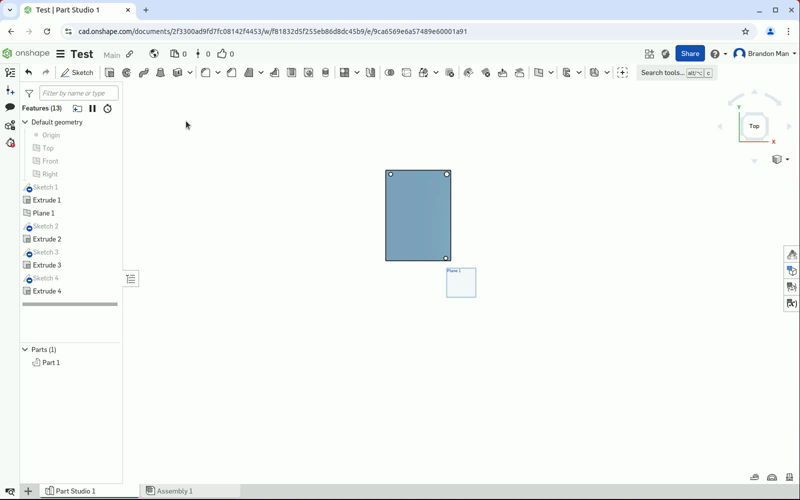
key(shift+h)
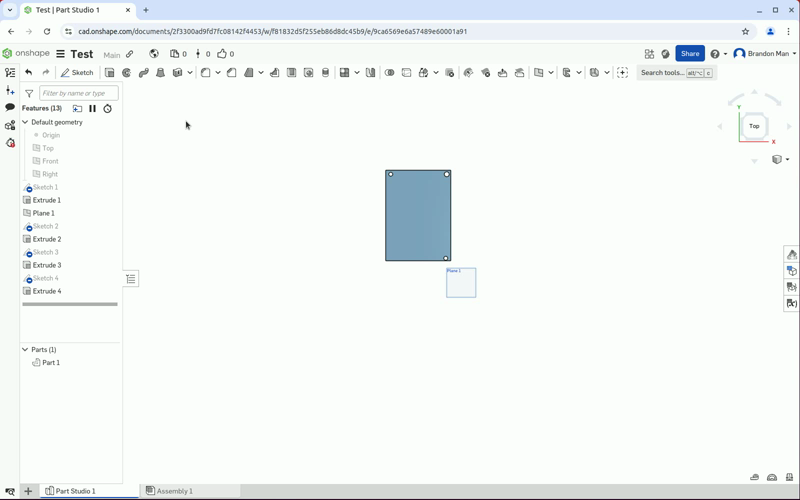
key(shift+h)
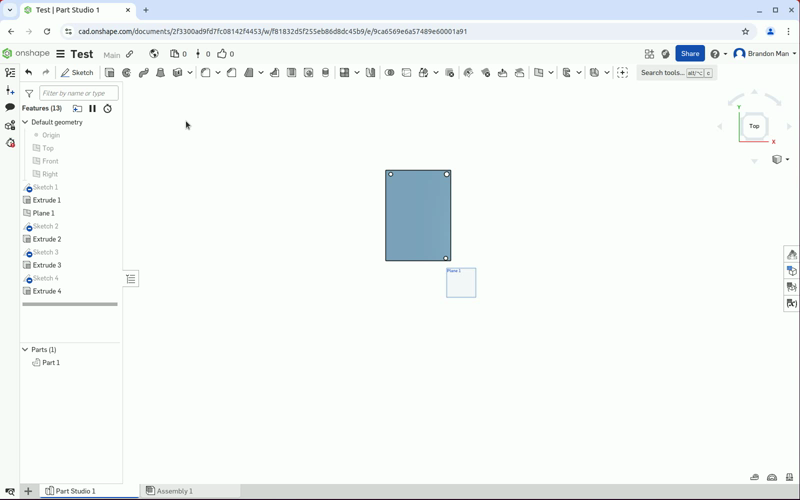
mouse_move(73, 189)
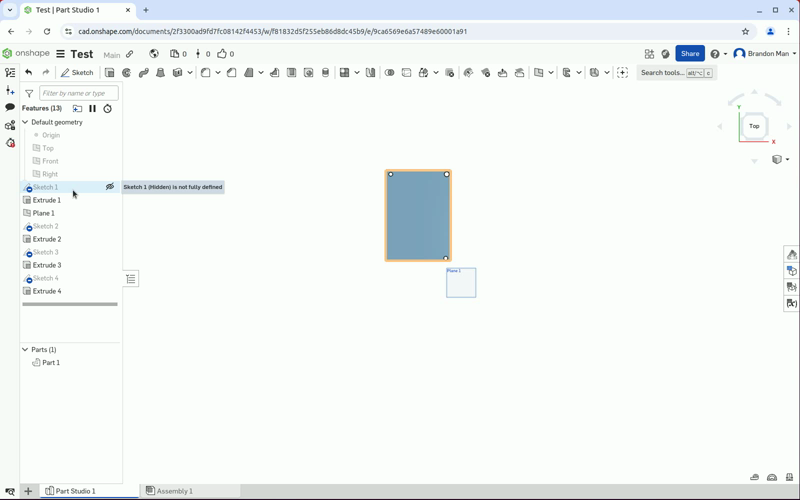
click(73, 189)
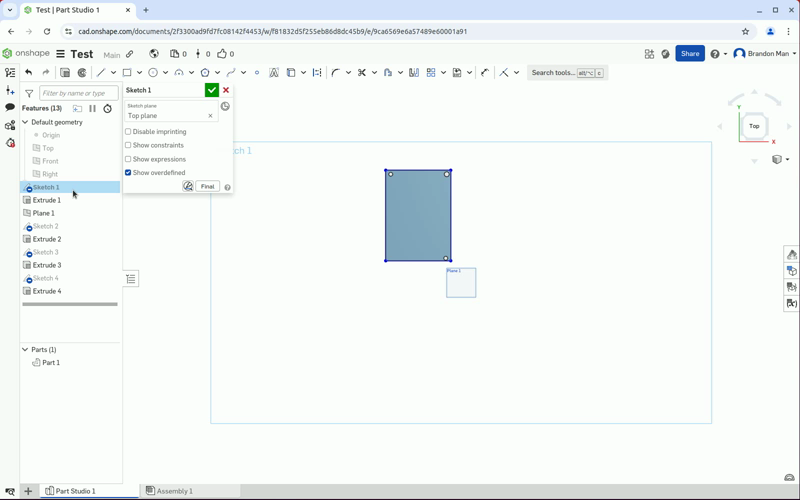
mouse_move(229, 92)
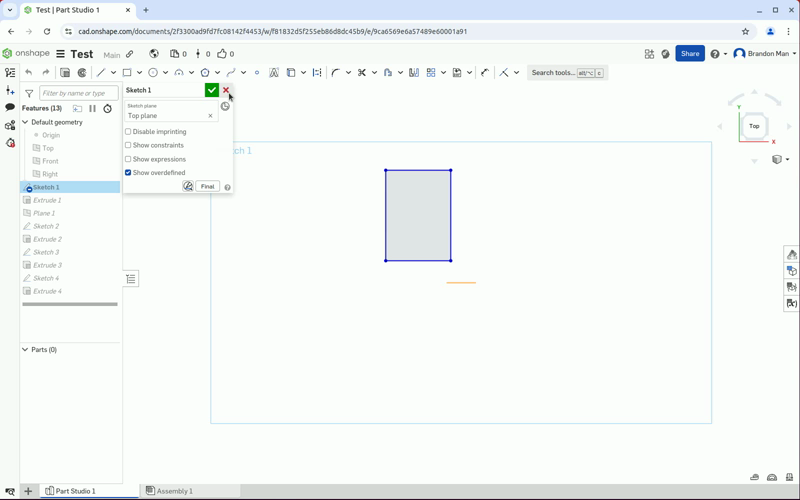
click(229, 92)
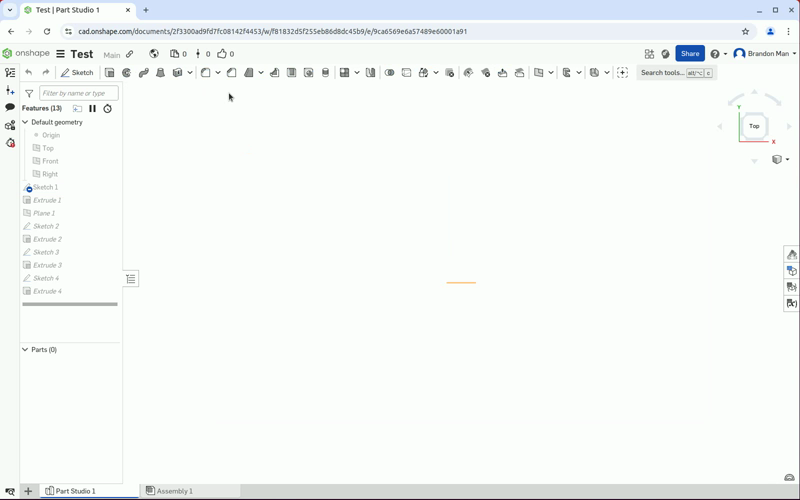
key(shift+s)
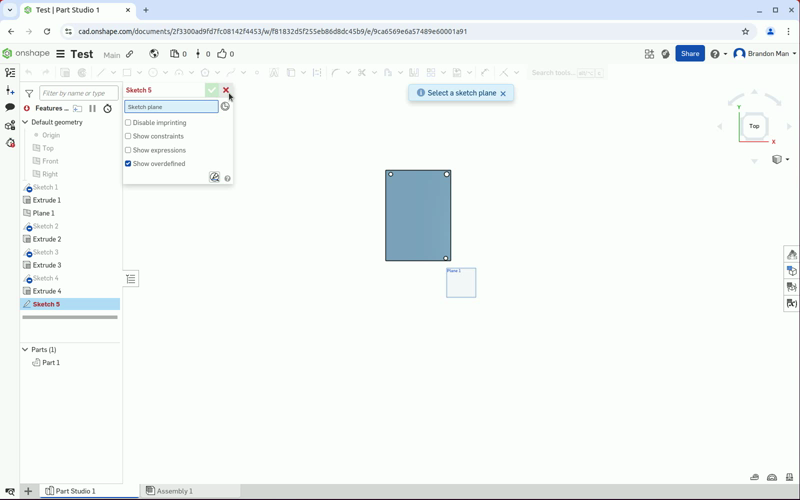
mouse_move(73, 215)
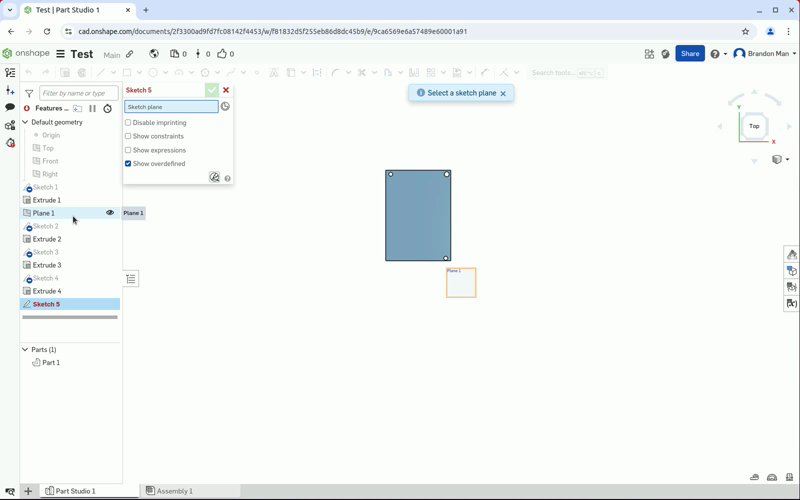
click(73, 215)
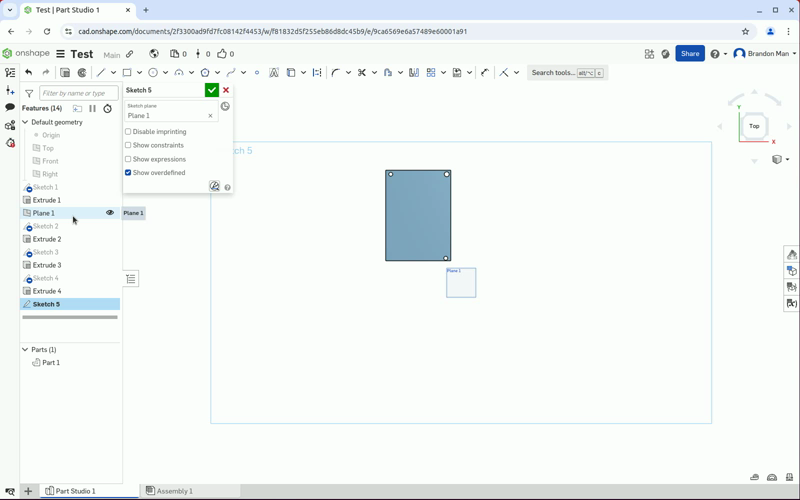
mouse_move(73, 352)
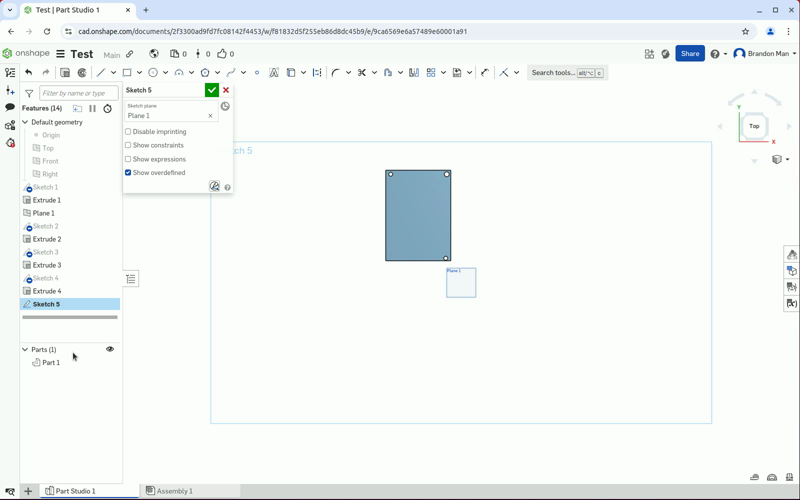
key(y)
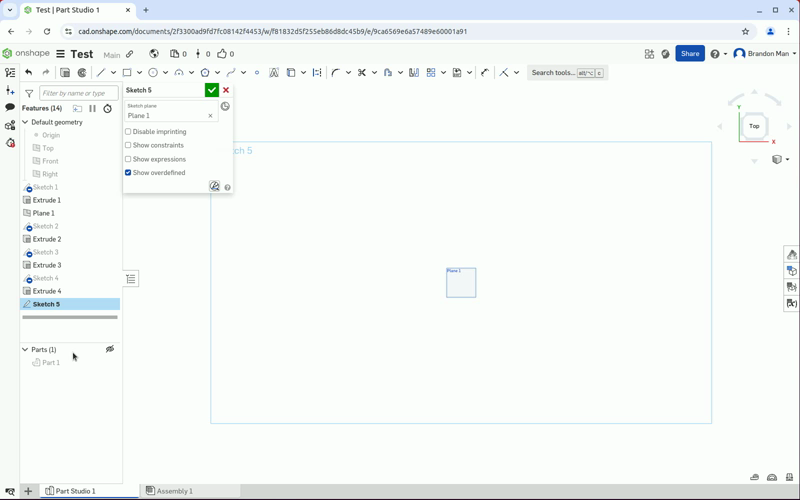
key(c)
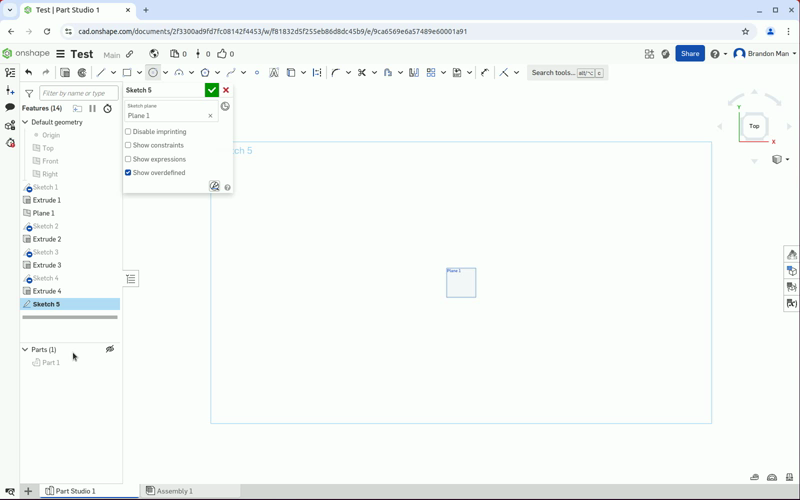
key_down(shift)
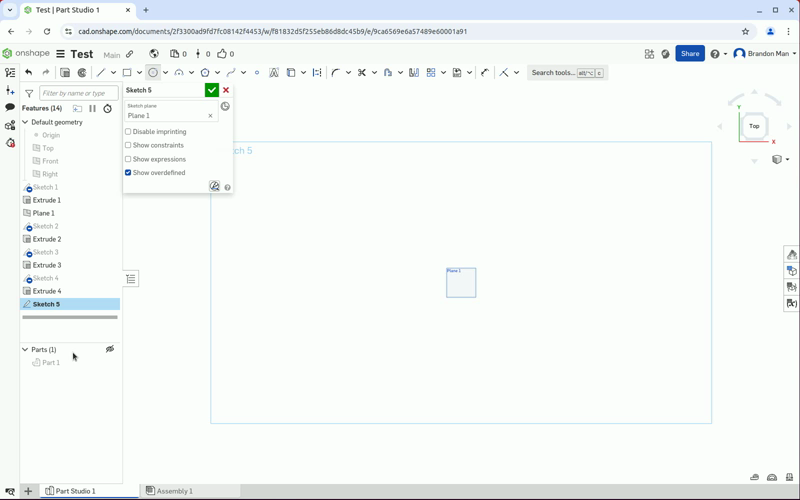
mouse_move(390, 257)
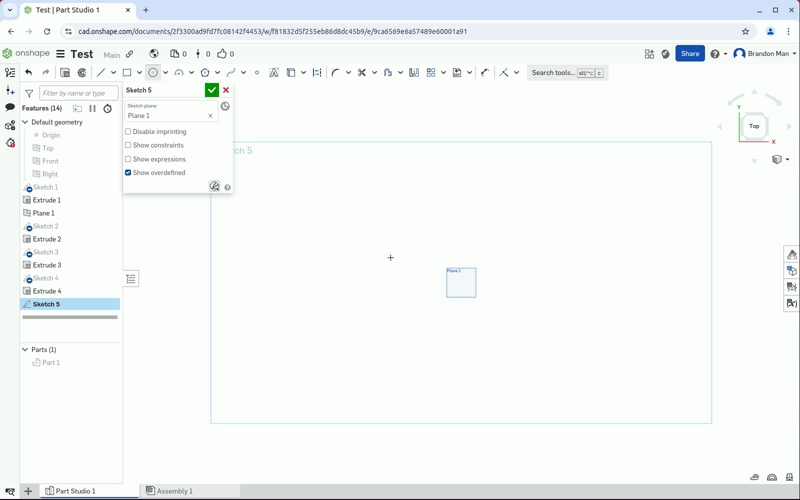
click(390, 257)
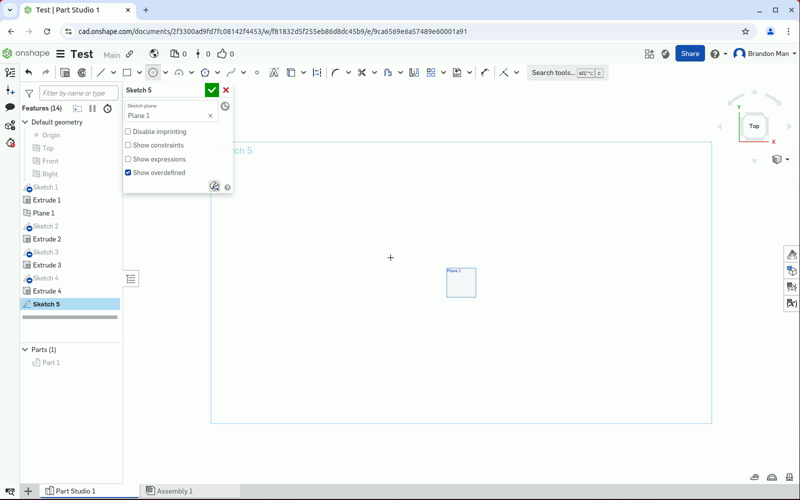
key_up(shift)
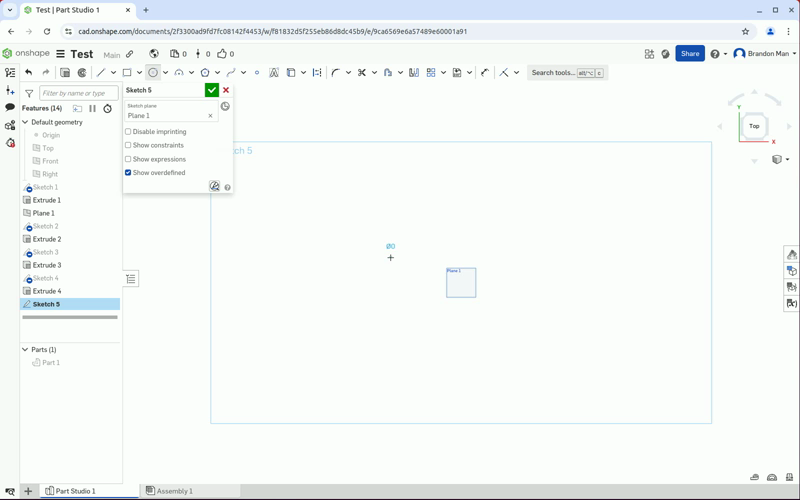
mouse_move(392, 257)
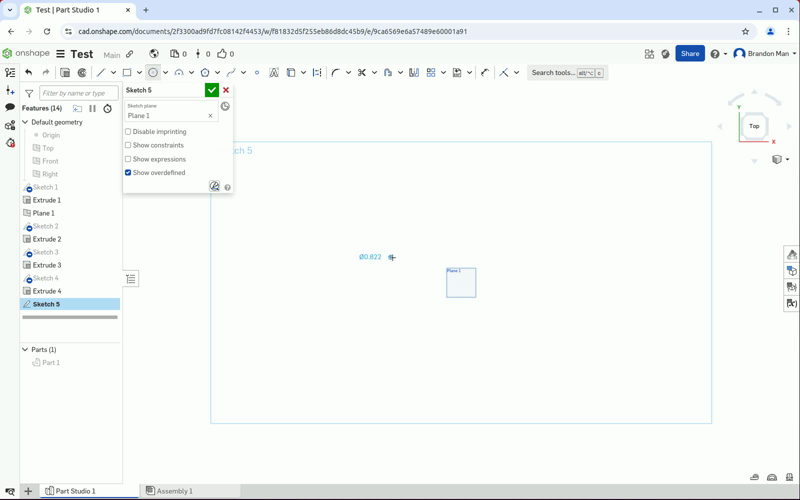
scroll(6)
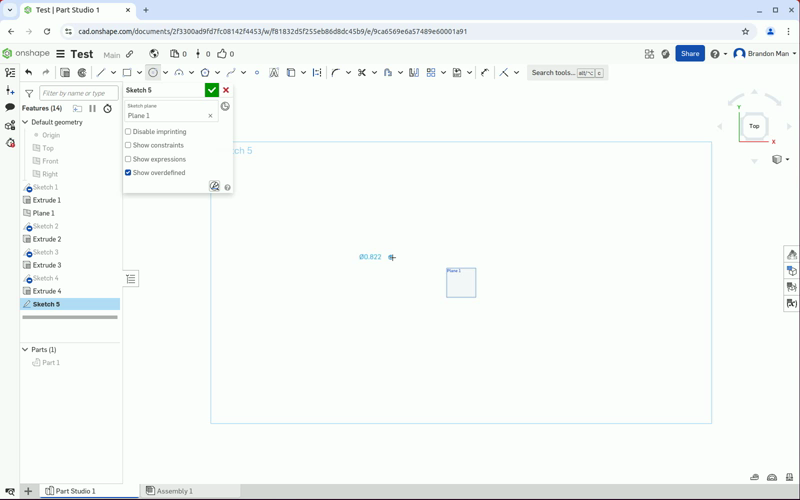
scroll(6)
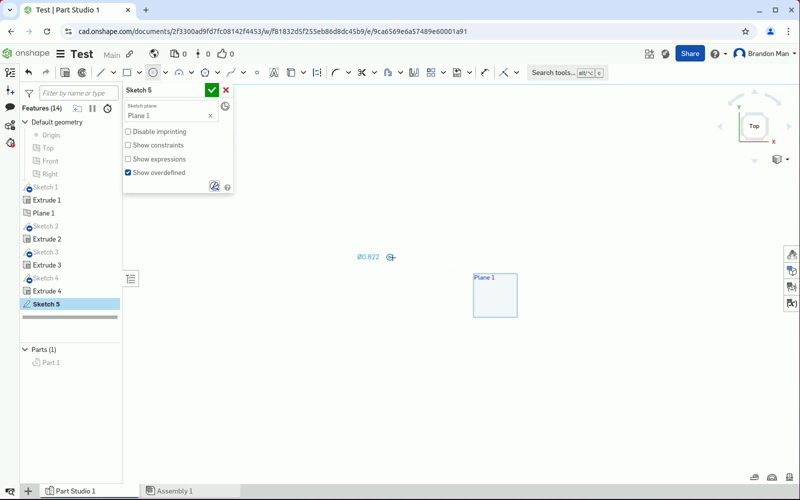
scroll(6)
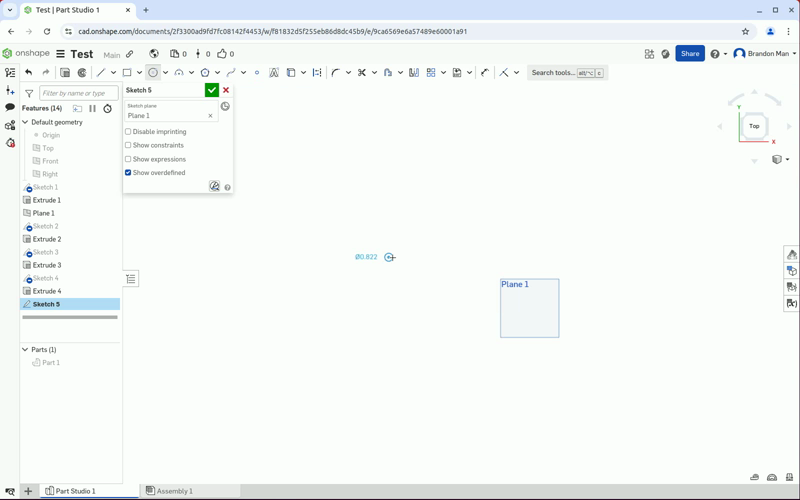
scroll(6)
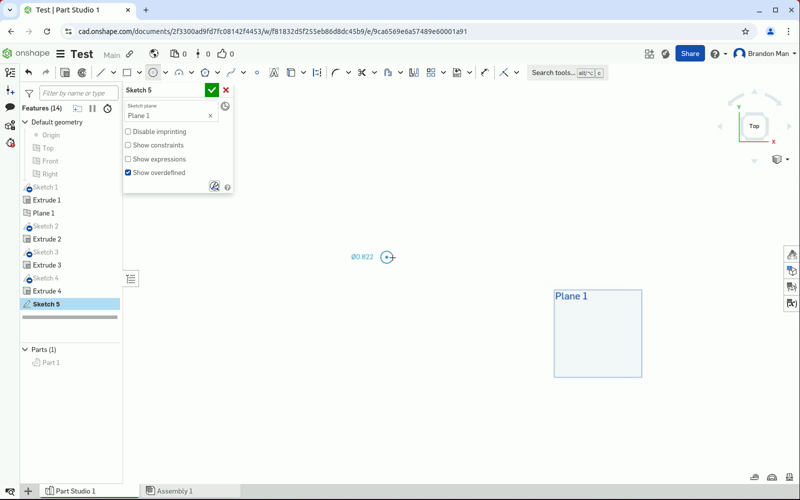
scroll(6)
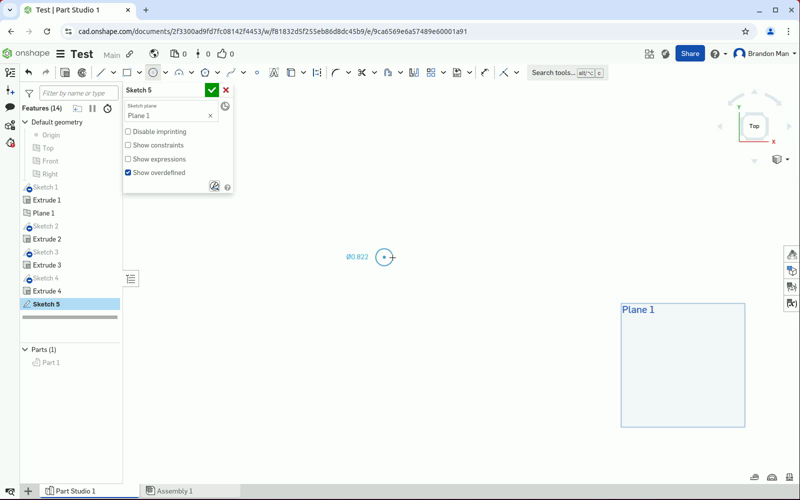
scroll(6)
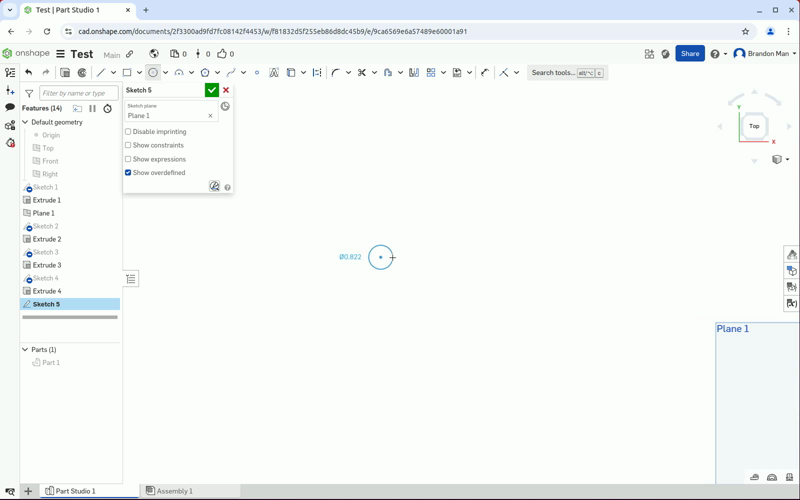
scroll(6)
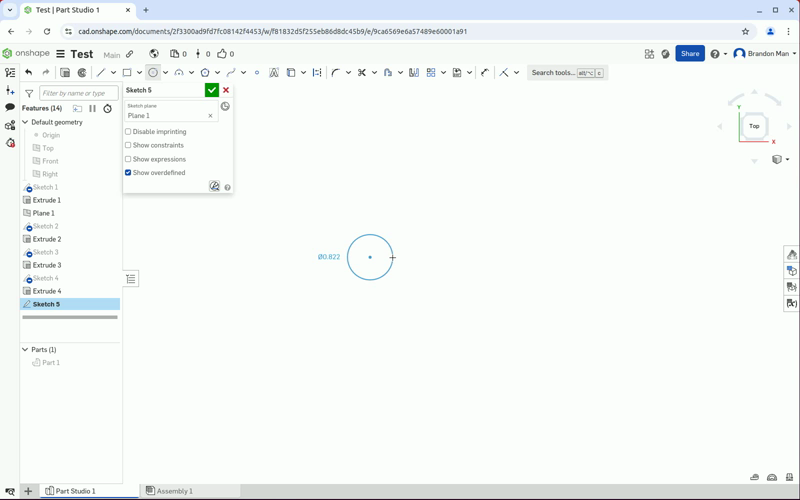
click(392, 257)
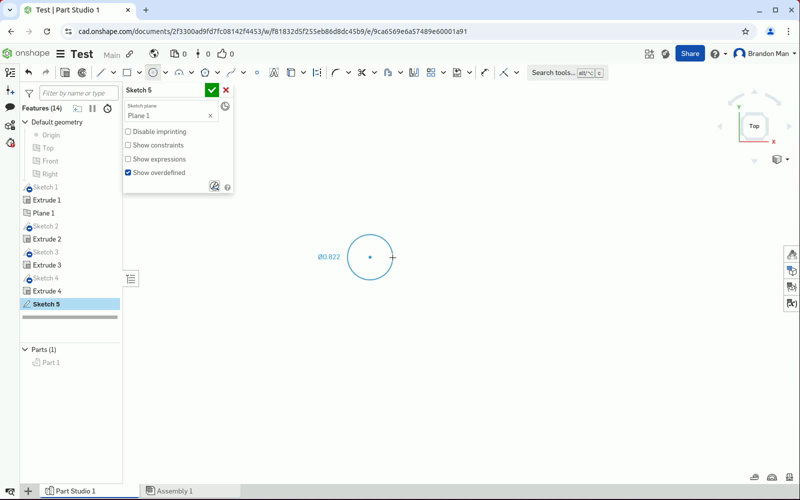
scroll(-6)
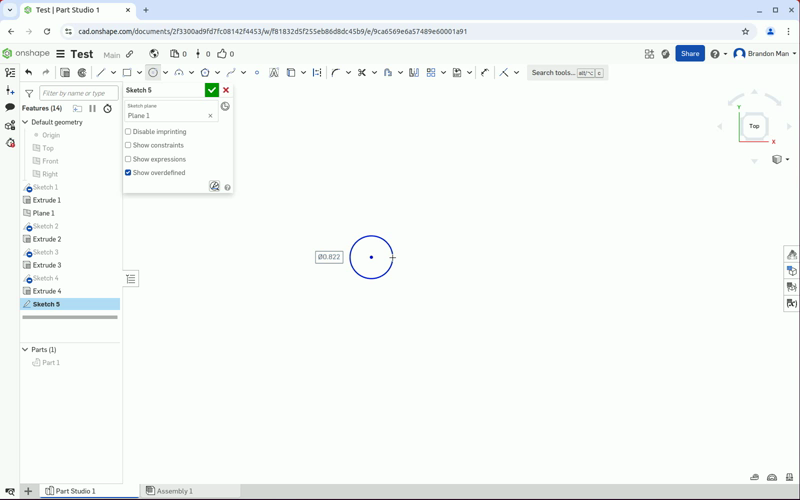
scroll(-6)
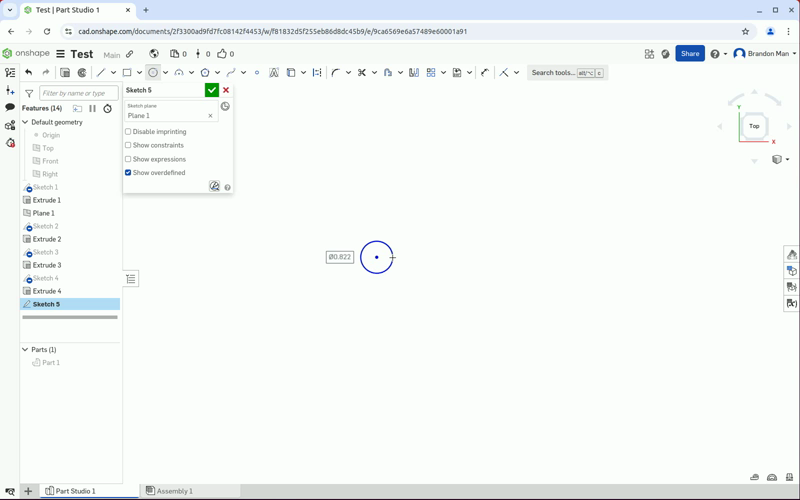
scroll(-6)
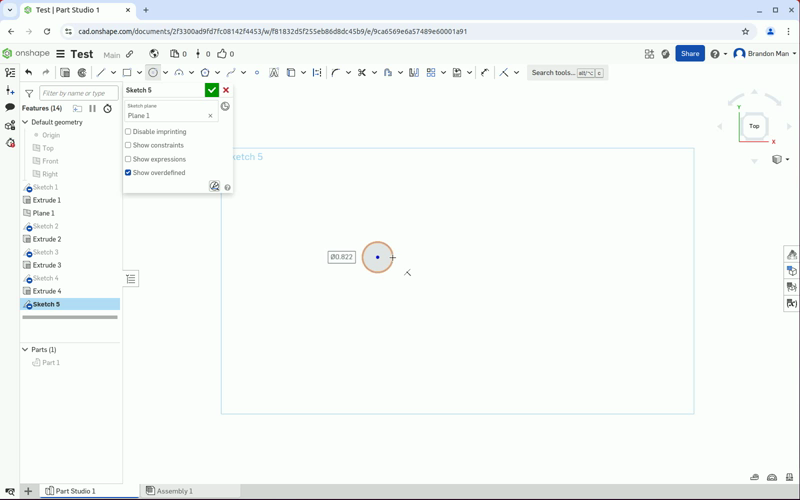
scroll(-6)
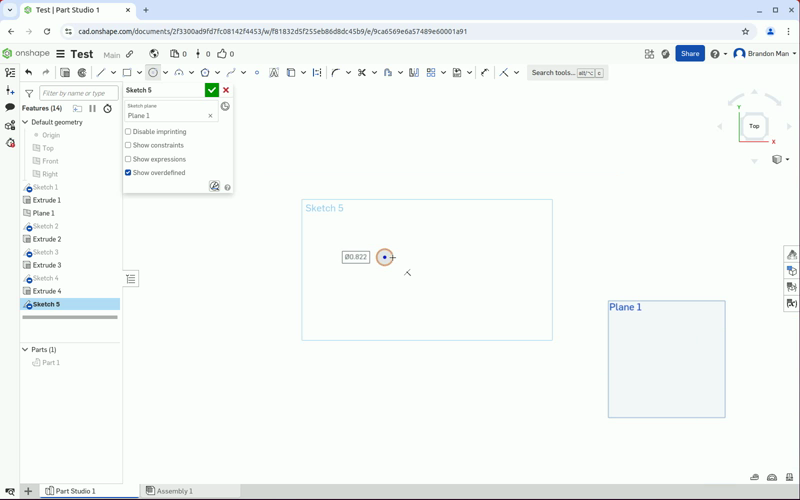
scroll(-6)
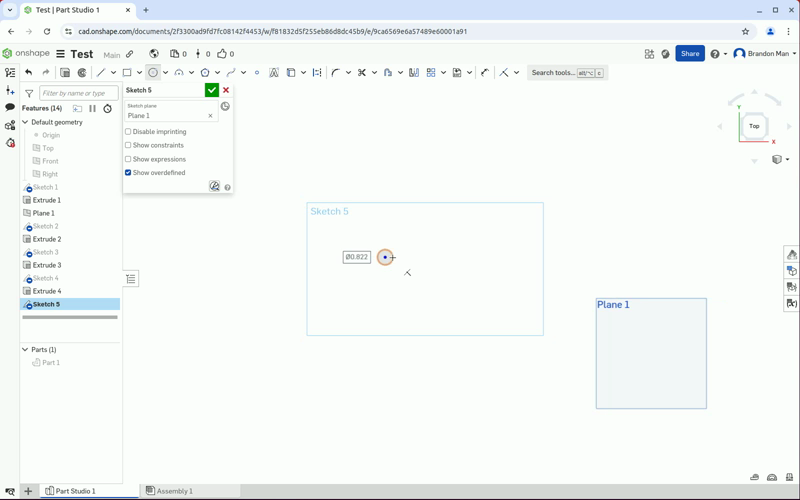
scroll(-6)
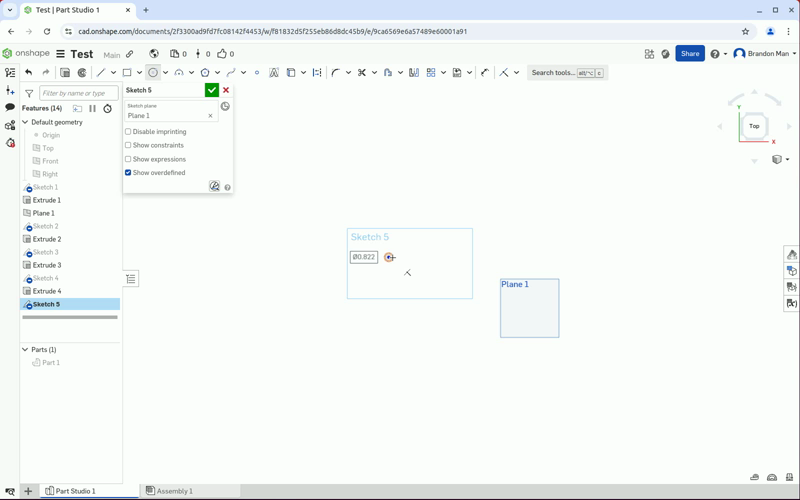
scroll(-6)
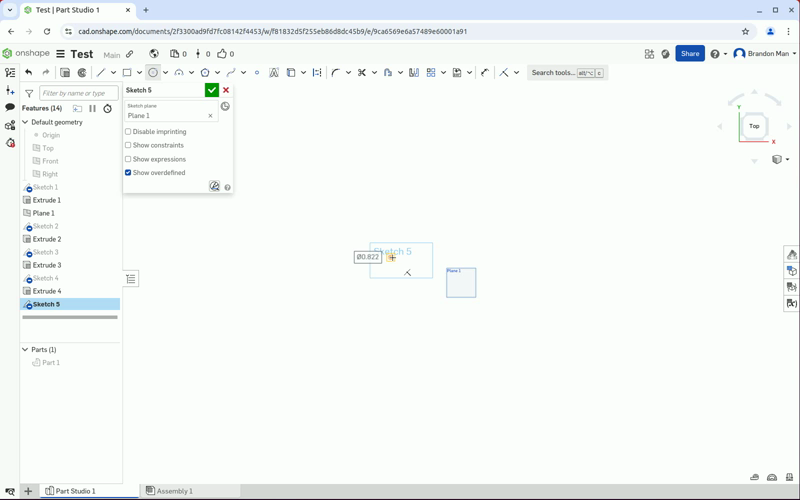
key(esc)
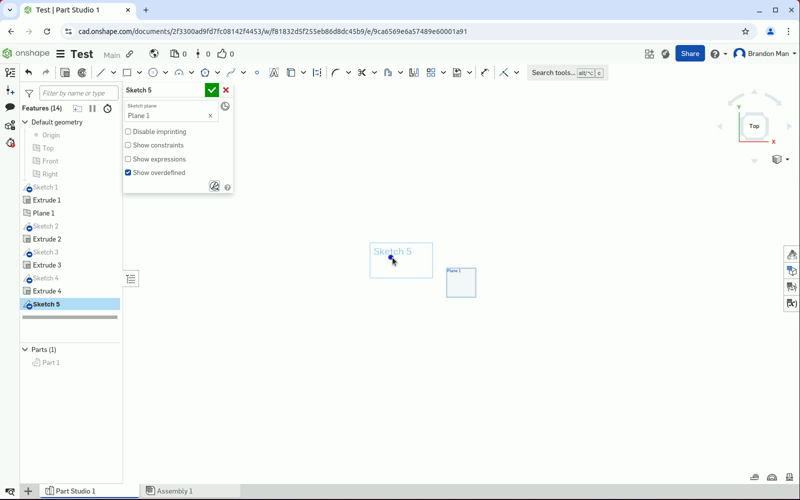
mouse_move(389, 257)
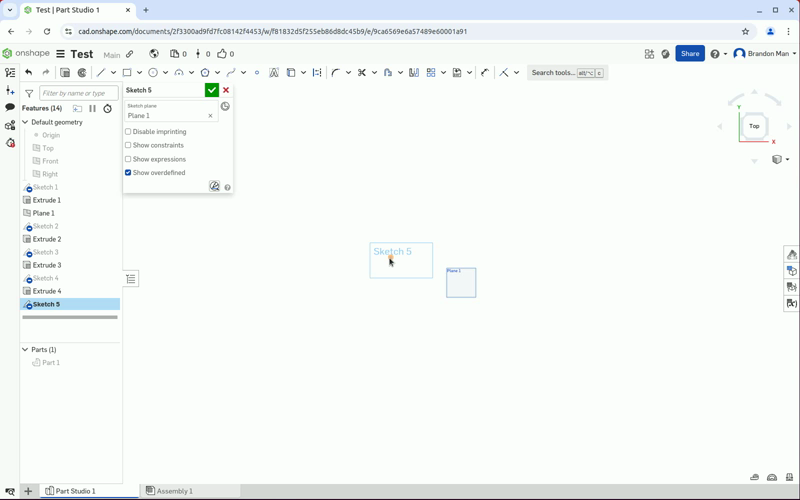
scroll(6)
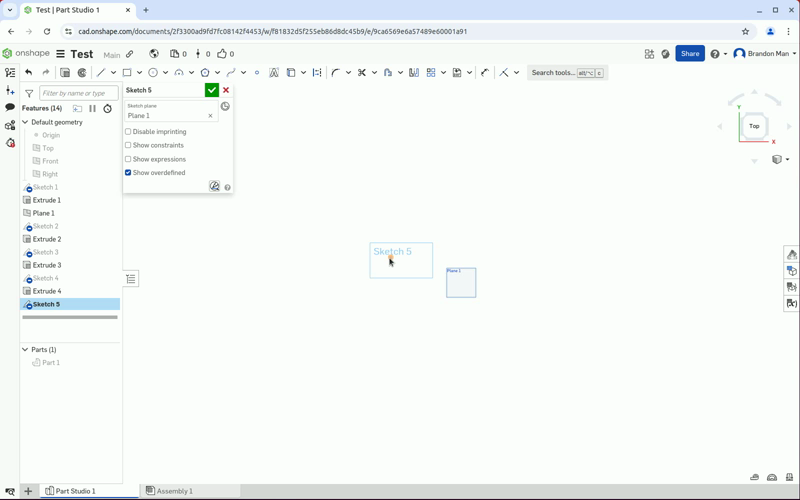
scroll(6)
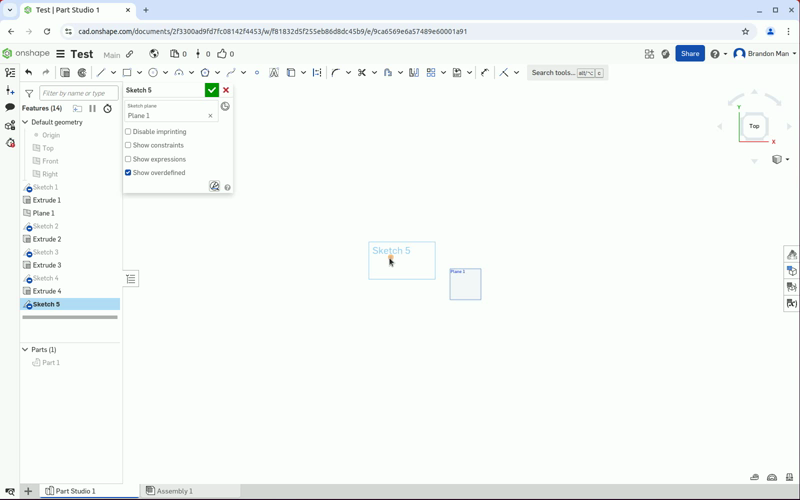
scroll(6)
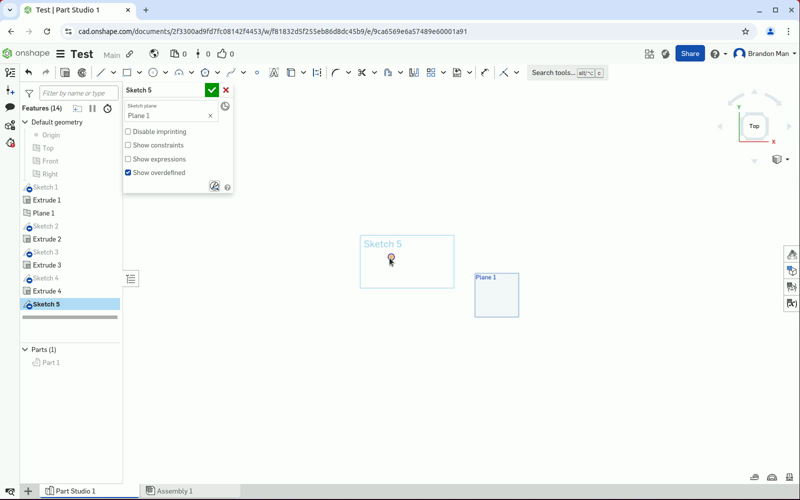
scroll(6)
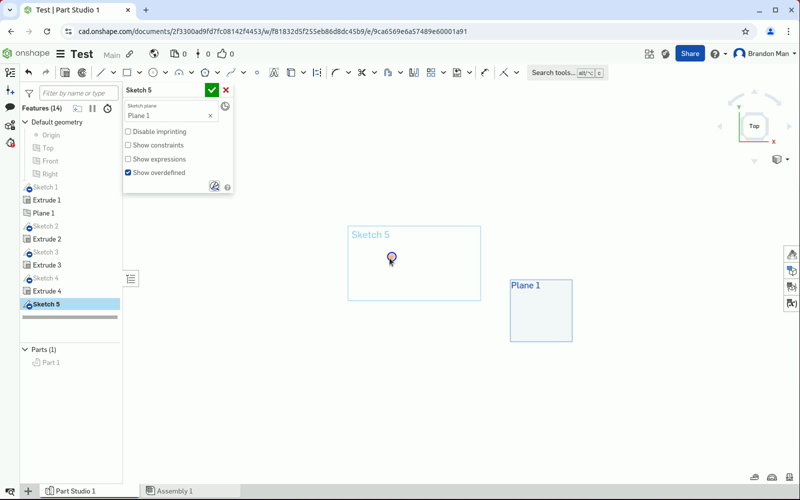
scroll(6)
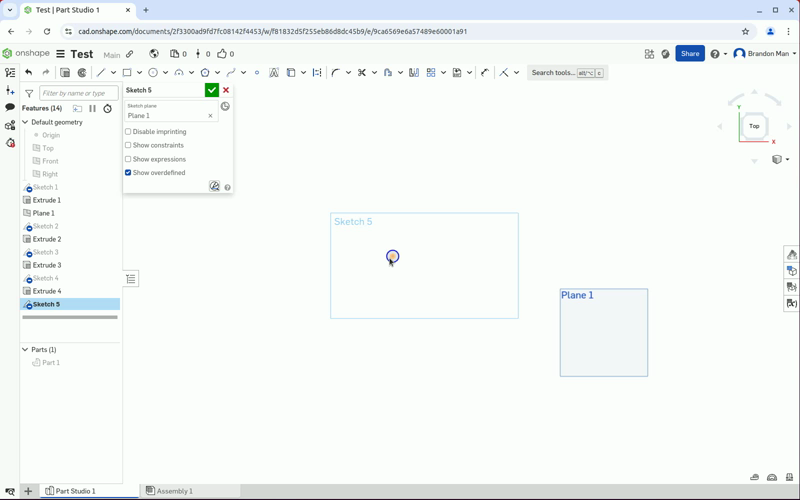
scroll(6)
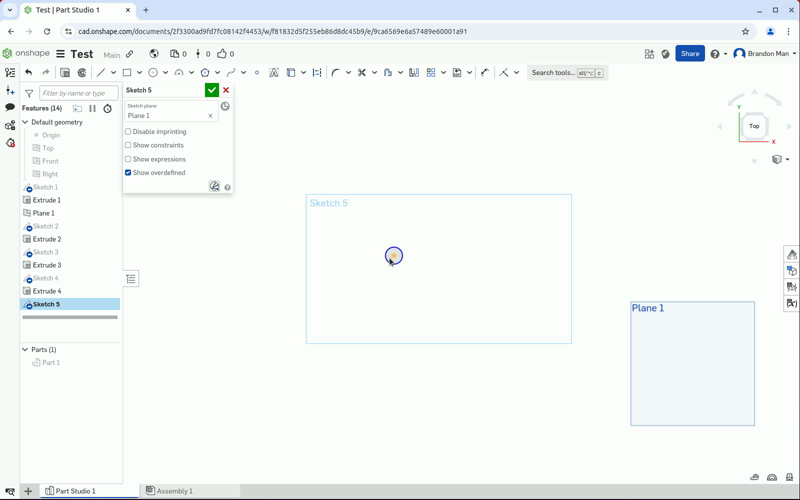
scroll(6)
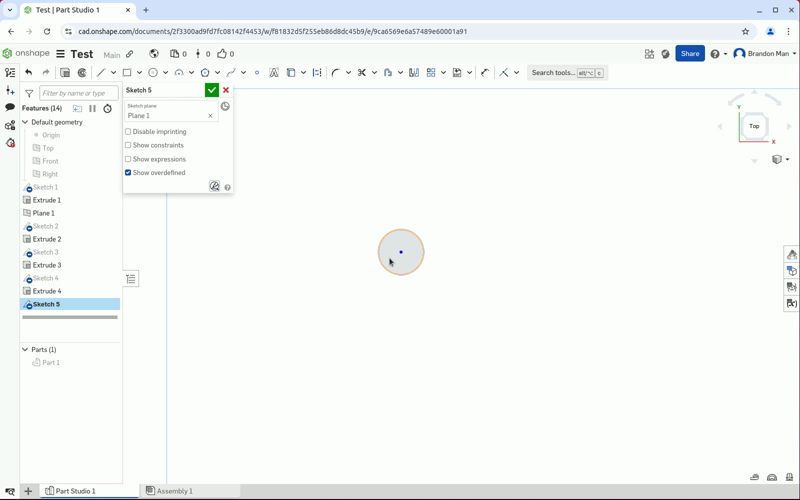
click(389, 257)
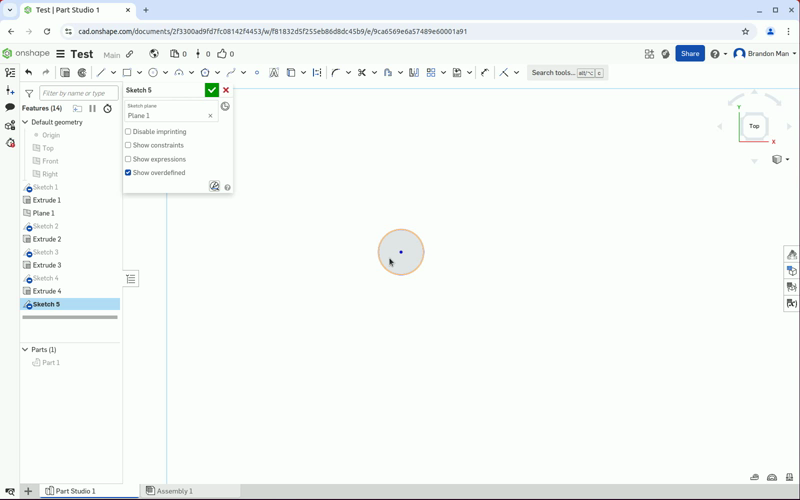
scroll(-6)
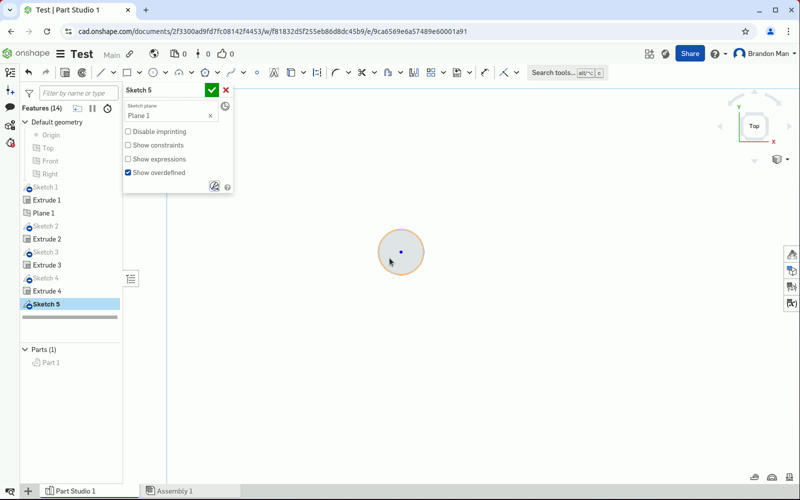
scroll(-6)
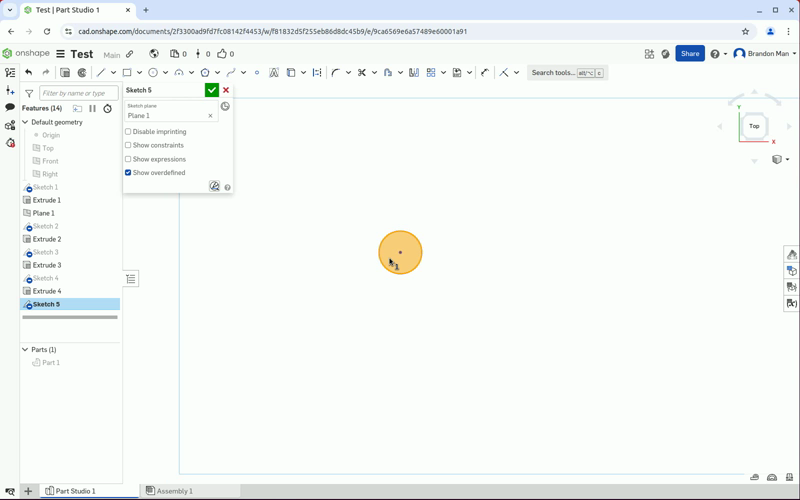
scroll(-6)
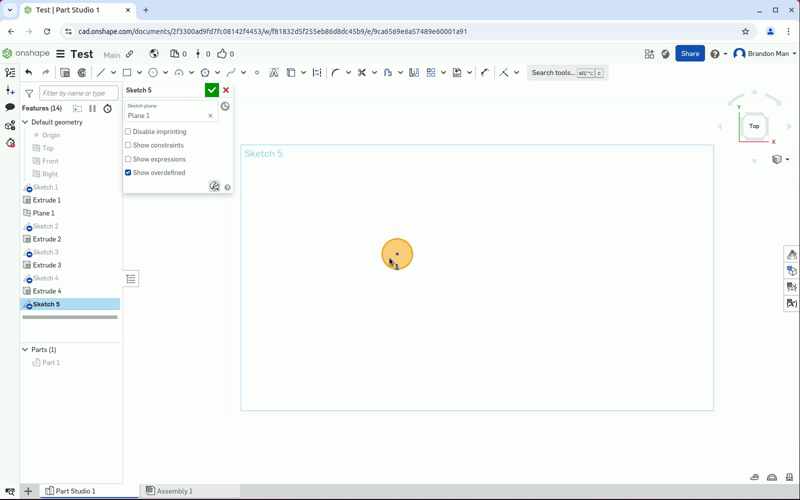
scroll(-6)
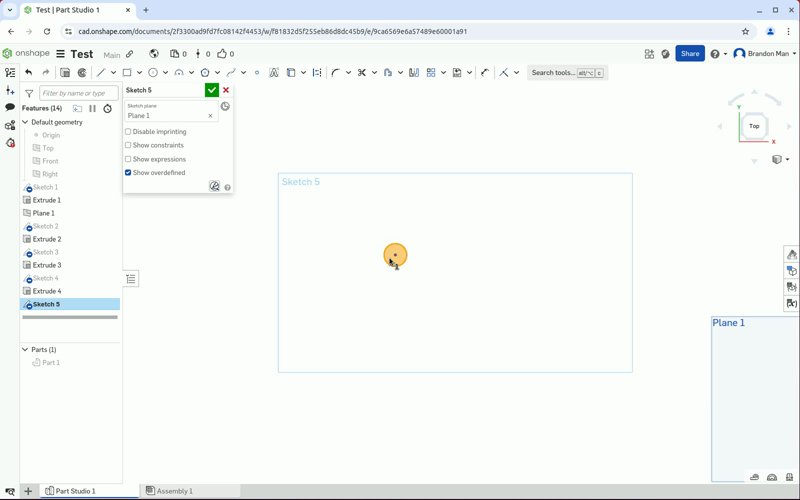
scroll(-6)
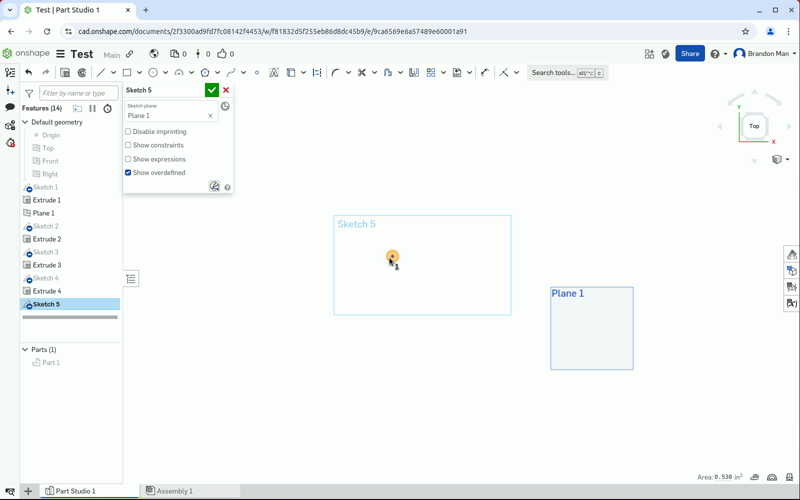
scroll(-6)
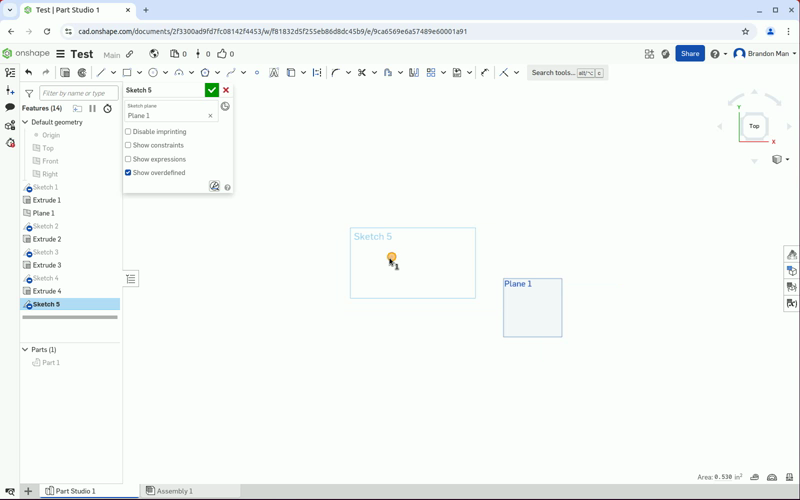
scroll(-6)
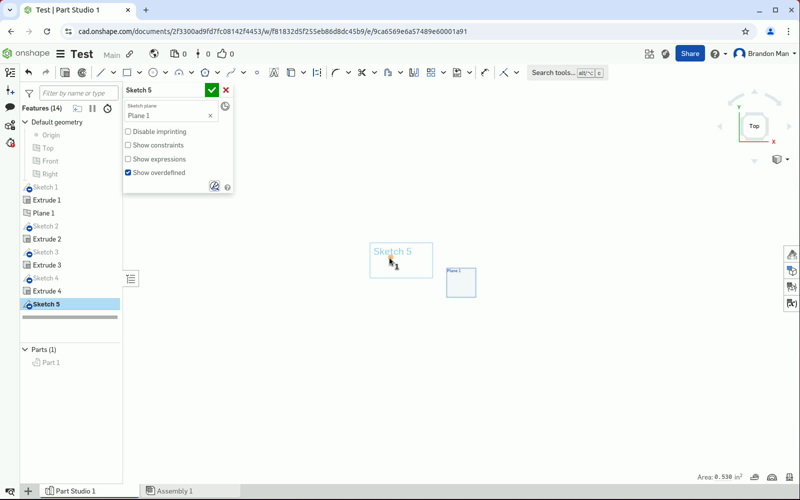
mouse_move(73, 352)
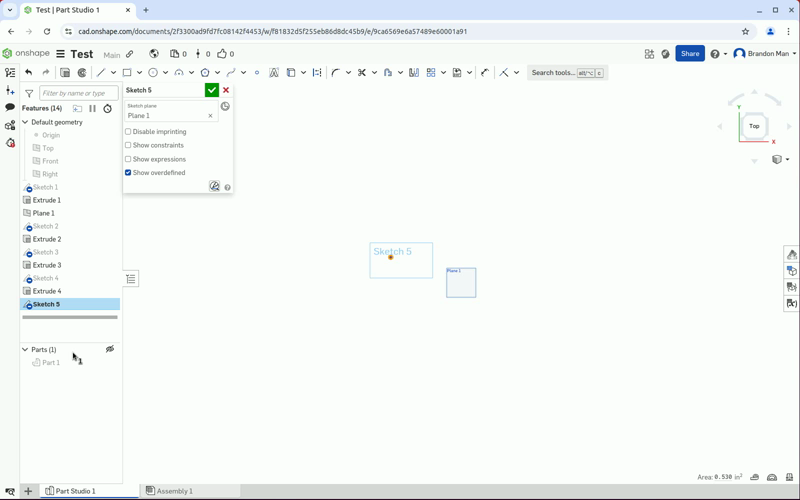
key(shift+y)
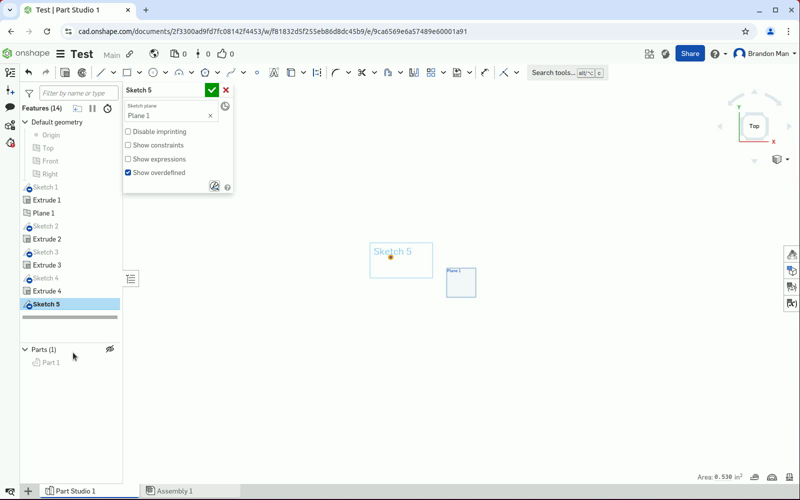
key(shift+e)
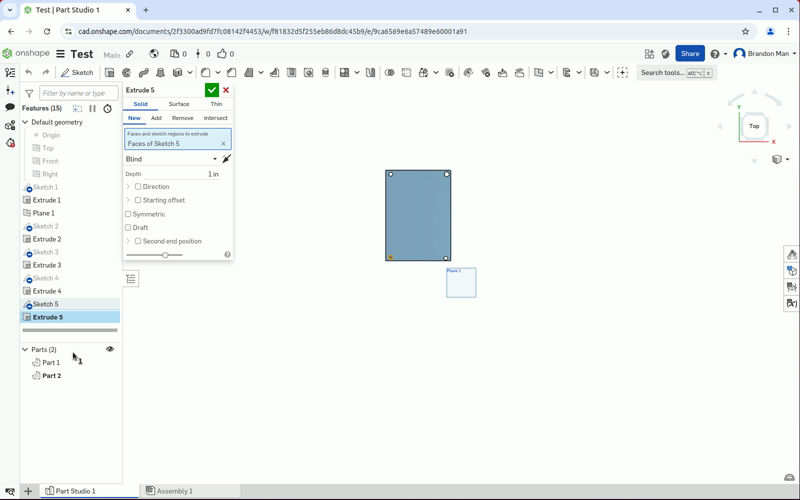
mouse_move(143, 106)
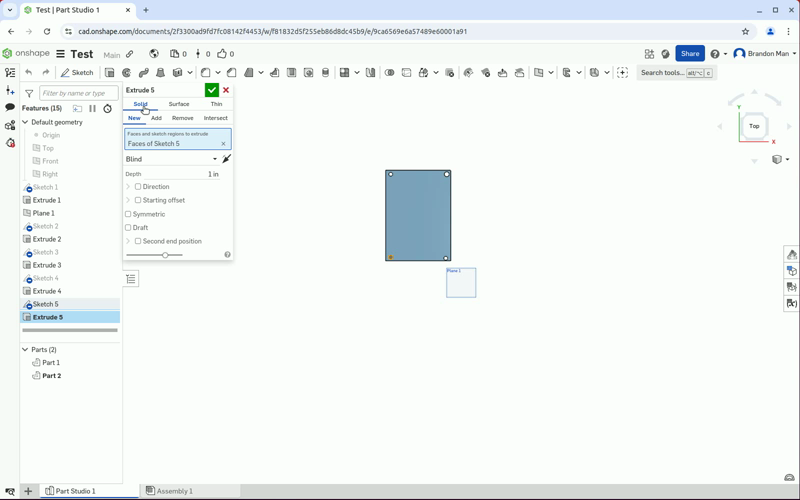
click(143, 106)
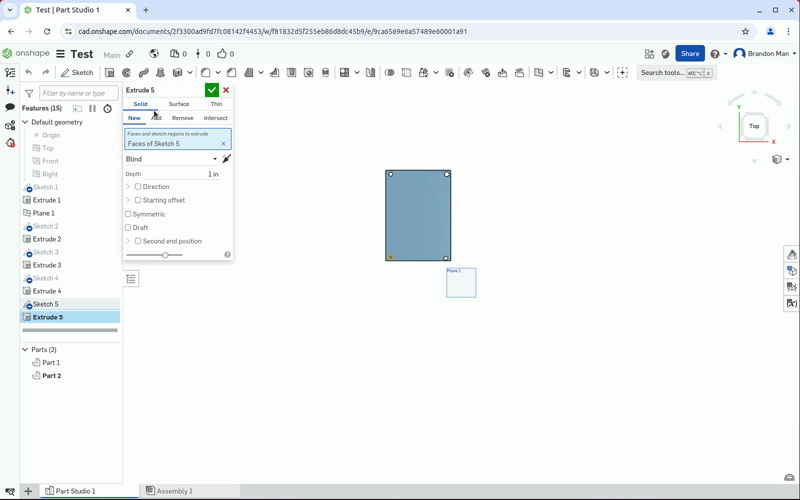
mouse_move(186, 120)
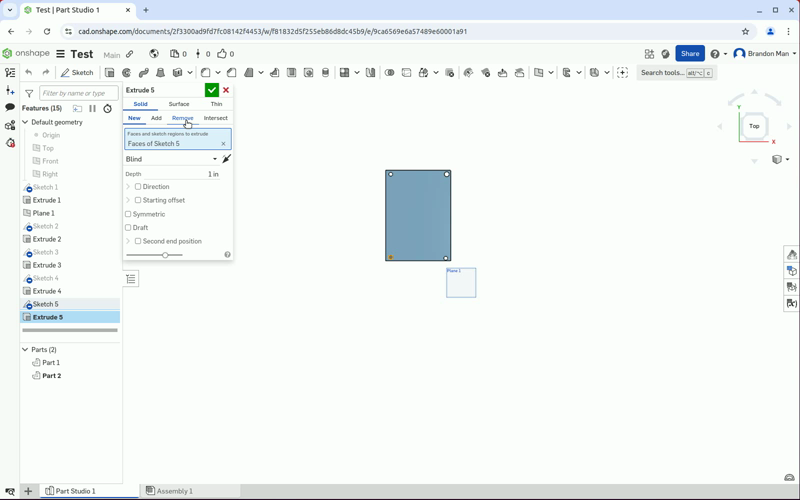
click(186, 120)
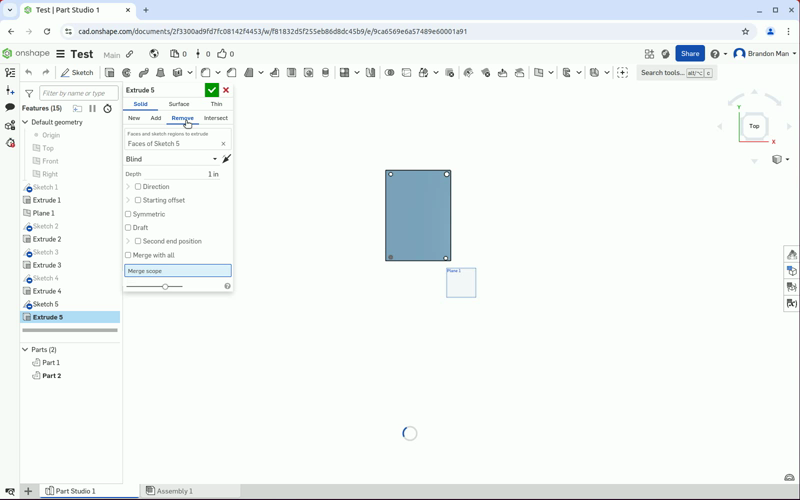
key(tab, 4)
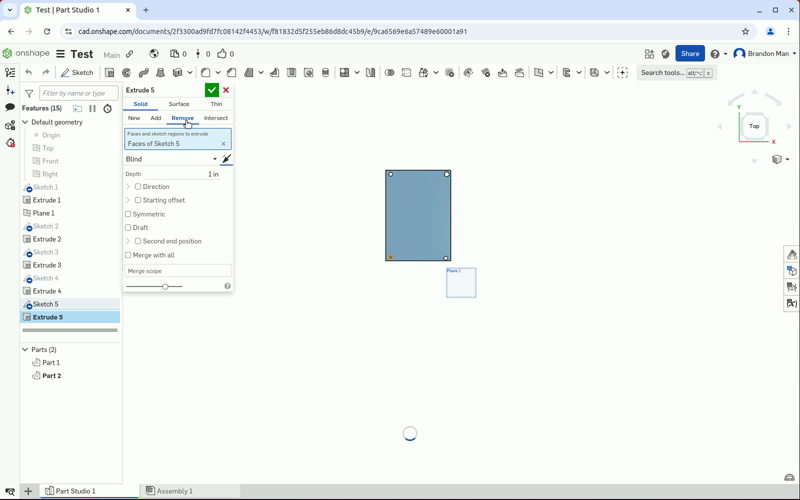
text(6.499)
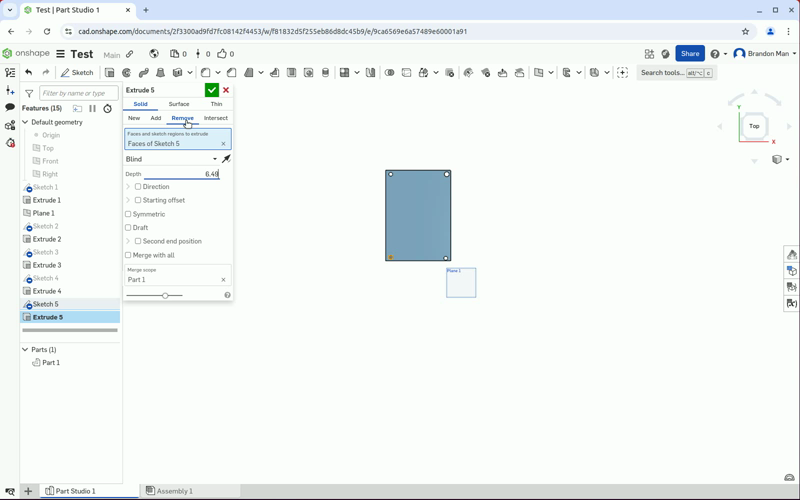
key(tab, 6)
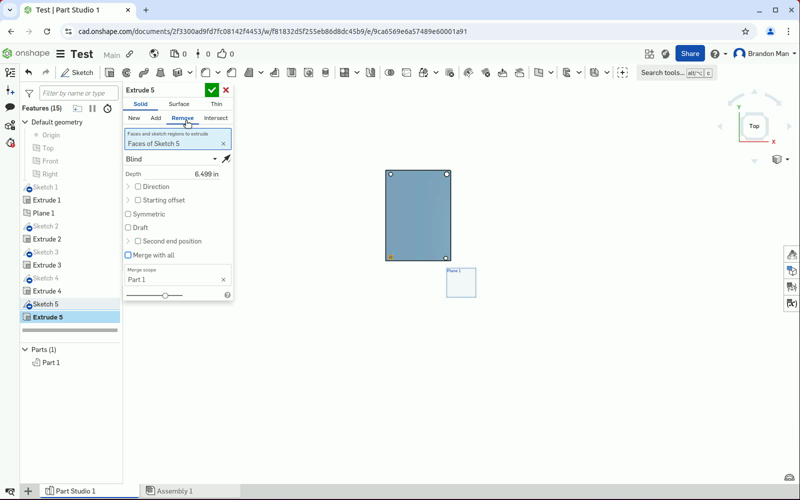
key(space)
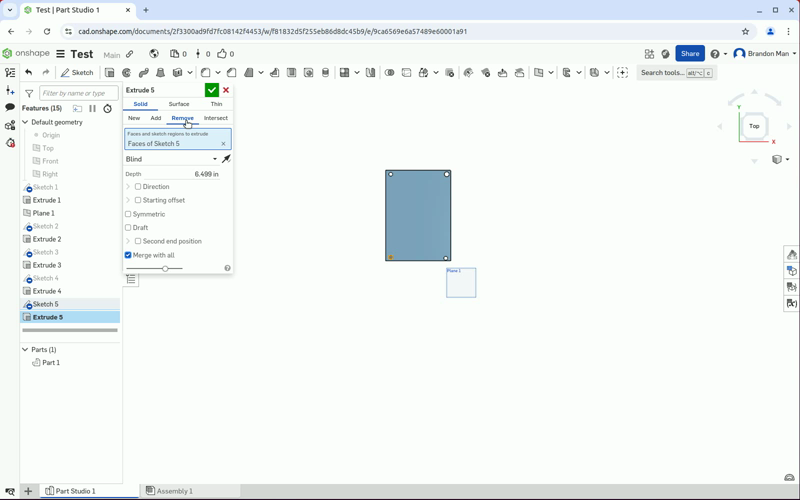
key(enter)
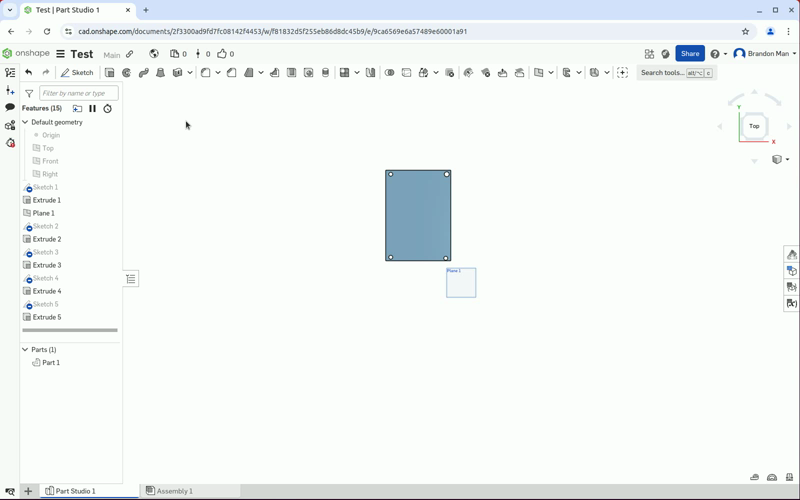
key(shift+h)
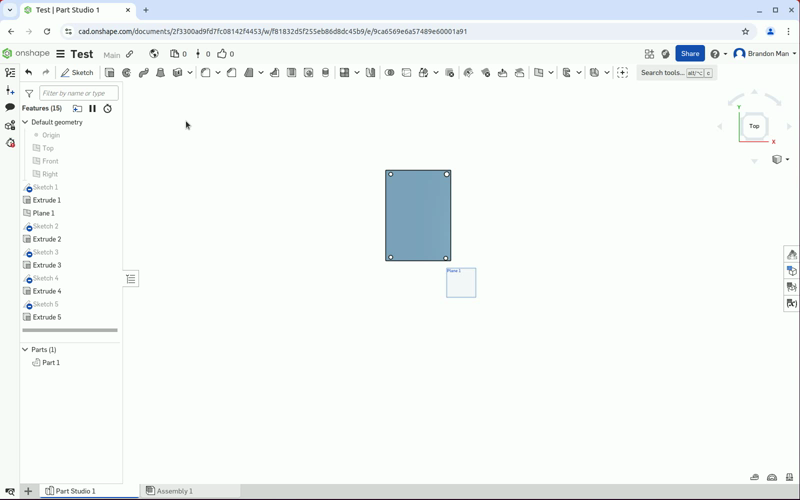
key(shift+h)
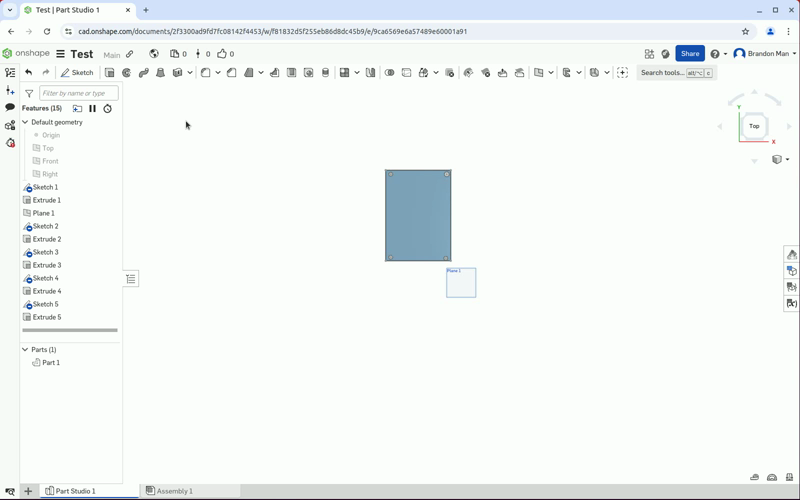
key(shift+7)
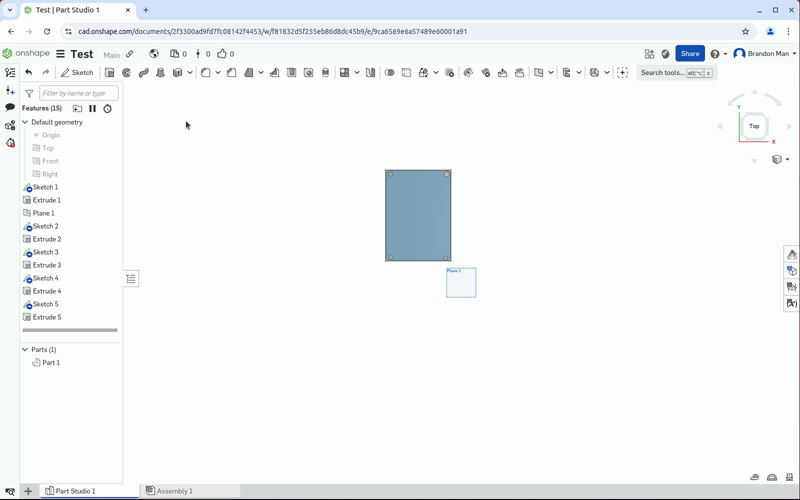
key(up, 3)
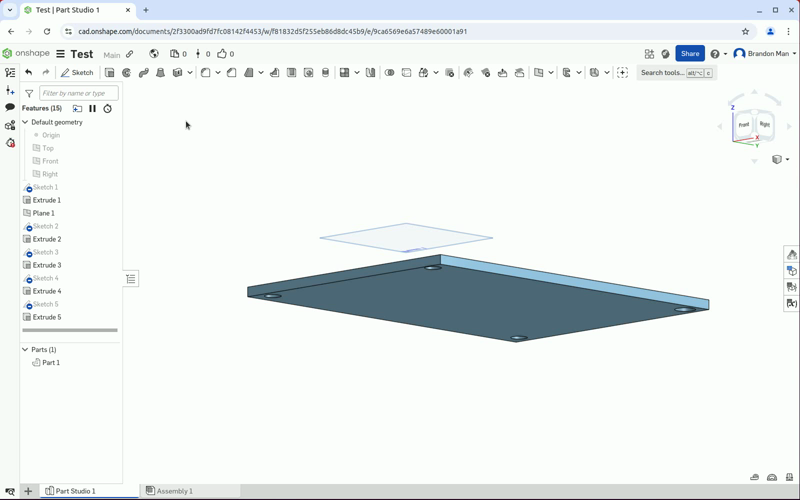
key(left, 3)
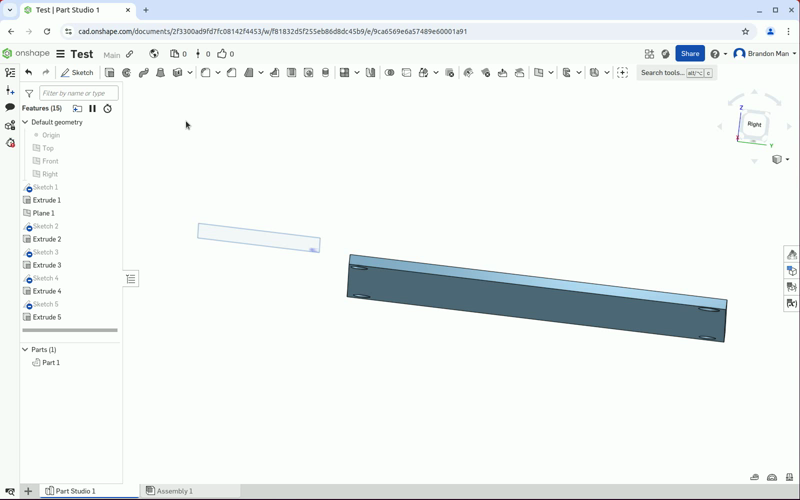
key(right, 3)
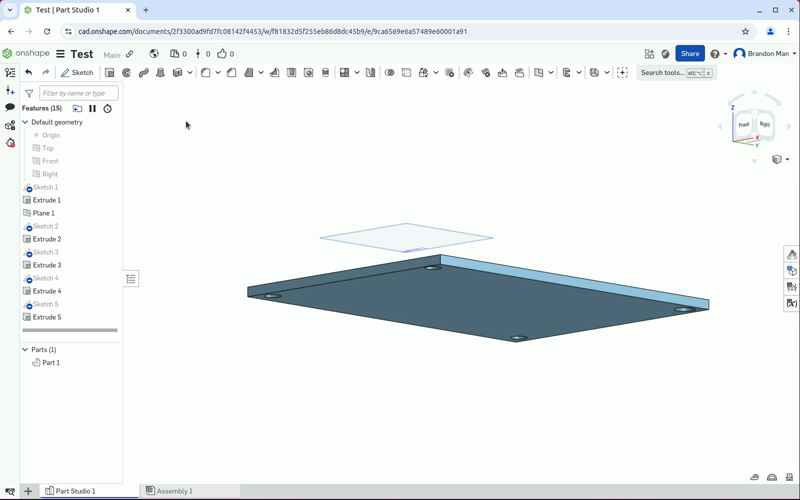
key(down, 3)
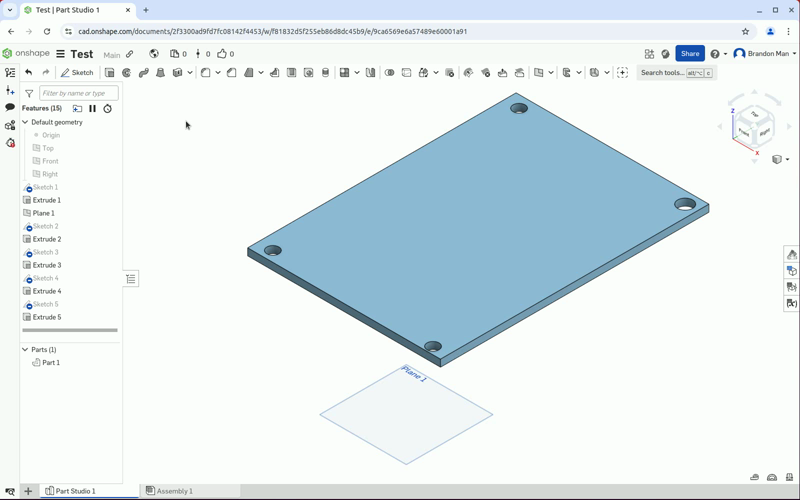
mouse_move(73, 189)
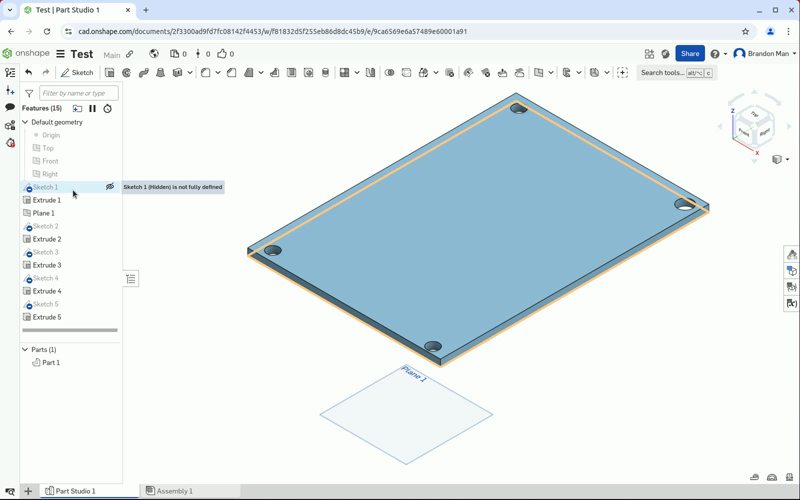
click(73, 189)